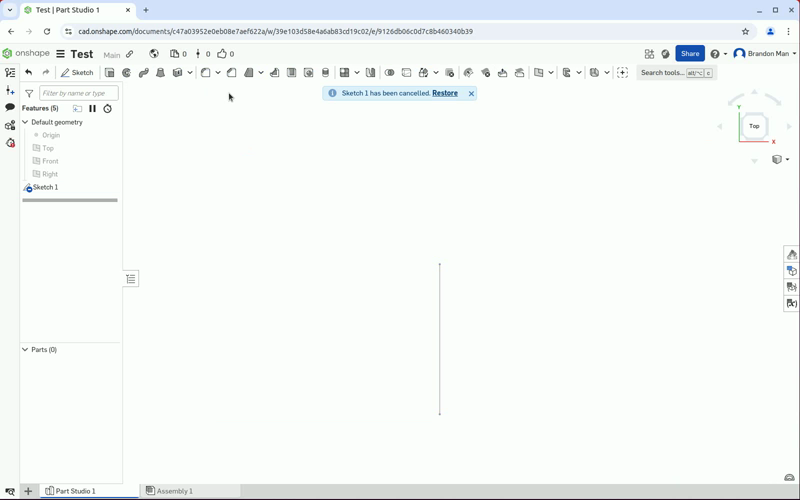
key(shift+h)
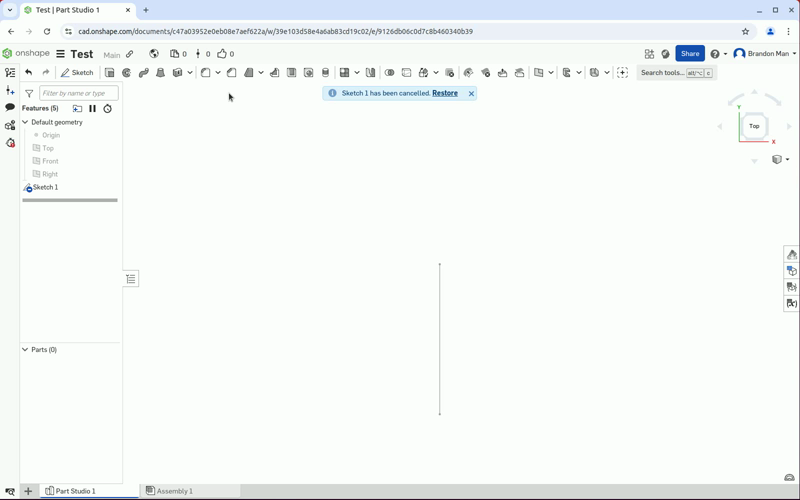
key(shift+s)
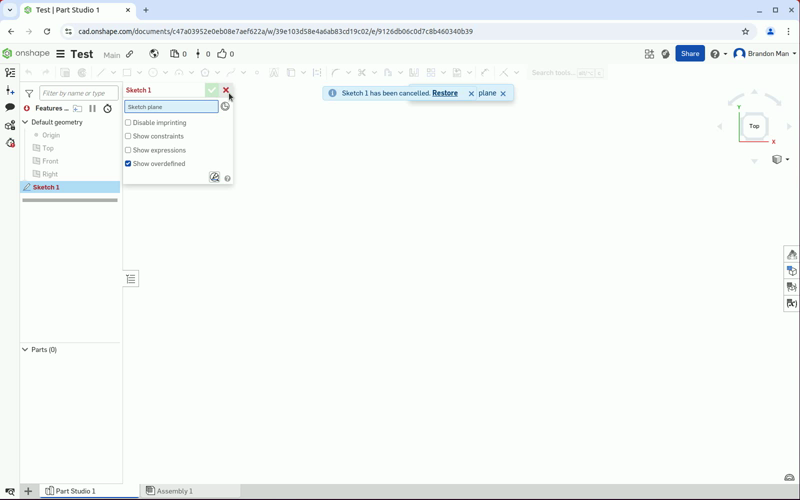
mouse_move(73, 150)
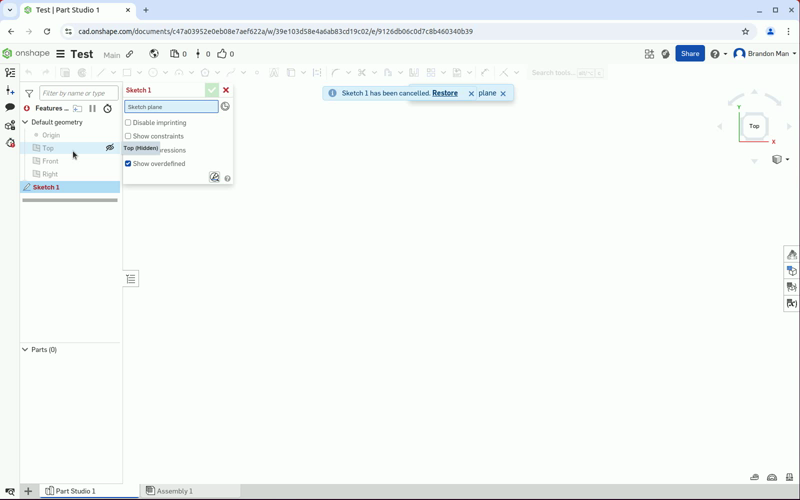
click(73, 150)
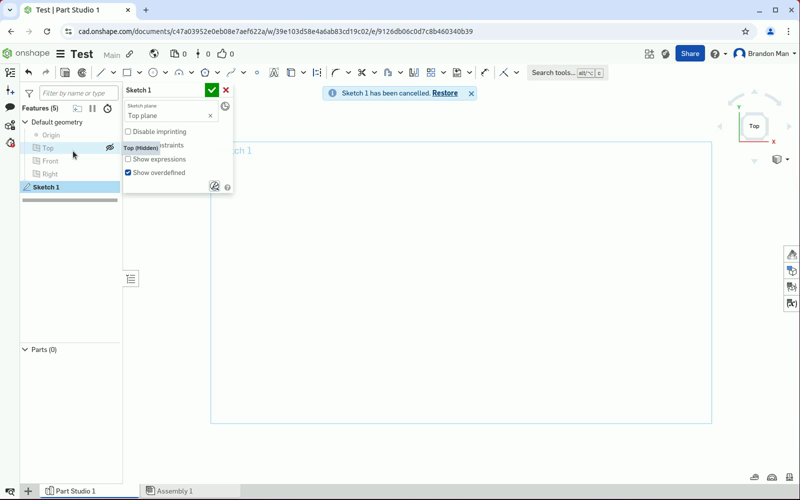
mouse_move(73, 352)
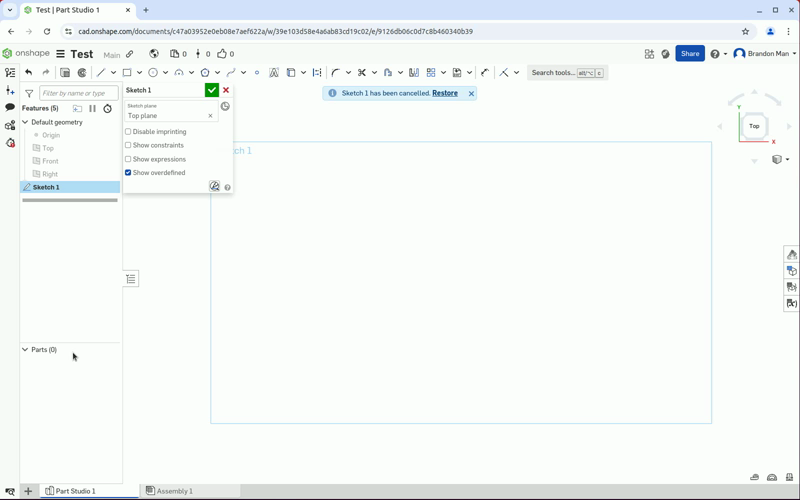
key(y)
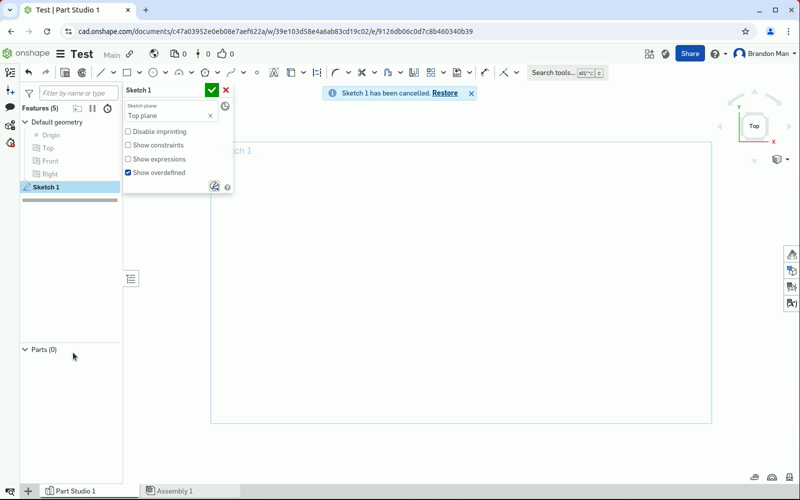
key(l)
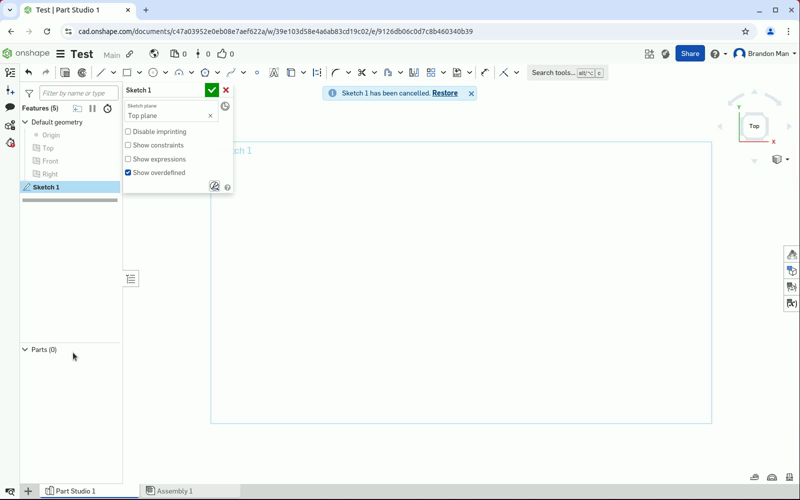
key_down(shift)
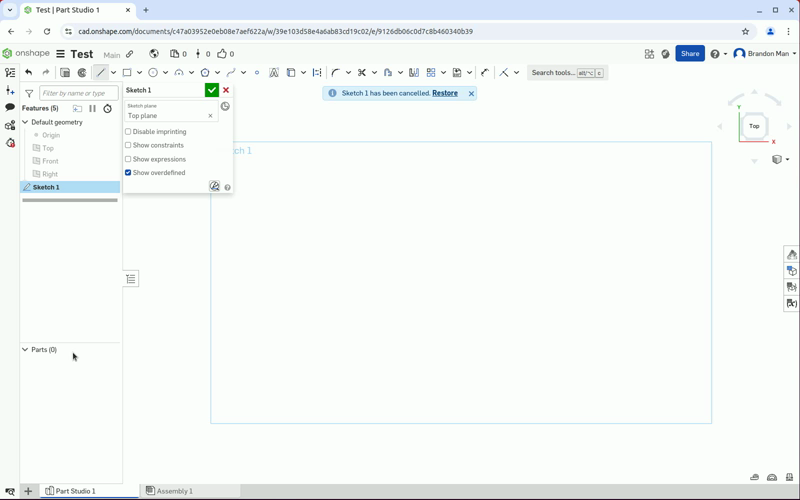
mouse_move(453, 301)
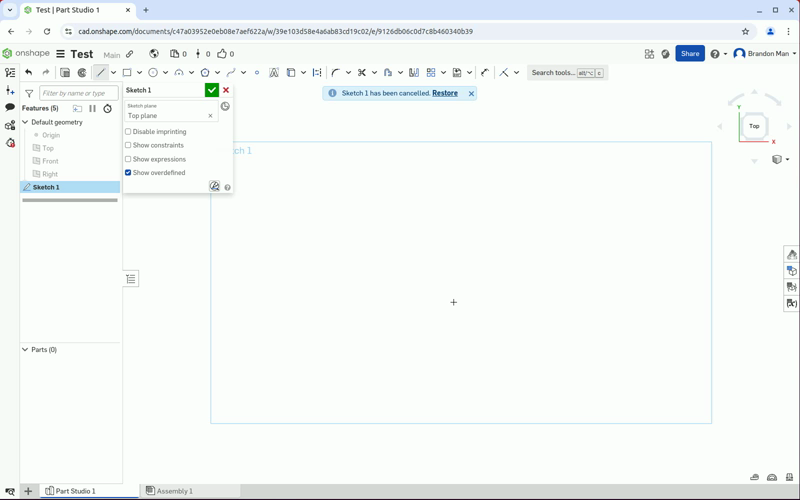
click(453, 301)
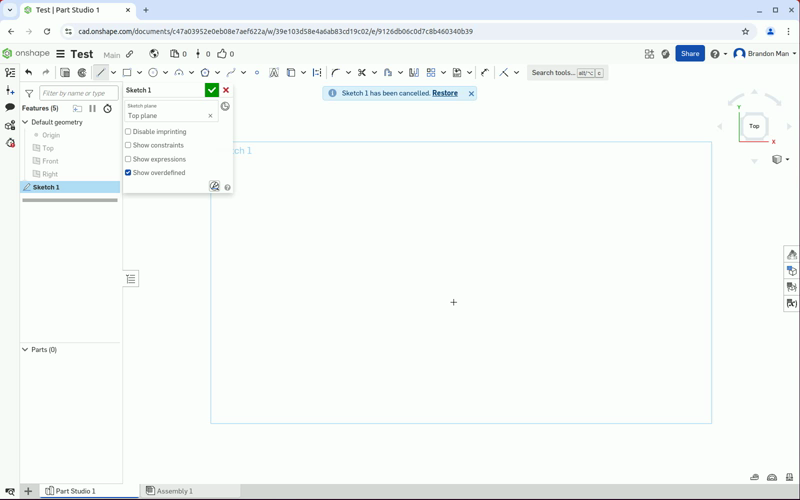
key_up(shift)
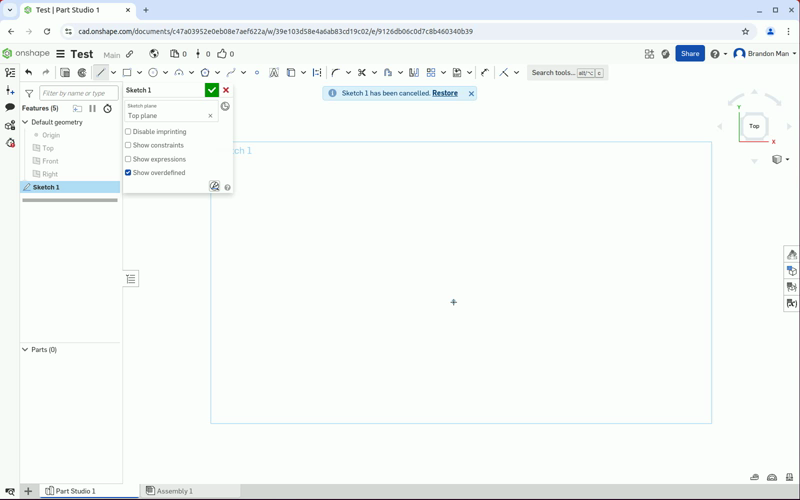
key_down(shift)
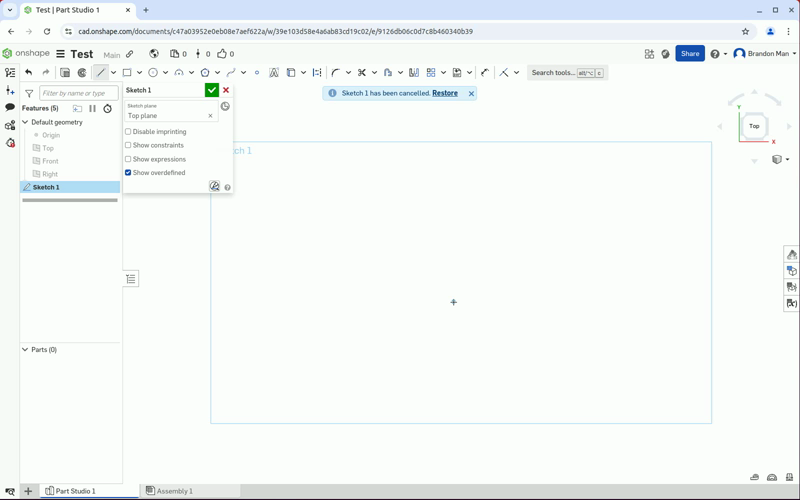
mouse_move(483, 301)
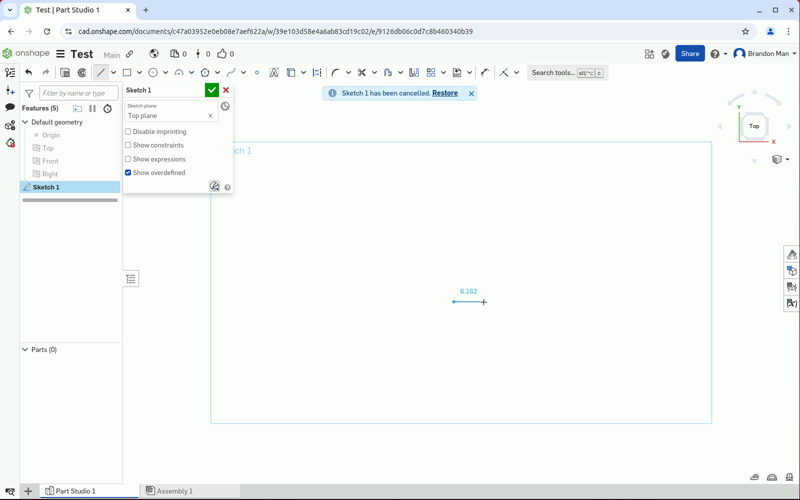
mouse_move(468, 301)
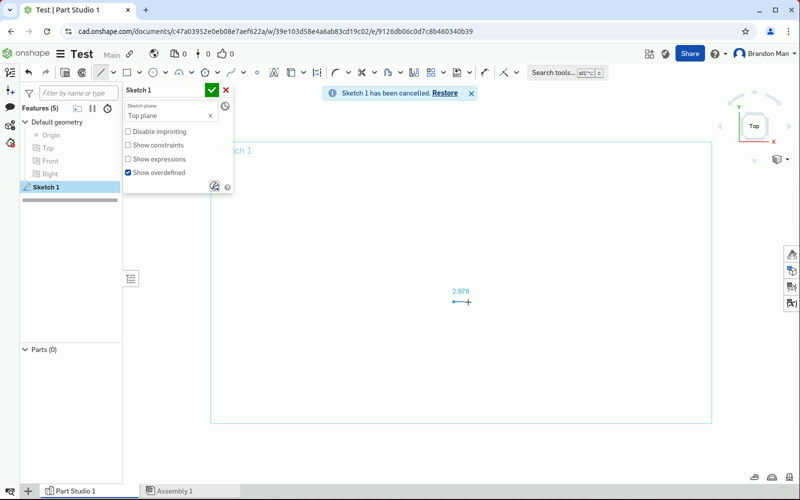
click(468, 301)
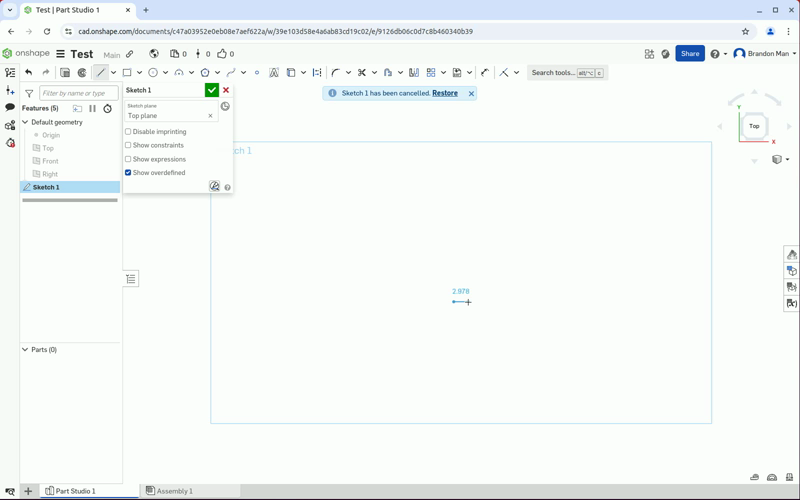
key_up(shift)
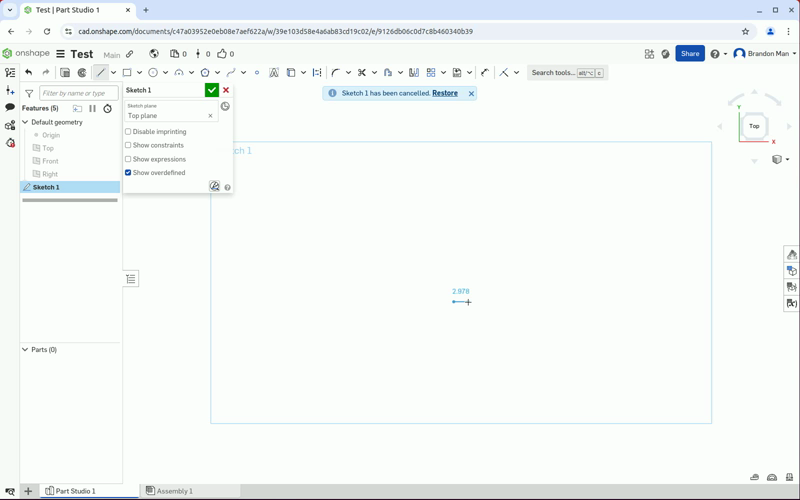
key(esc)
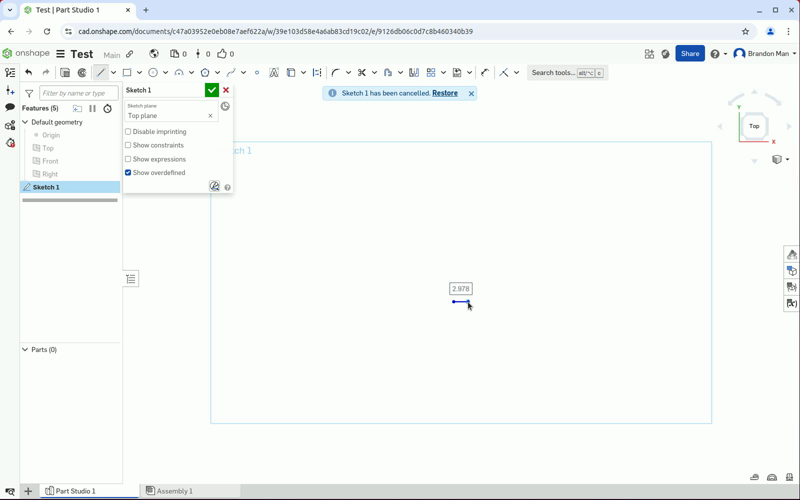
key(a)
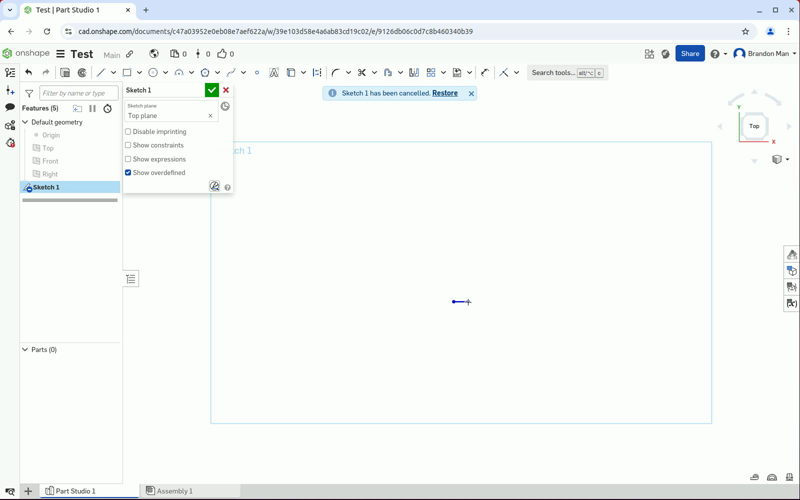
mouse_move(468, 301)
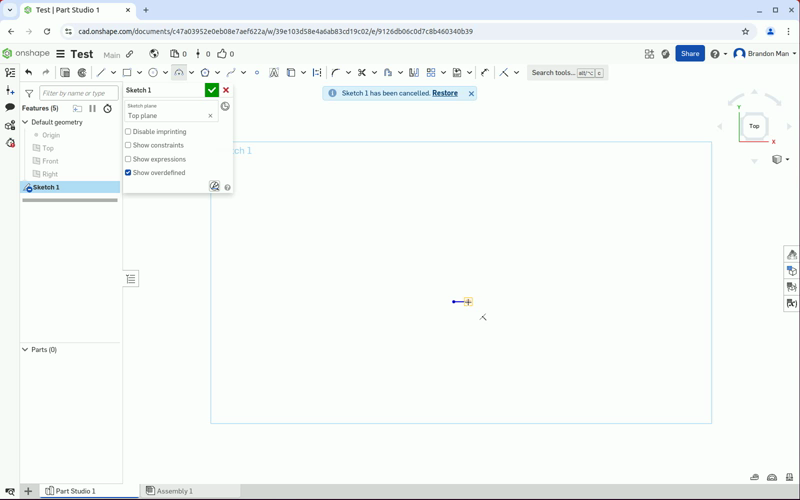
click(468, 301)
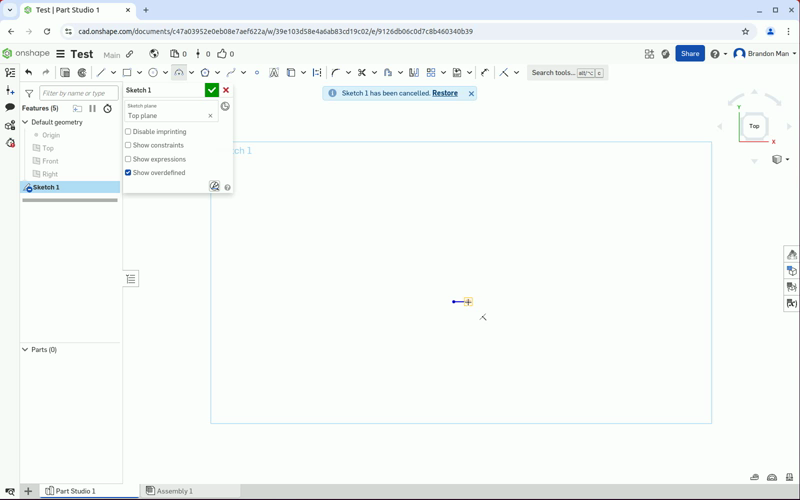
key_down(shift)
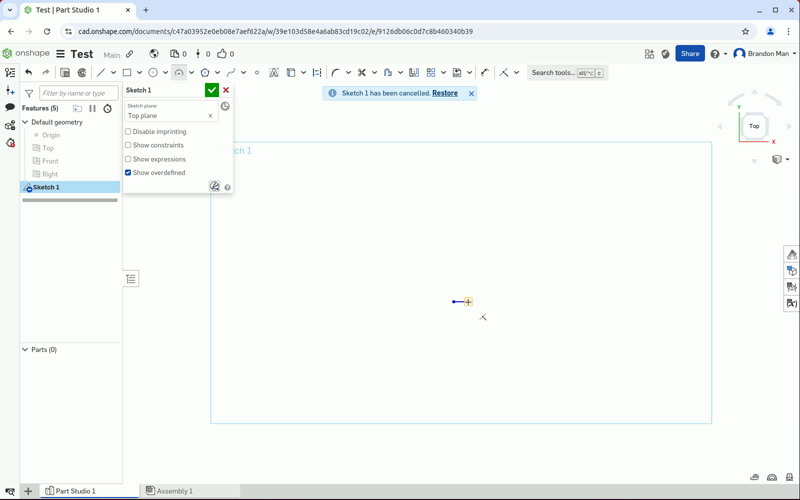
mouse_move(468, 263)
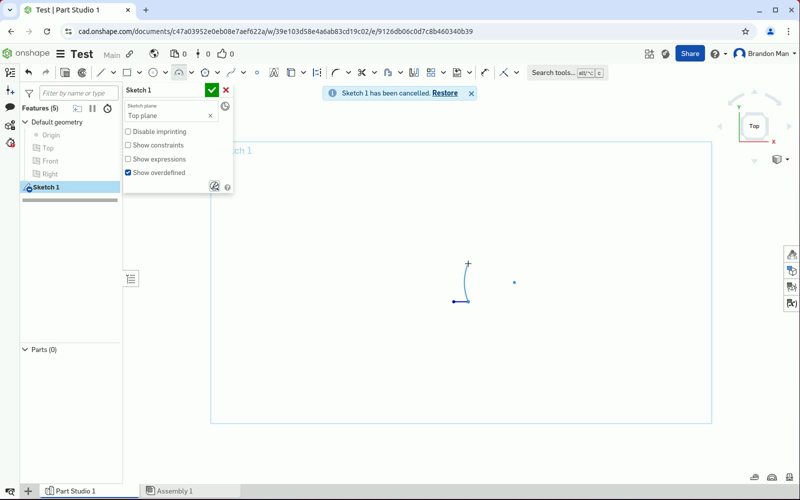
click(468, 263)
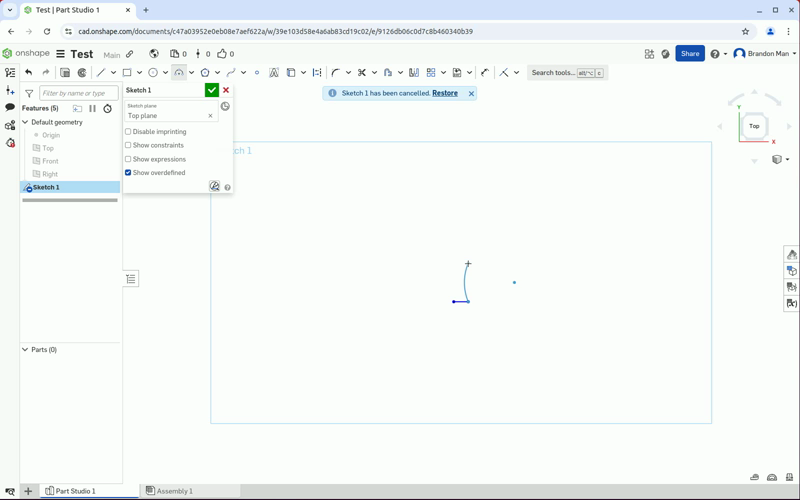
mouse_move(481, 282)
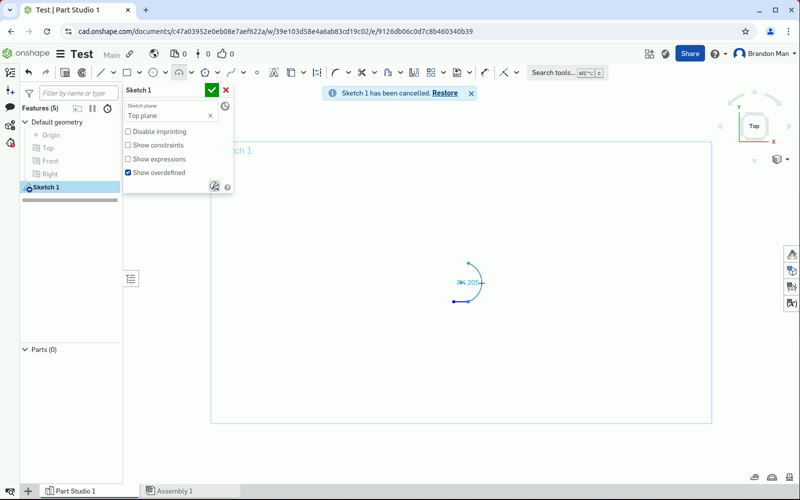
click(481, 282)
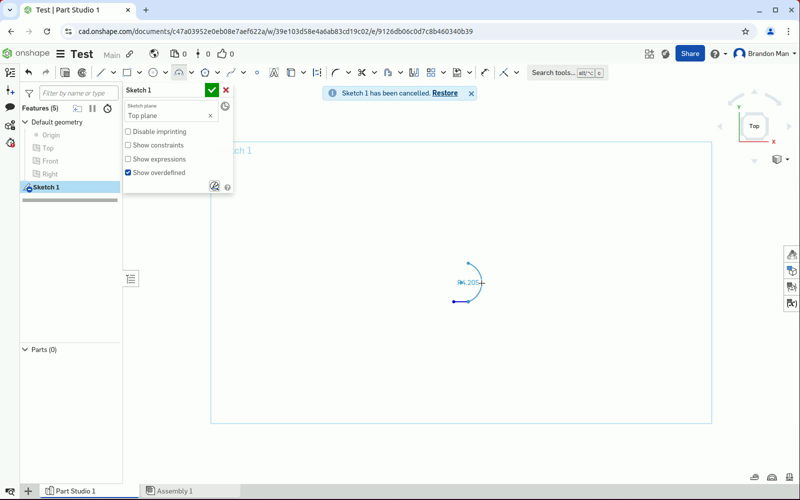
key_up(shift)
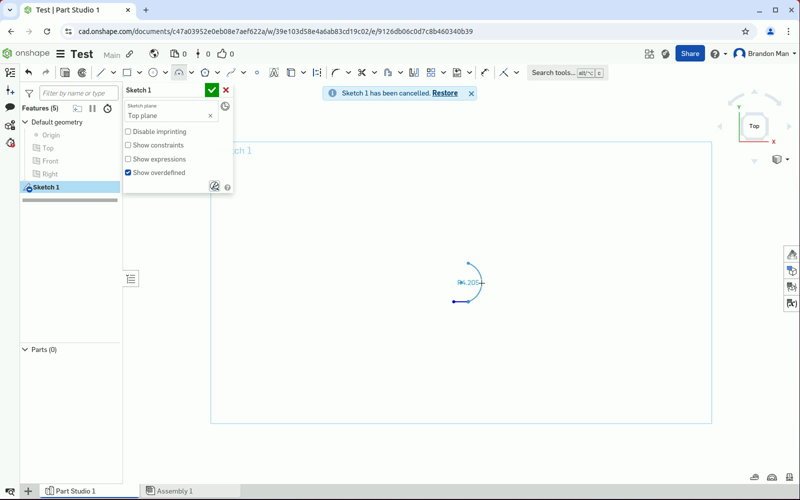
key(esc)
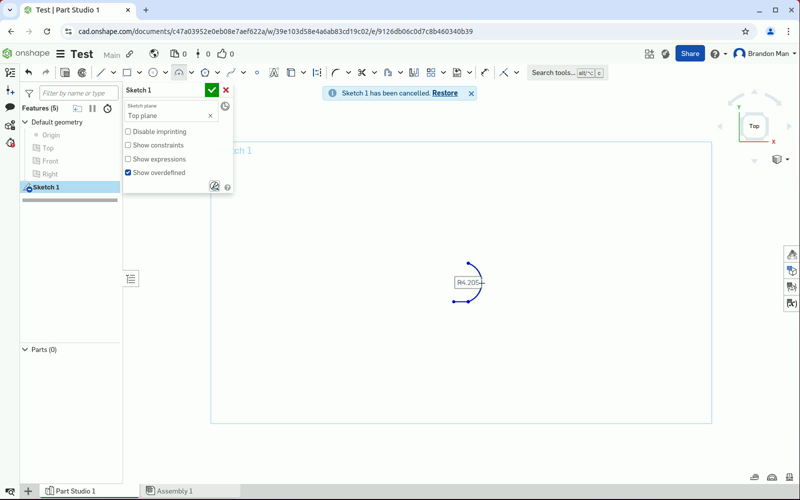
key(l)
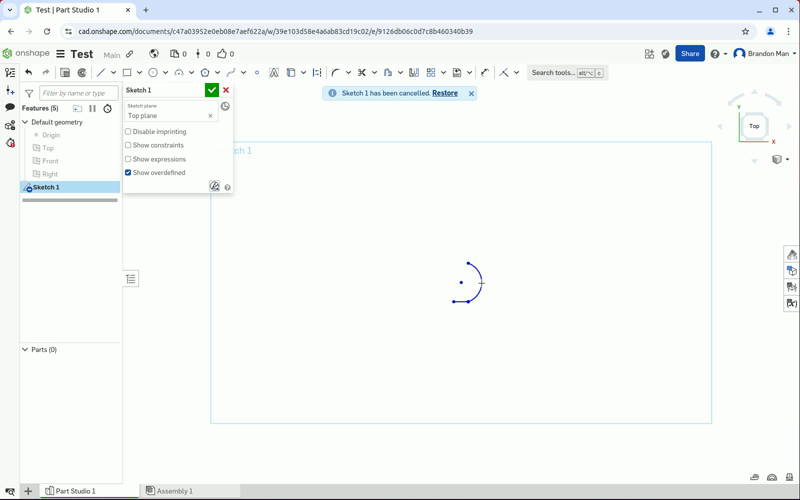
mouse_move(468, 263)
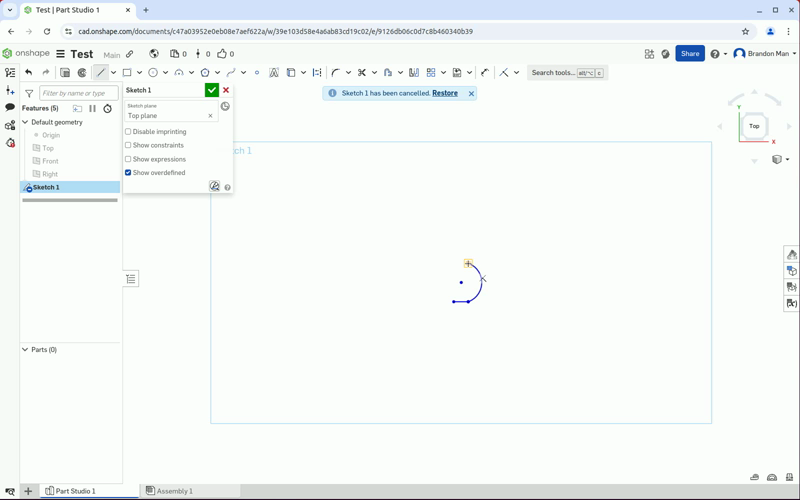
click(468, 263)
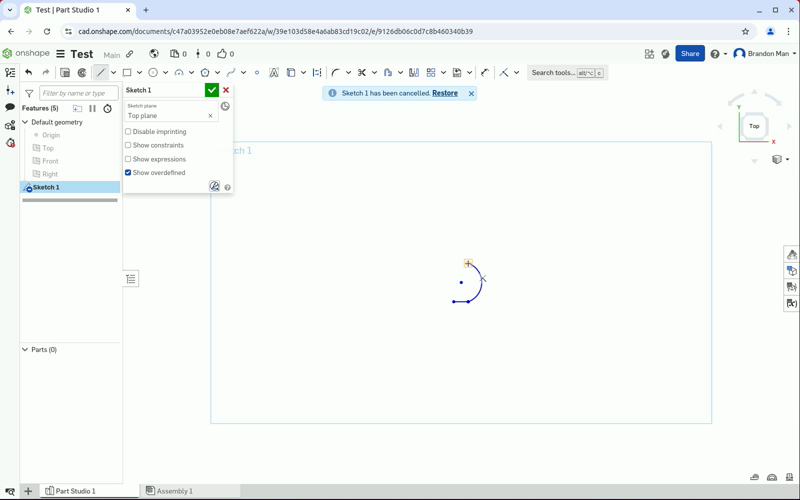
key_down(shift)
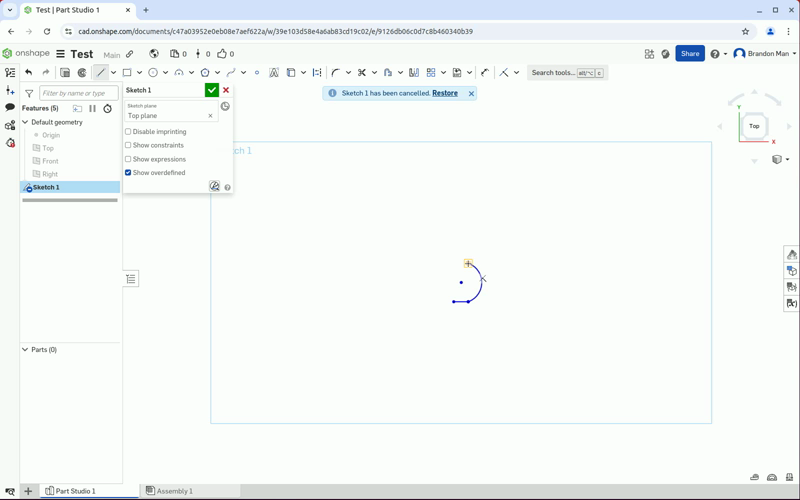
mouse_move(498, 263)
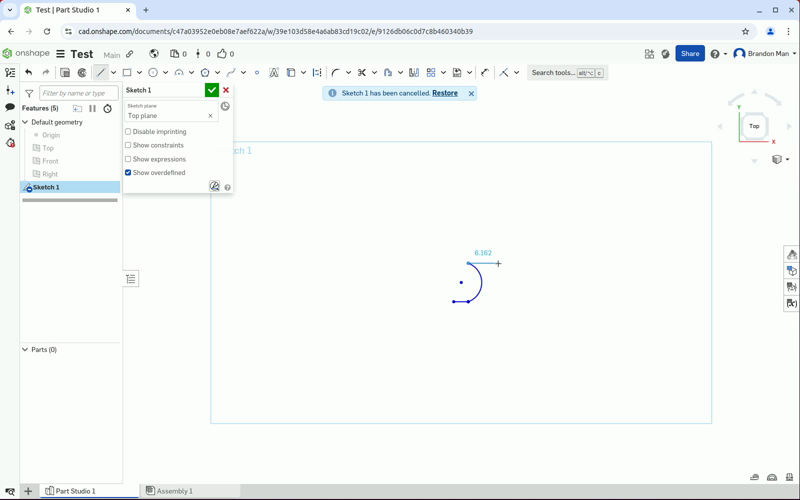
mouse_move(453, 263)
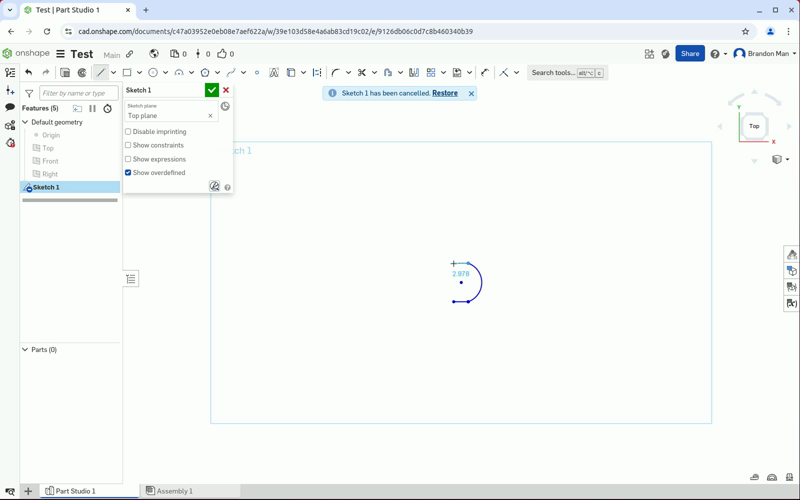
click(453, 263)
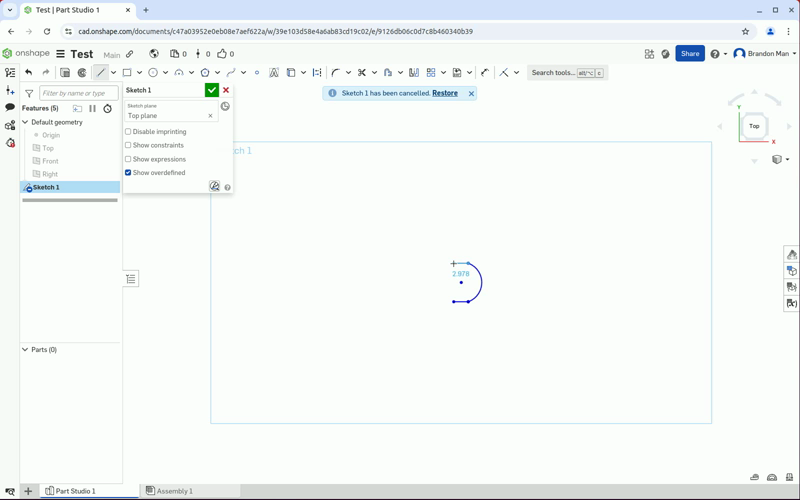
key_up(shift)
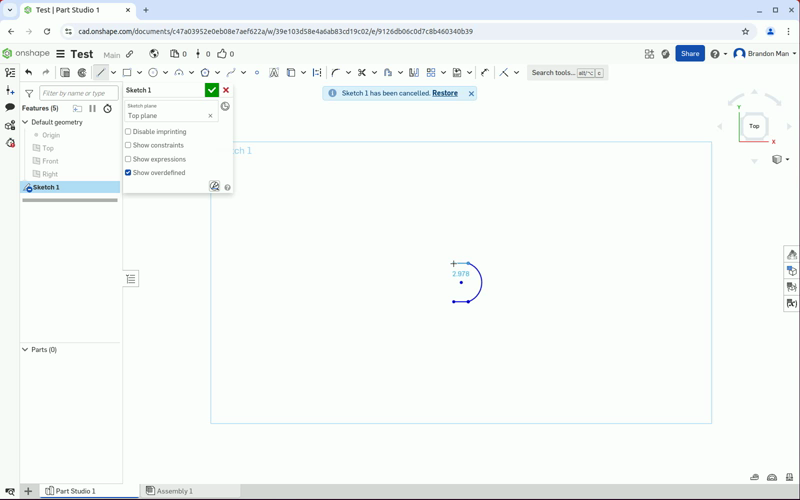
key(esc)
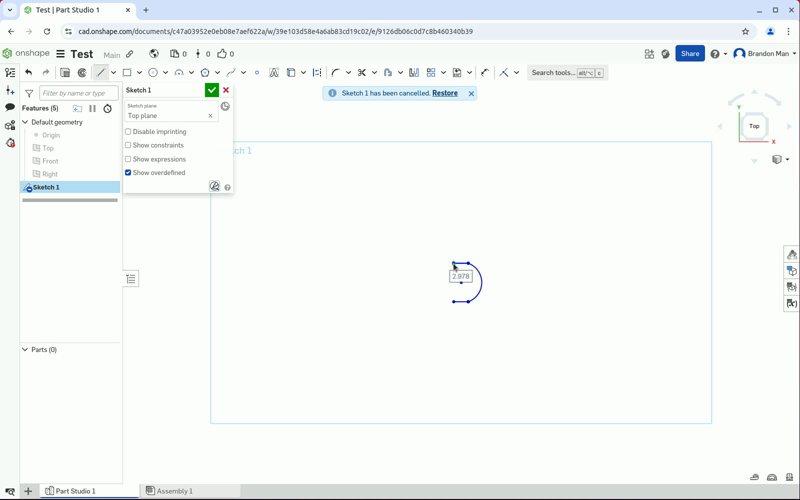
key(a)
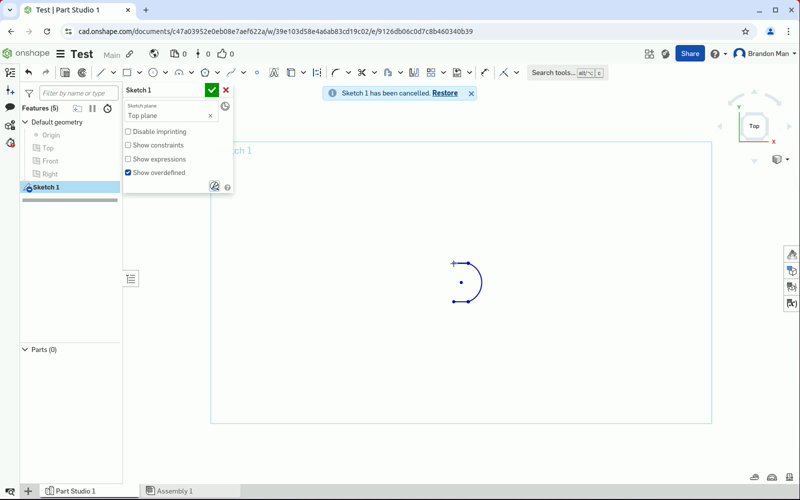
mouse_move(453, 263)
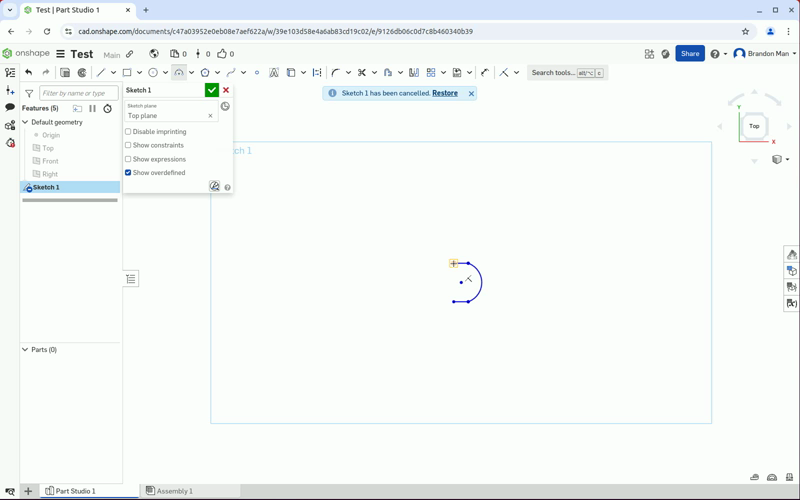
click(453, 263)
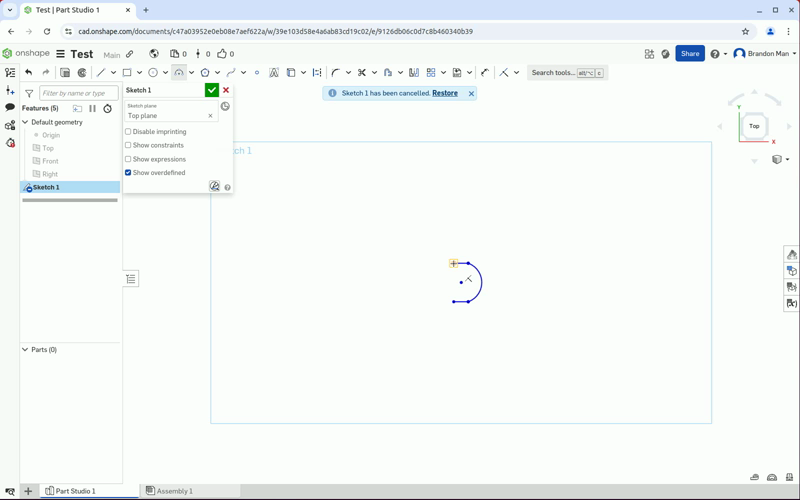
mouse_move(453, 301)
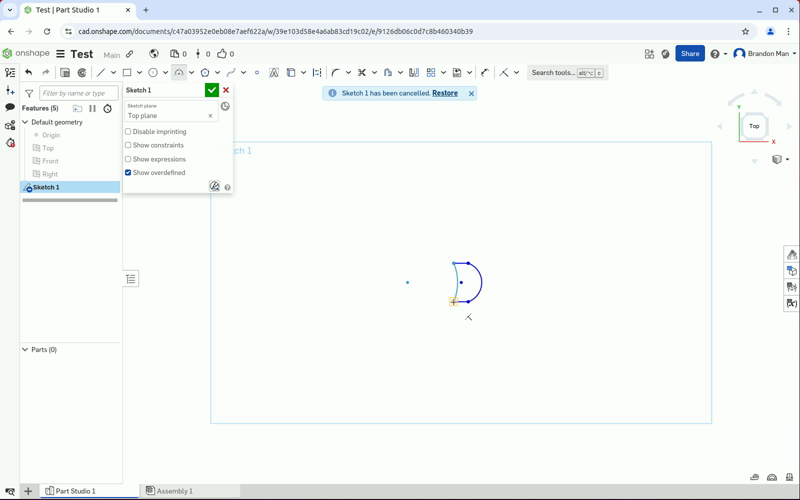
click(453, 301)
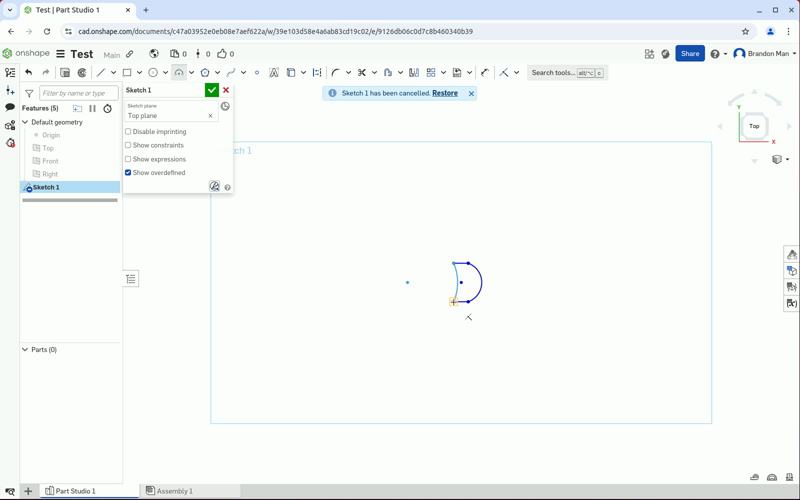
key_down(shift)
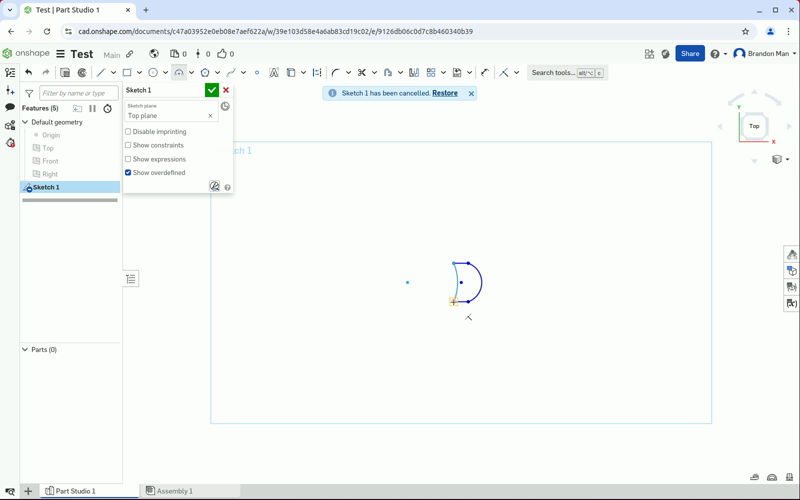
mouse_move(440, 282)
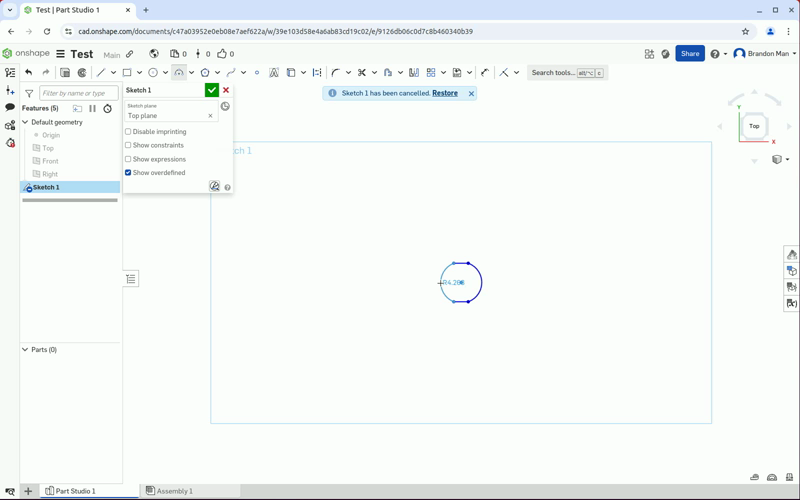
click(440, 282)
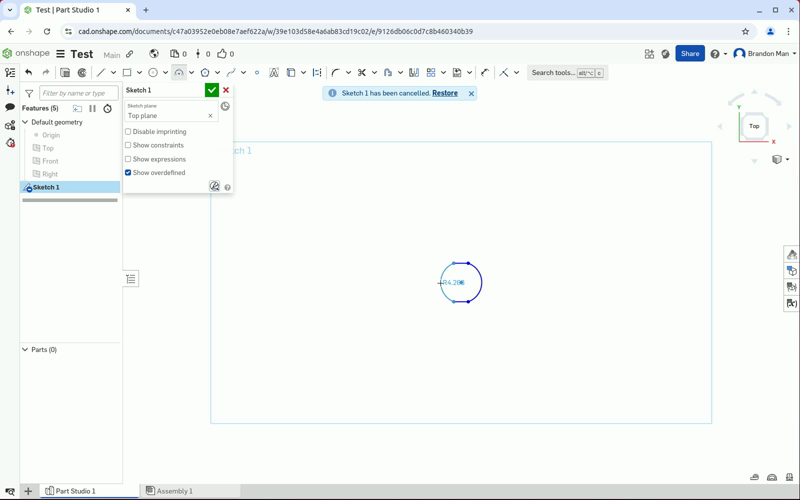
key_up(shift)
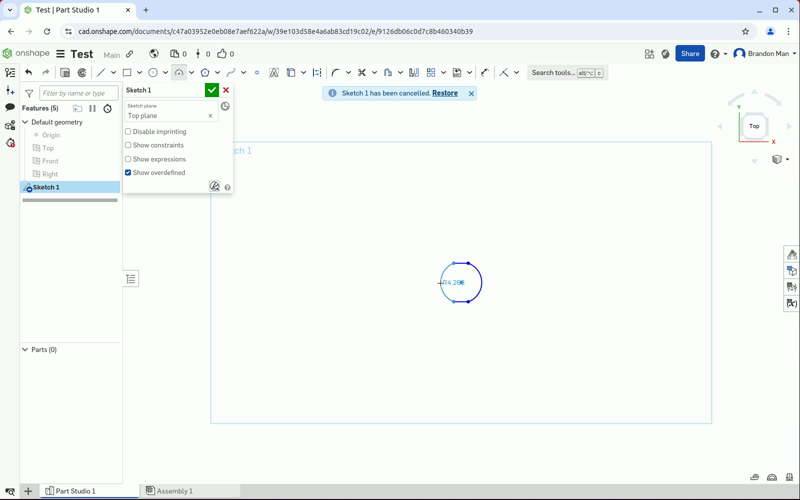
key(esc)
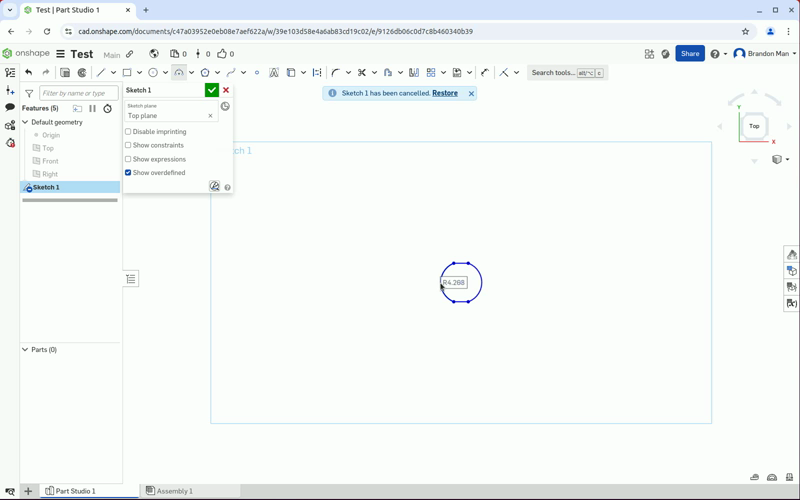
mouse_move(454, 274)
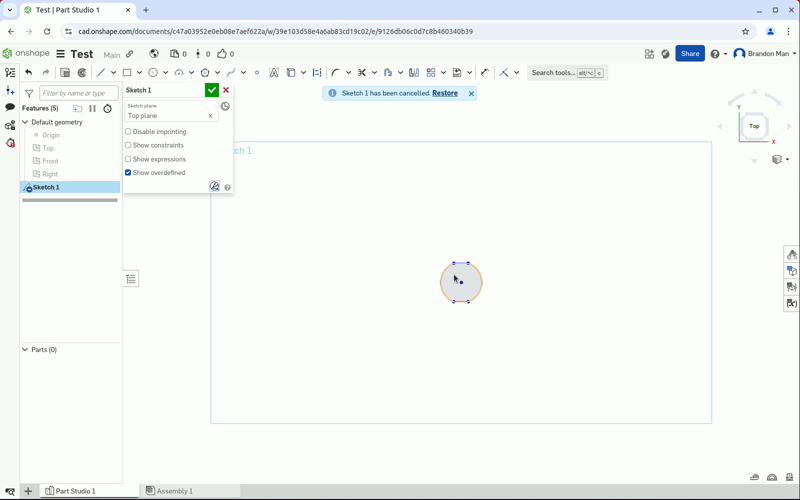
scroll(6)
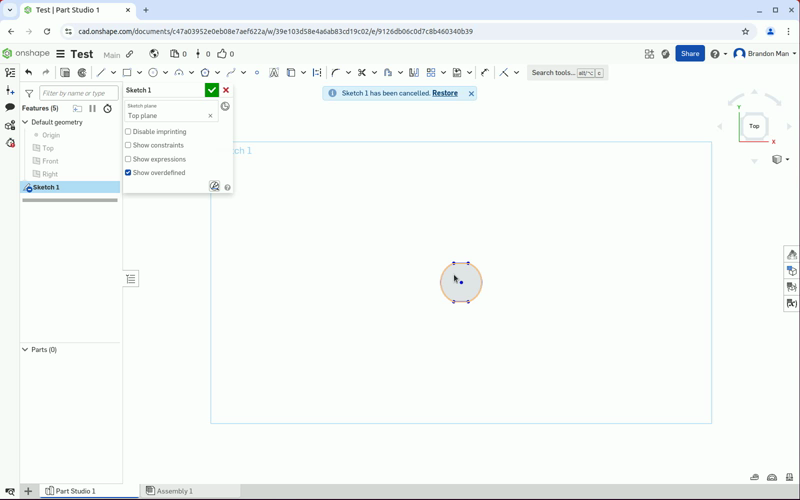
scroll(6)
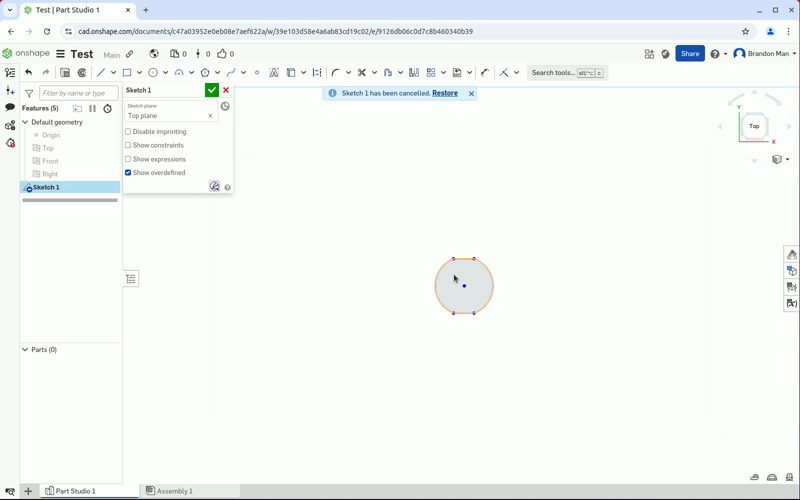
scroll(6)
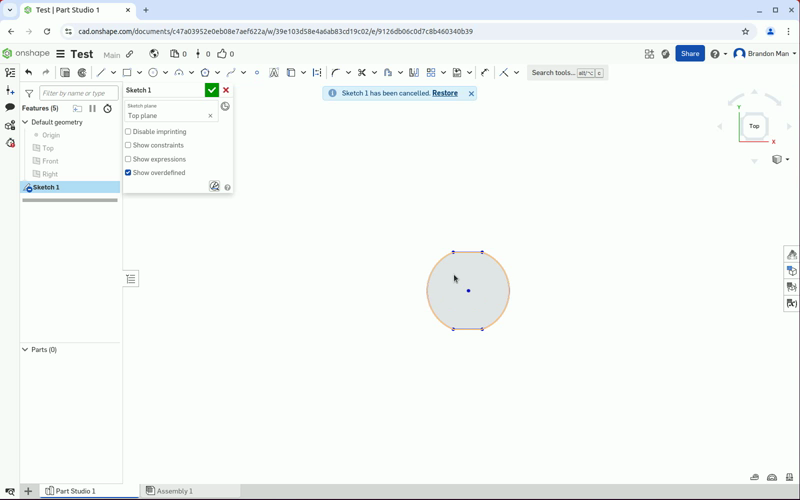
scroll(6)
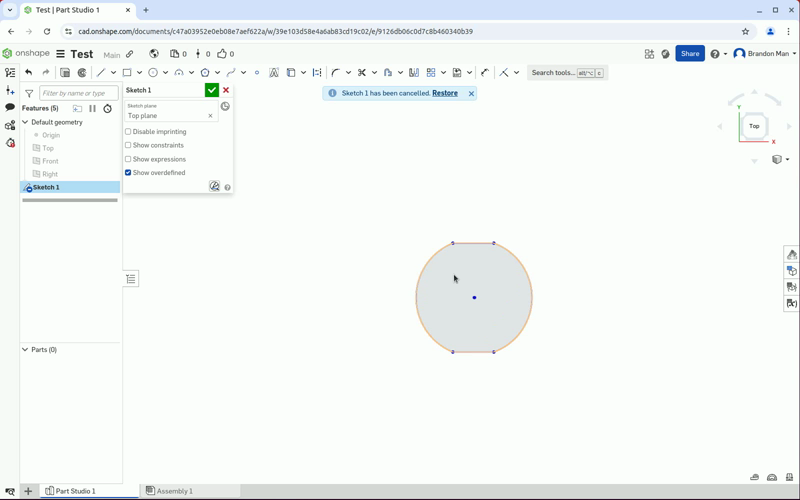
scroll(6)
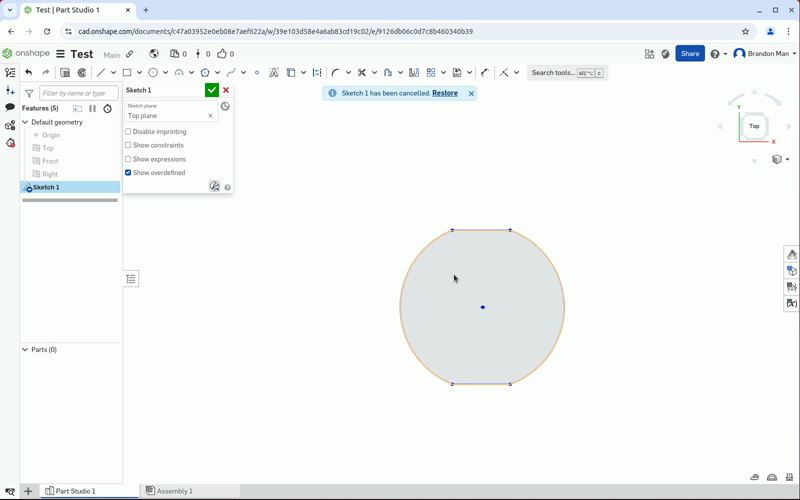
scroll(6)
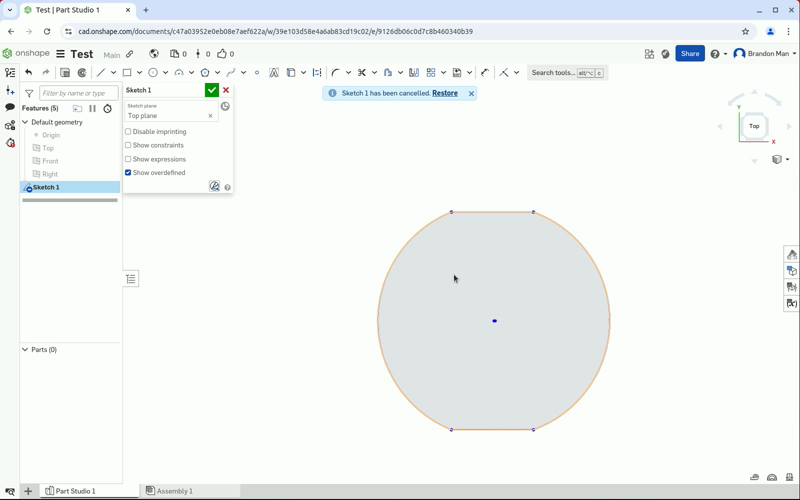
scroll(6)
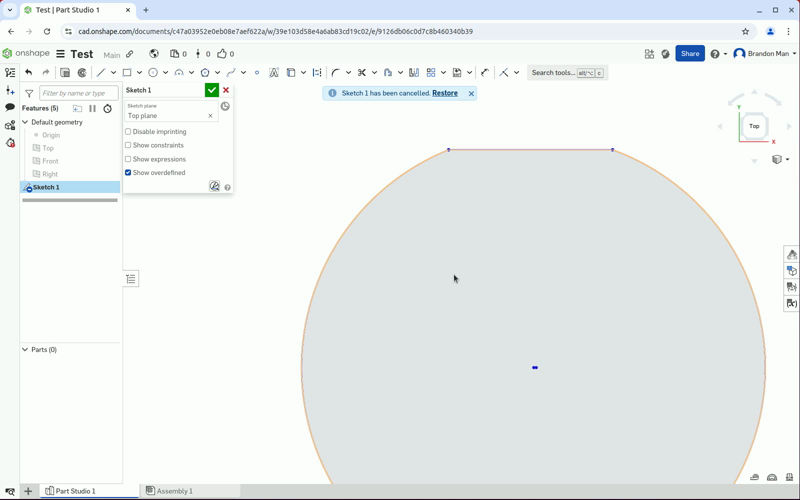
click(454, 274)
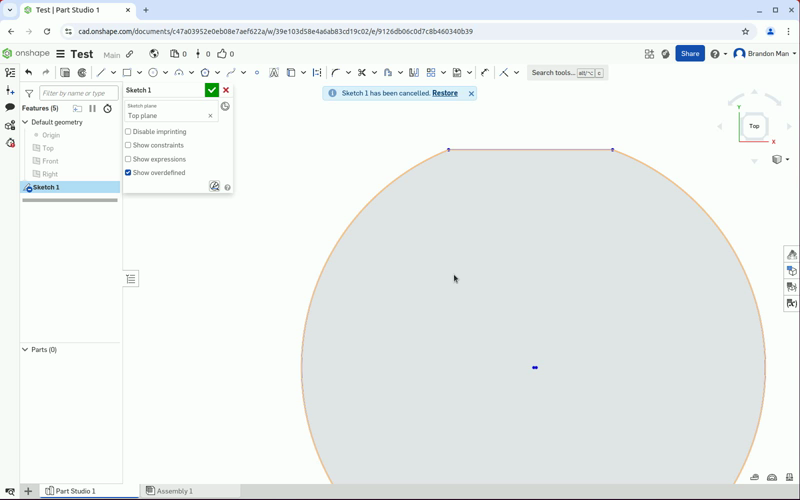
scroll(-6)
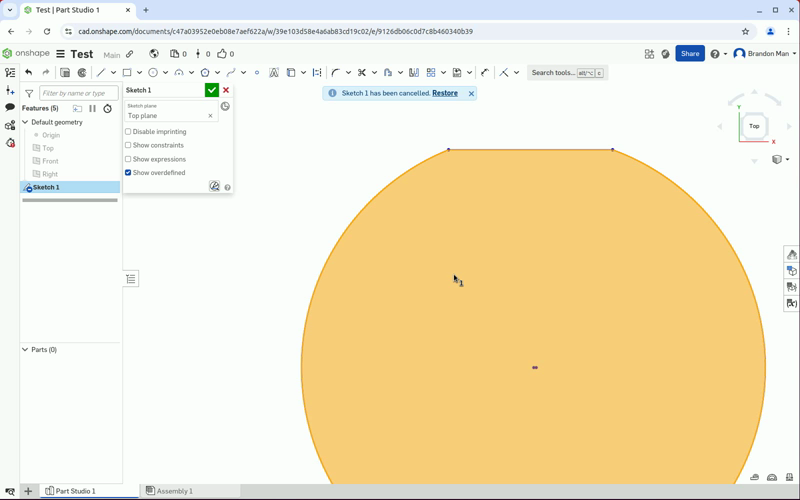
scroll(-6)
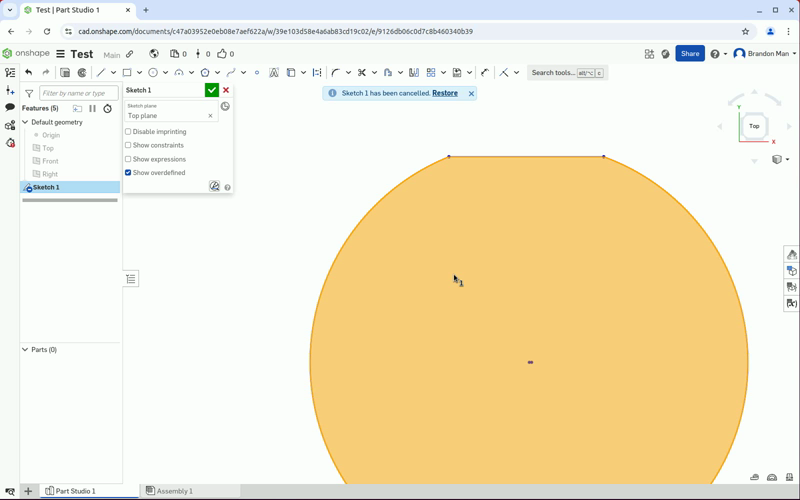
scroll(-6)
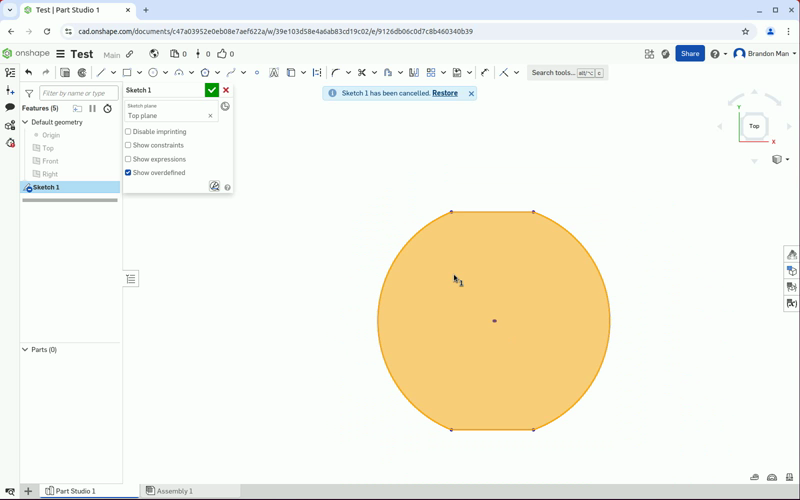
scroll(-6)
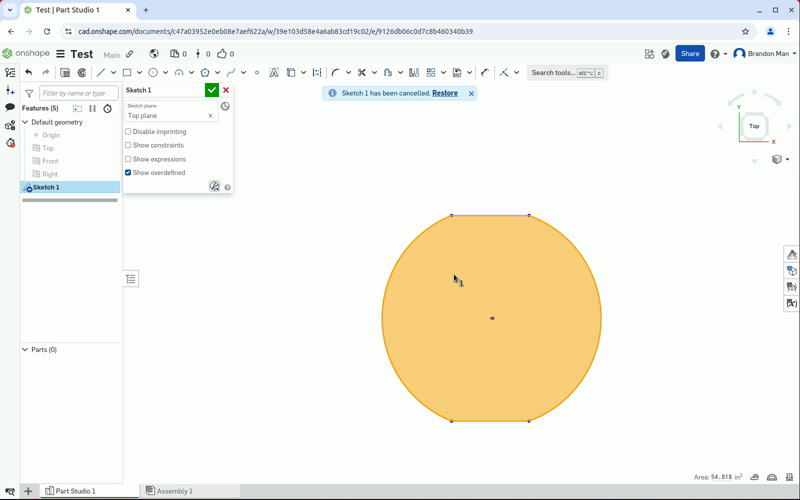
scroll(-6)
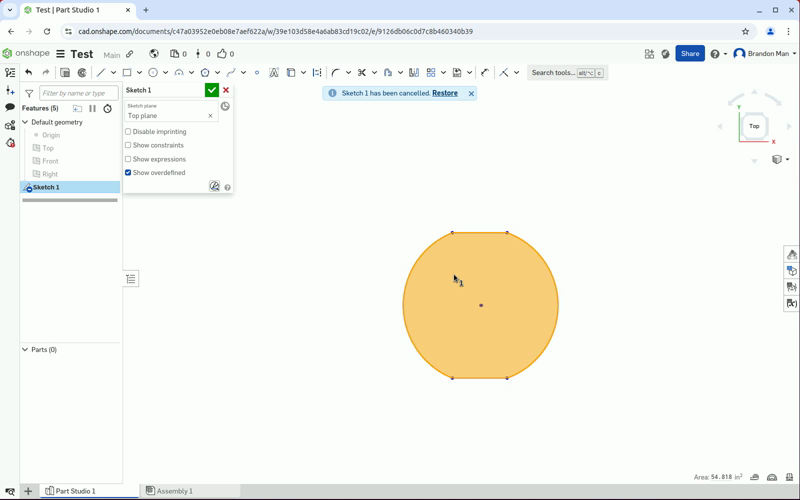
scroll(-6)
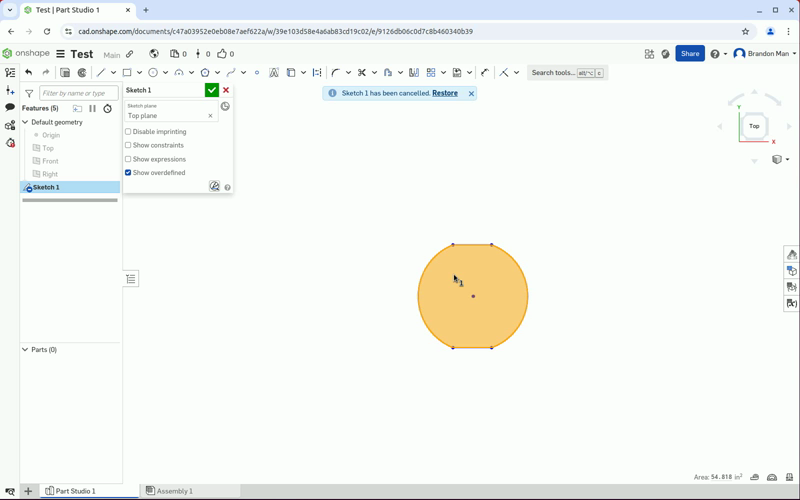
scroll(-6)
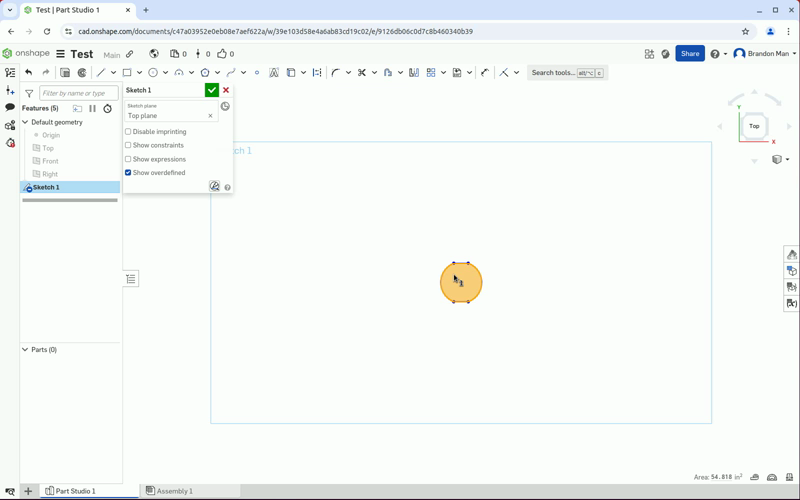
mouse_move(73, 352)
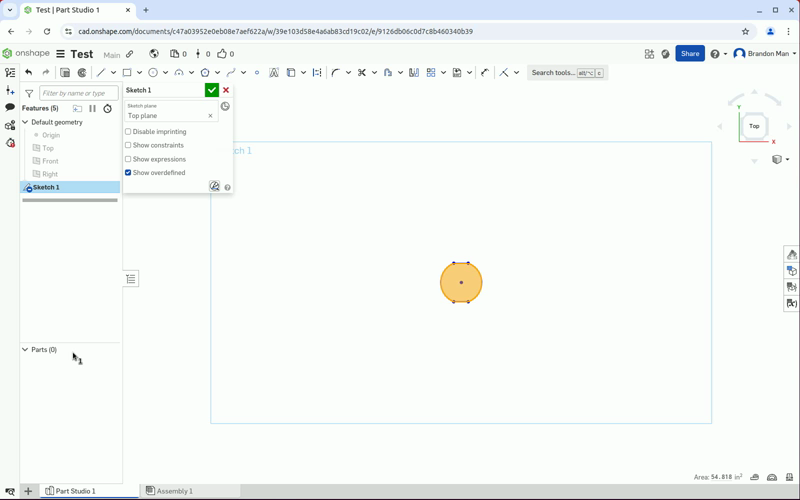
key(shift+y)
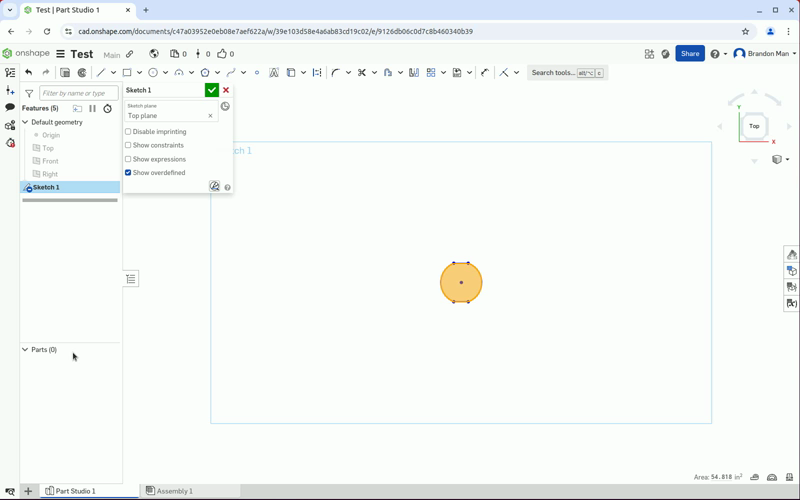
key(shift+e)
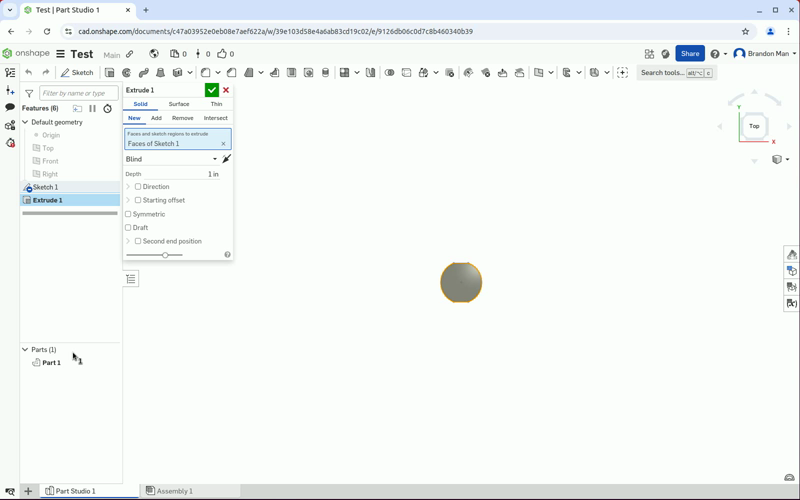
mouse_move(143, 106)
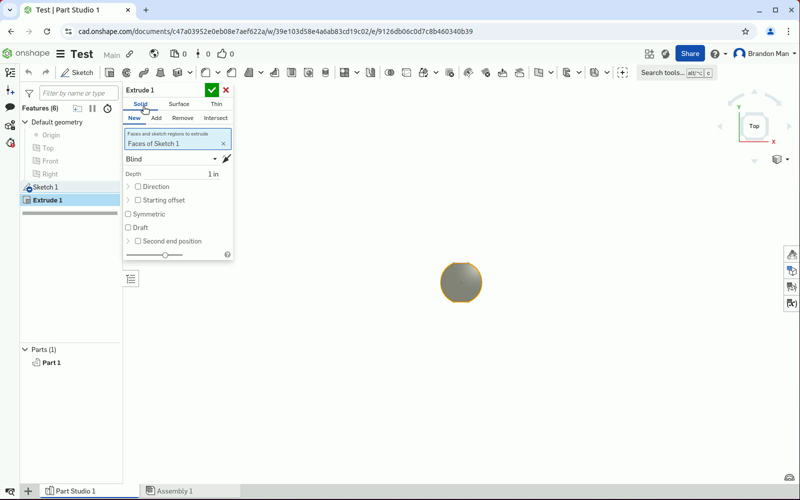
click(143, 106)
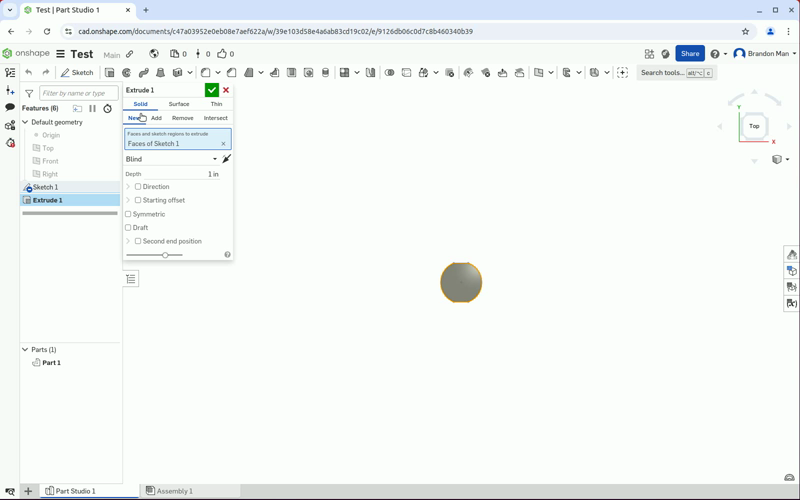
mouse_move(137, 120)
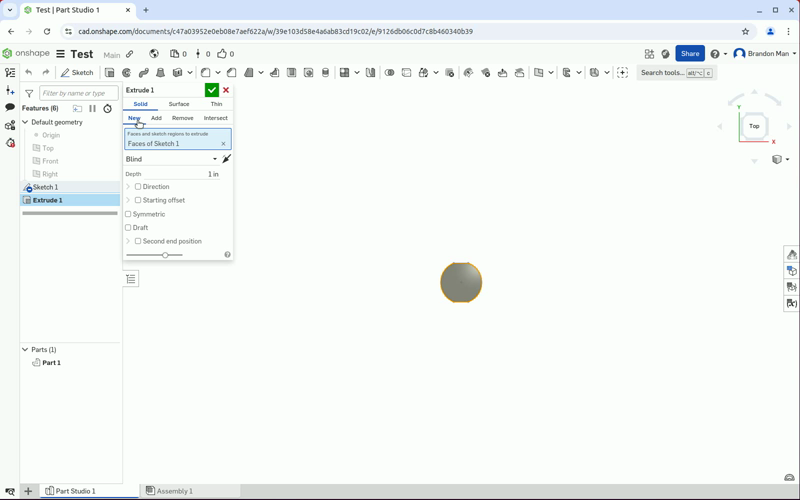
click(137, 120)
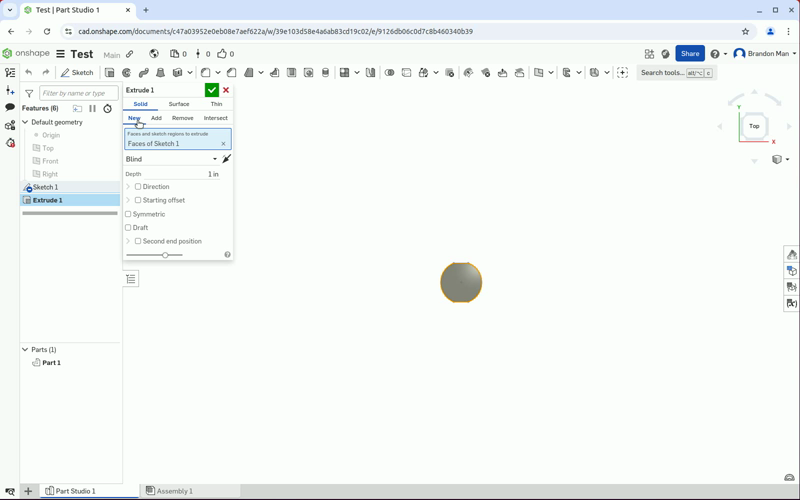
key(tab, 4)
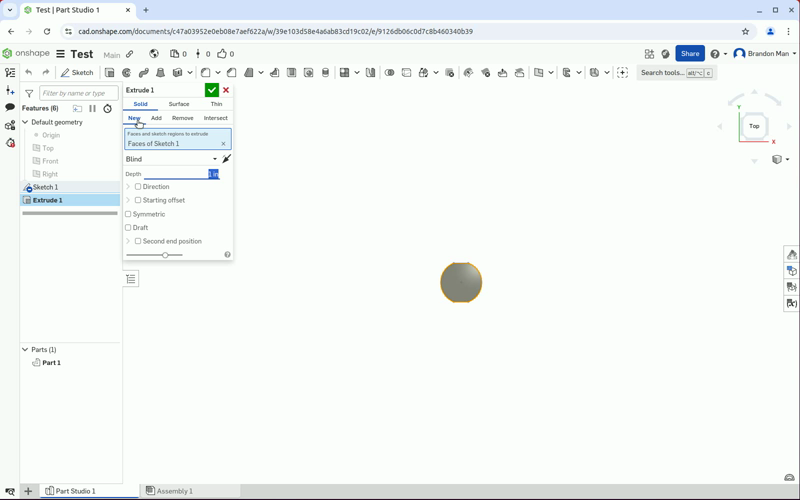
text(6.74)
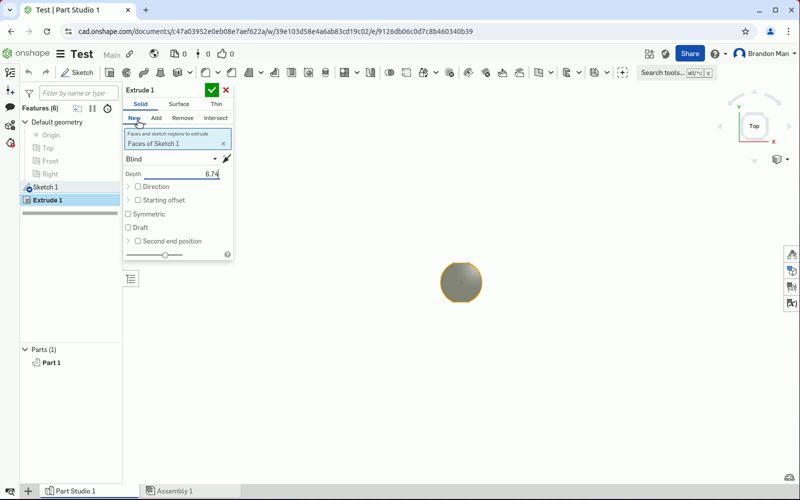
key(enter)
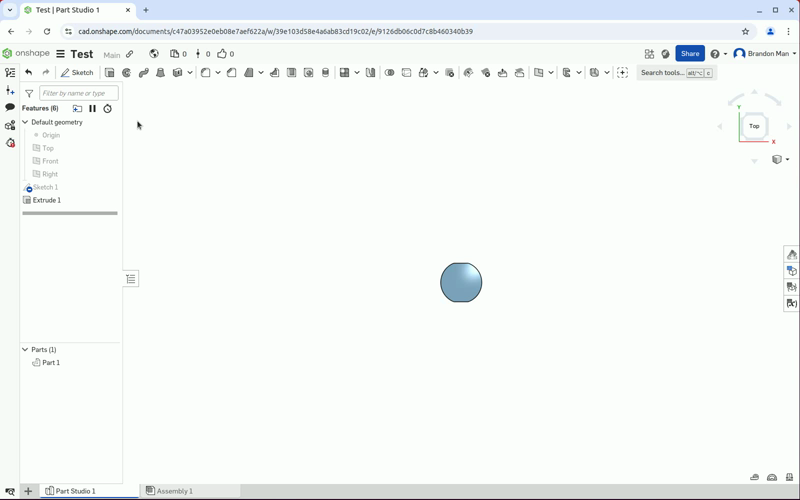
key(shift+h)
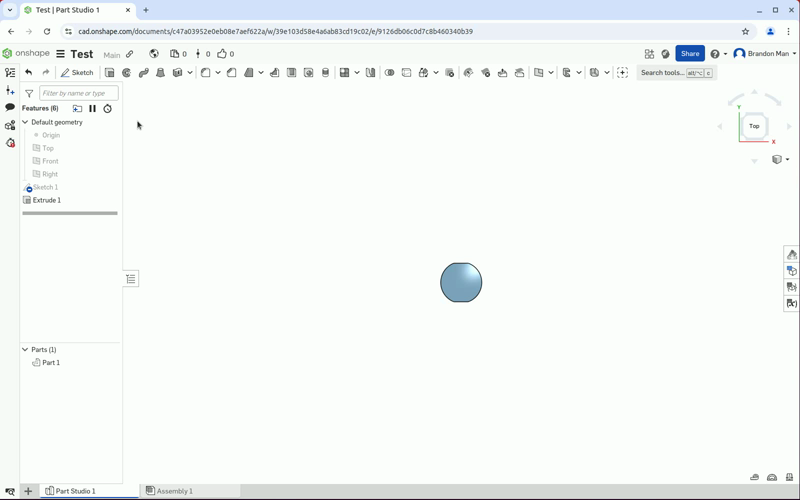
key(shift+h)
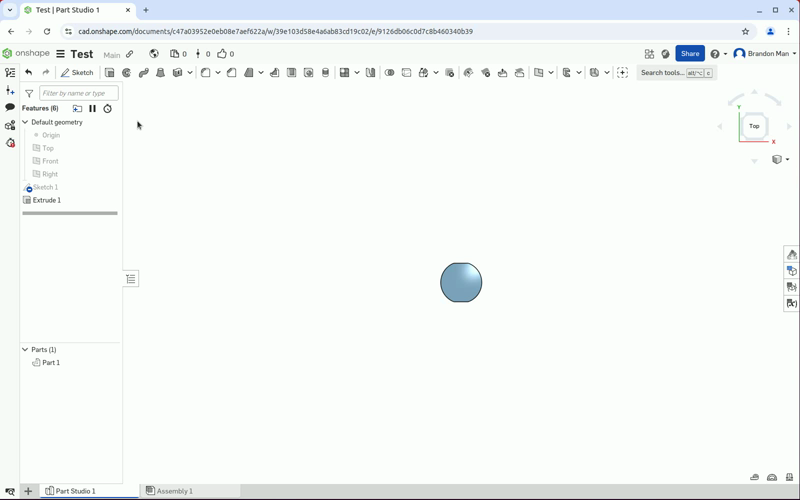
mouse_move(73, 189)
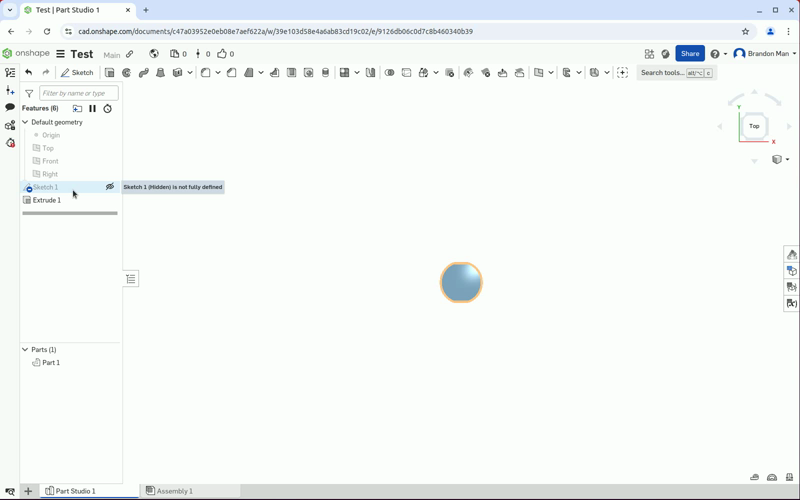
click(73, 189)
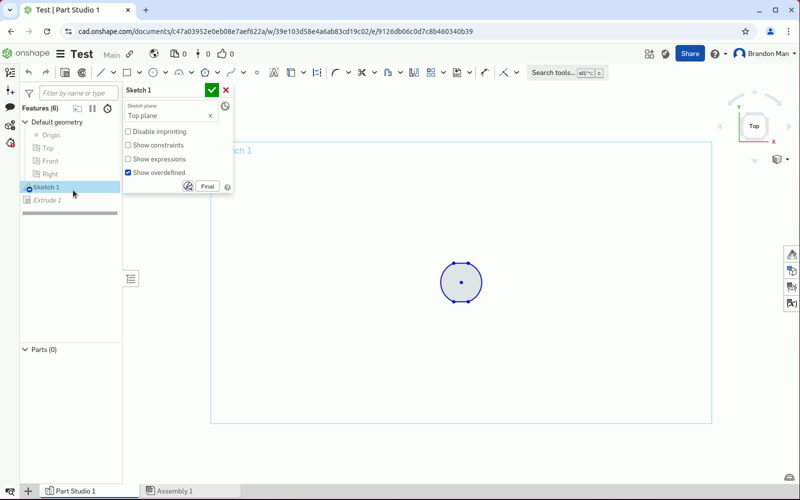
mouse_move(229, 92)
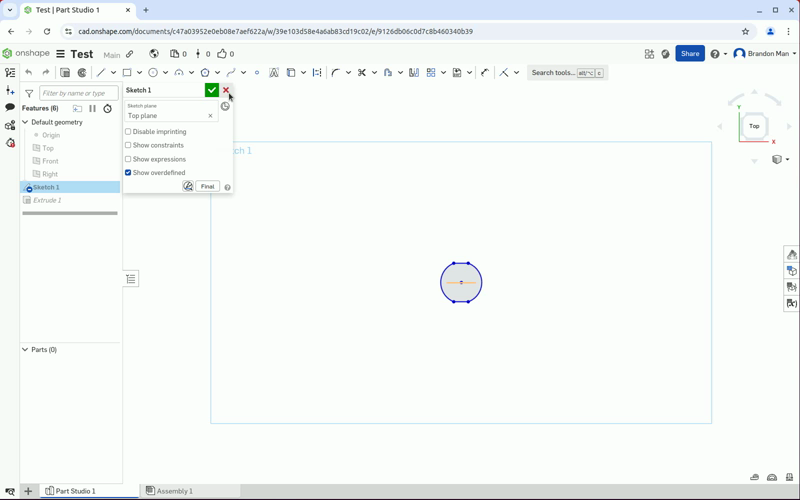
click(229, 92)
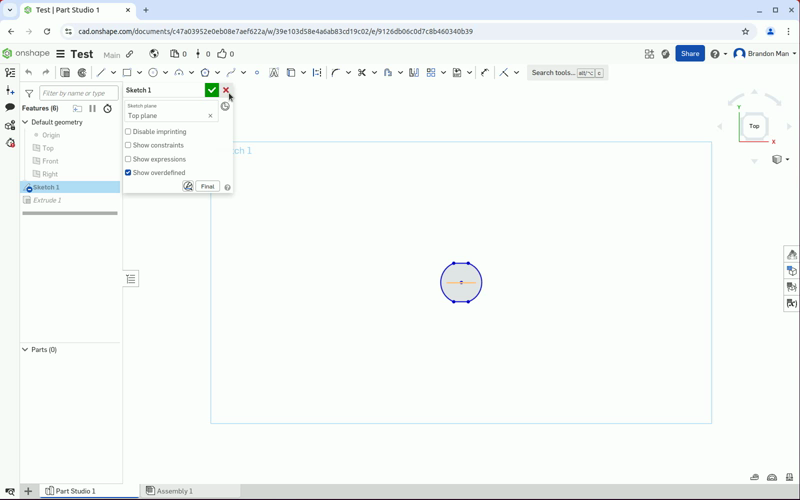
key(shift+s)
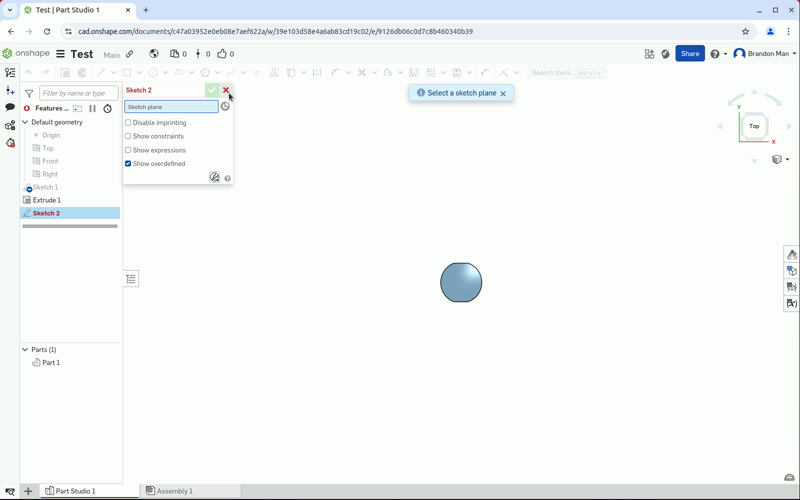
mouse_move(73, 150)
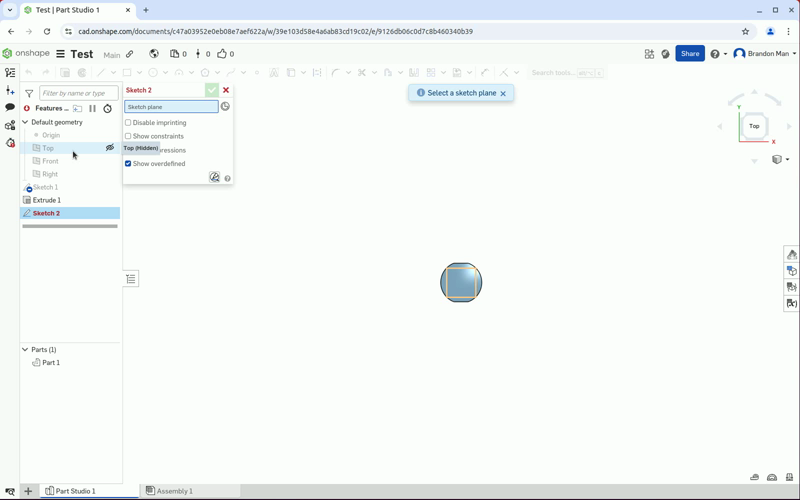
click(73, 150)
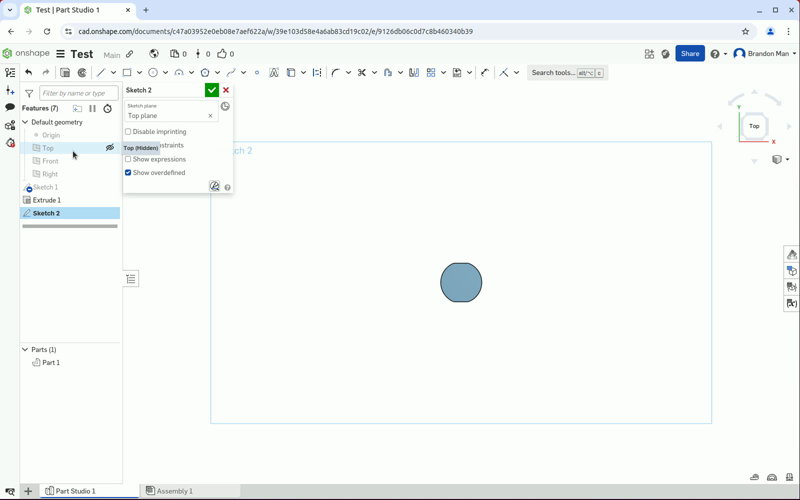
mouse_move(73, 352)
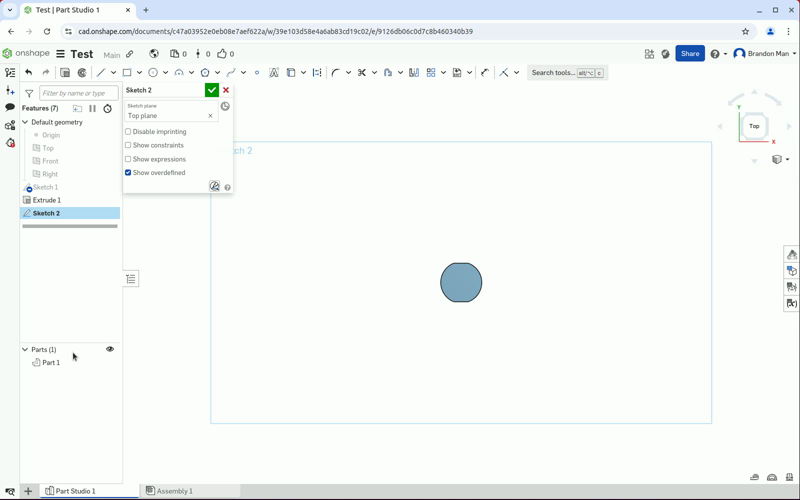
key(y)
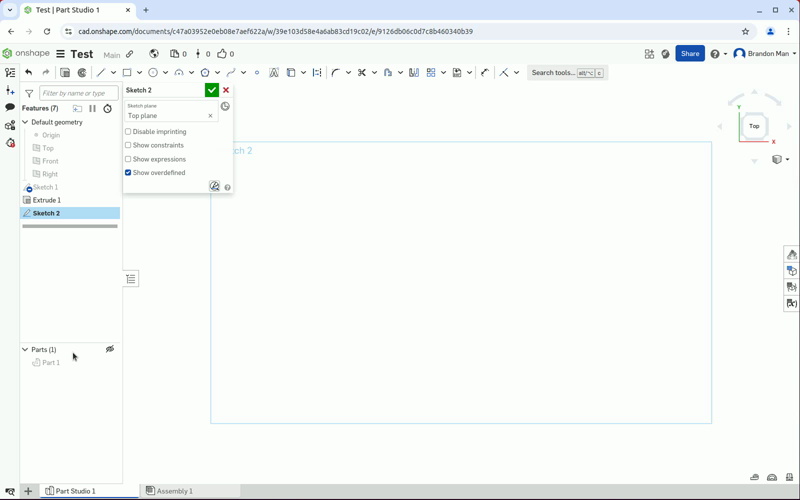
key(c)
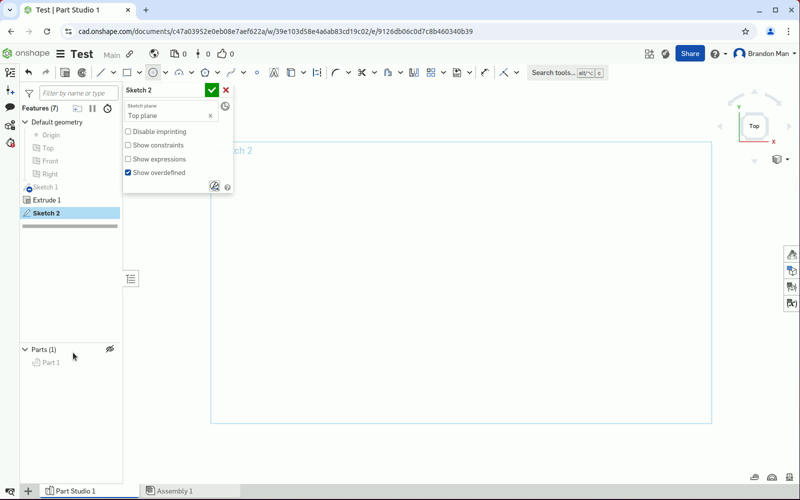
key_down(shift)
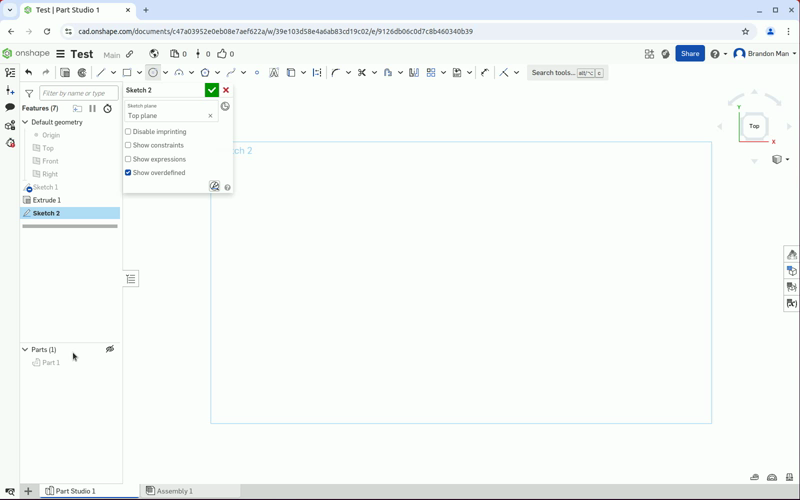
mouse_move(461, 282)
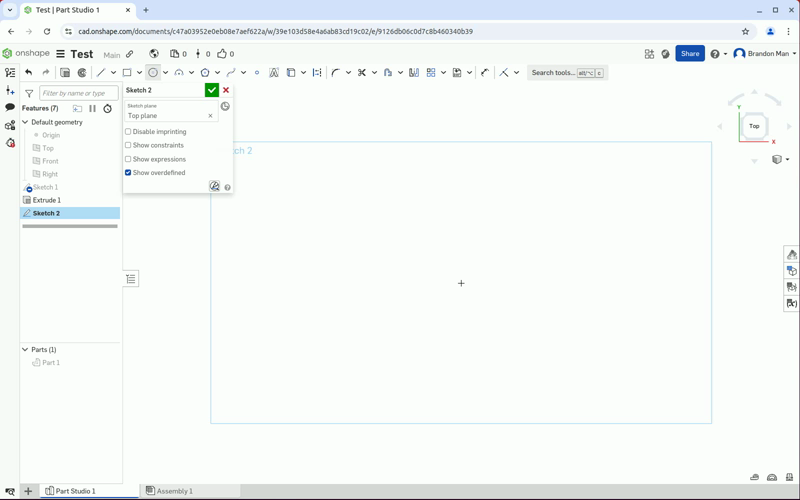
click(461, 282)
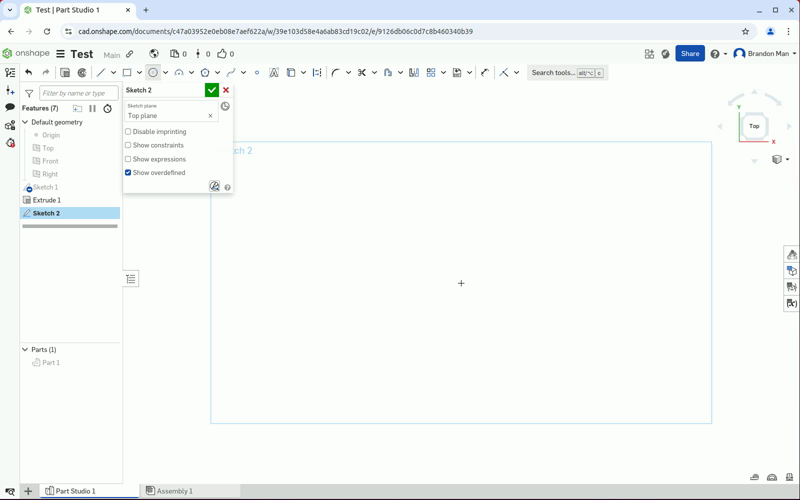
key_up(shift)
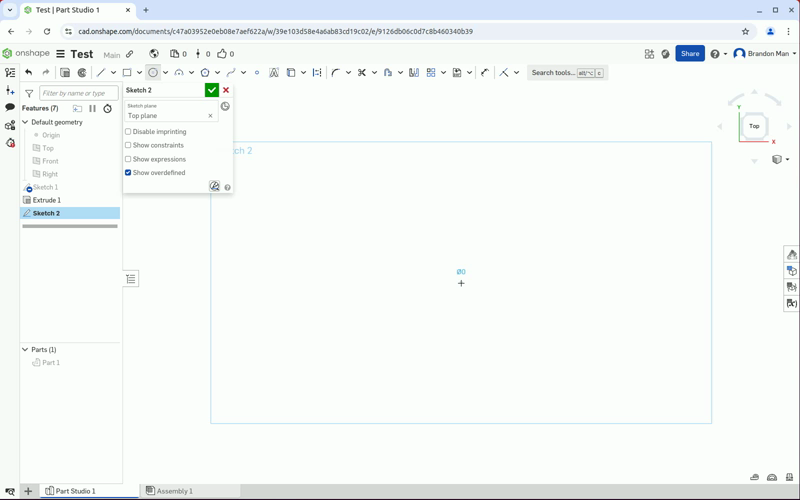
mouse_move(479, 282)
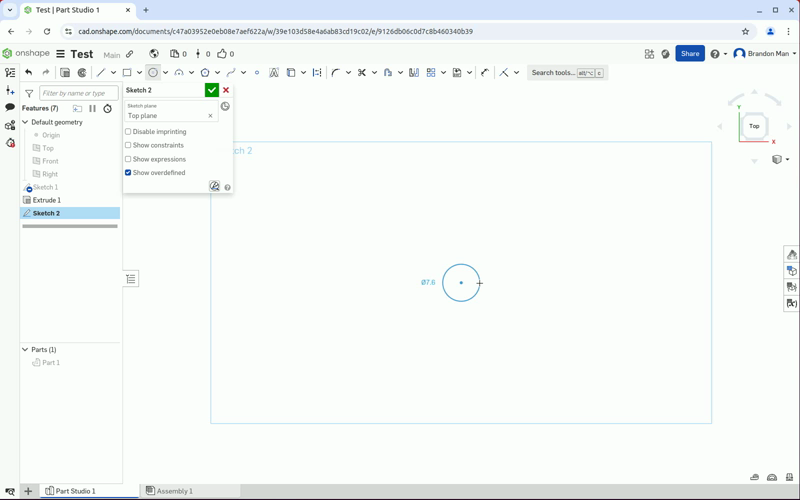
click(479, 282)
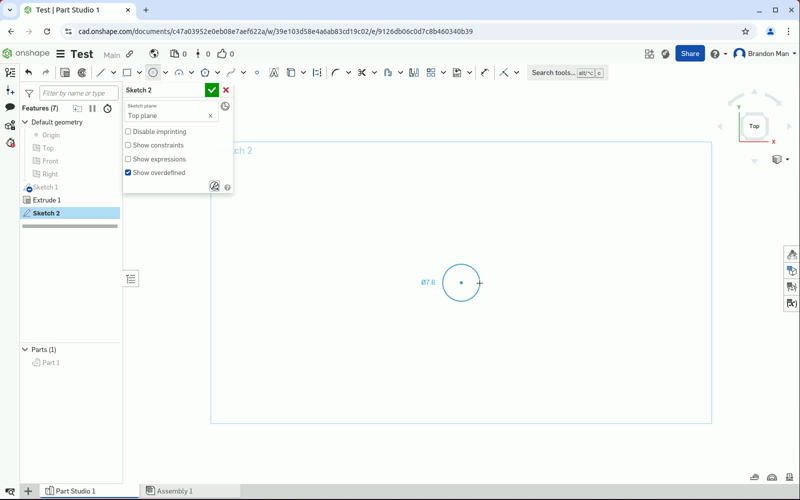
key(esc)
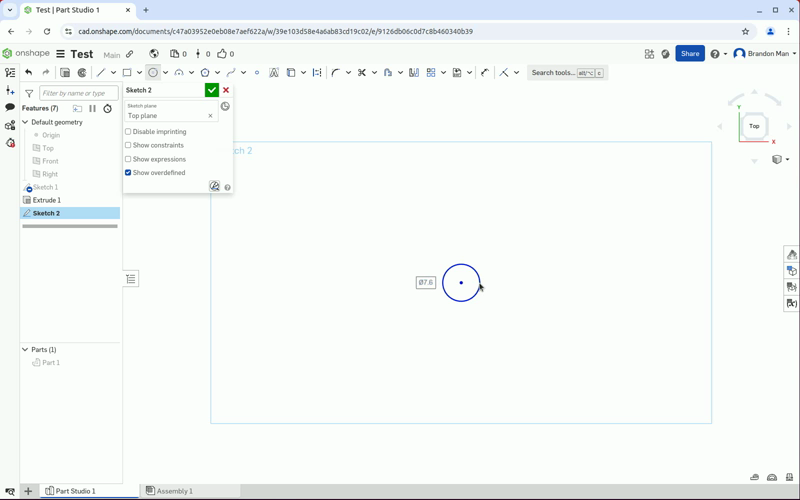
mouse_move(458, 275)
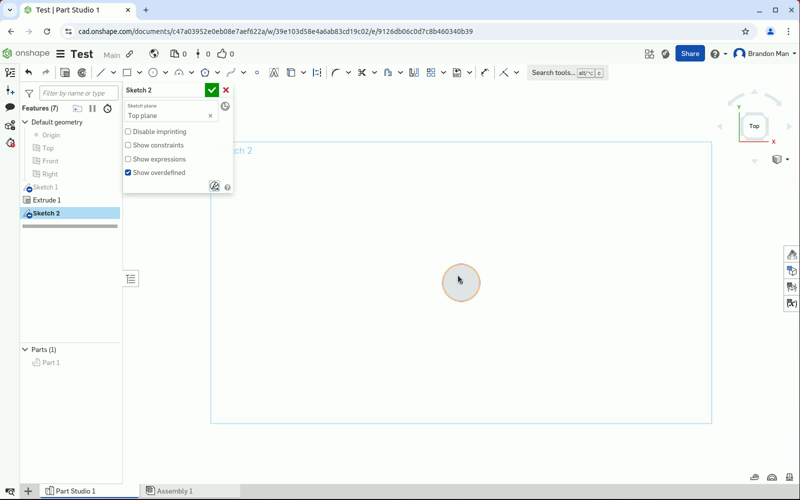
scroll(6)
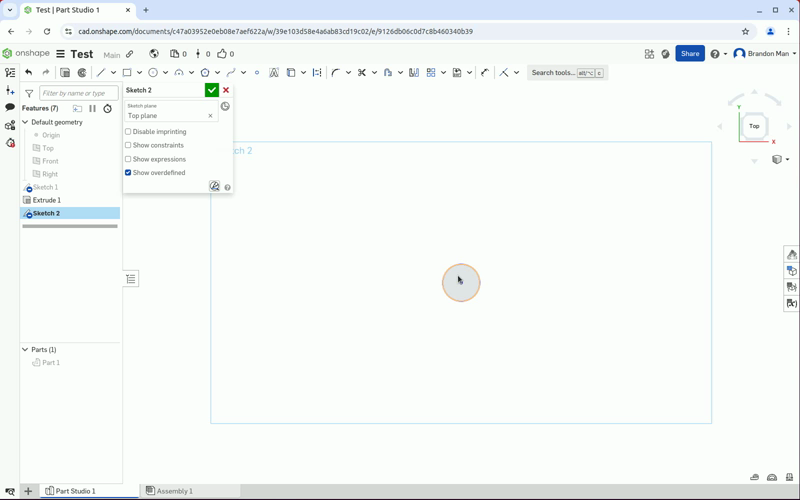
scroll(6)
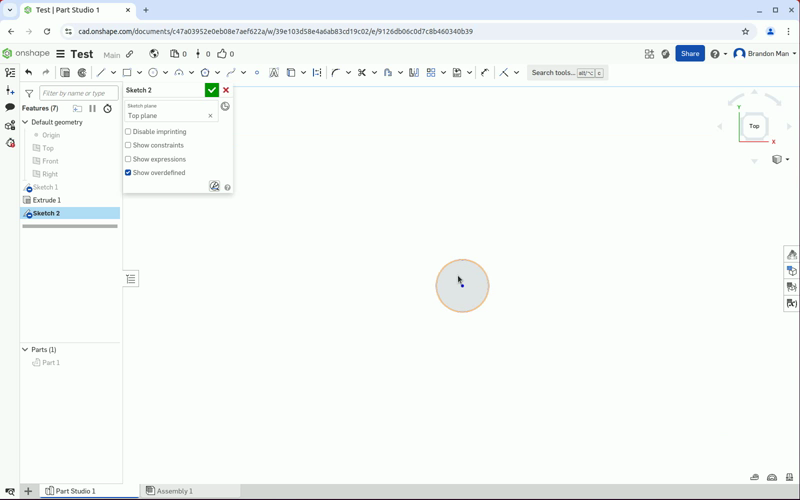
scroll(6)
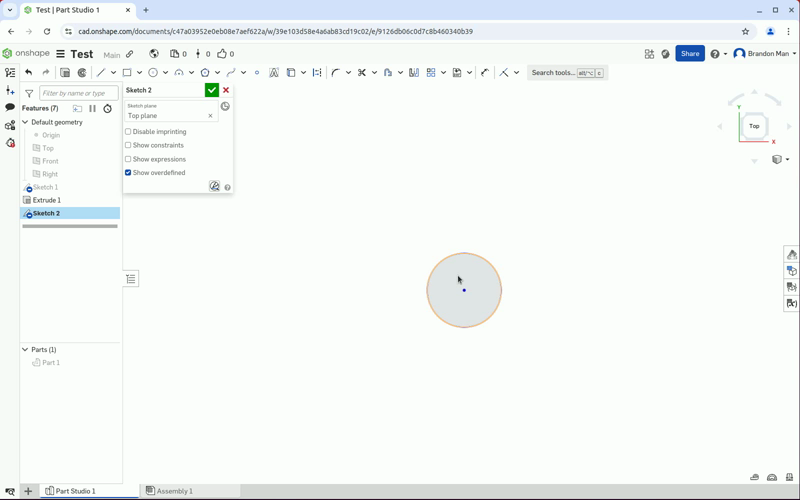
scroll(6)
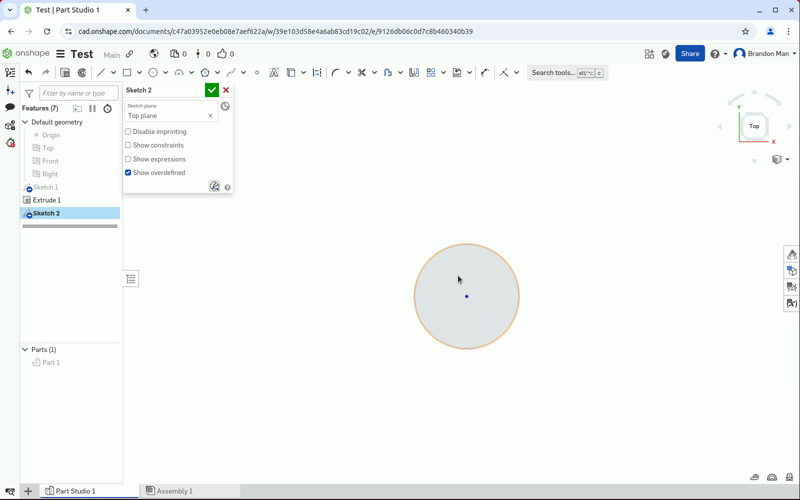
scroll(6)
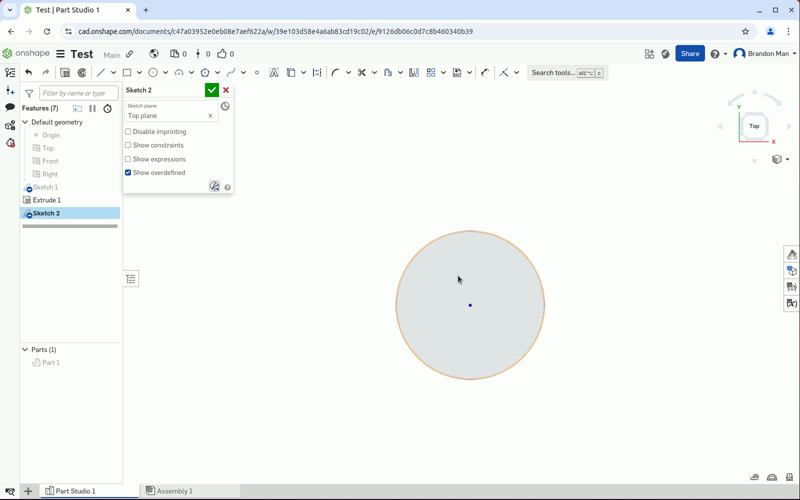
scroll(6)
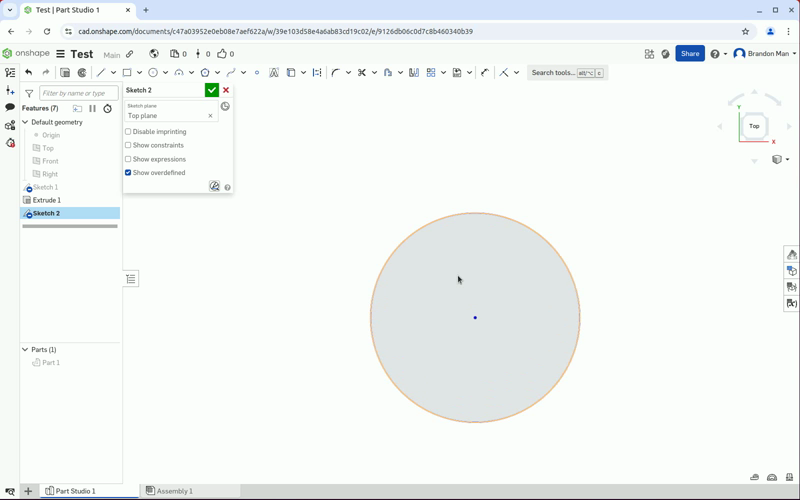
scroll(6)
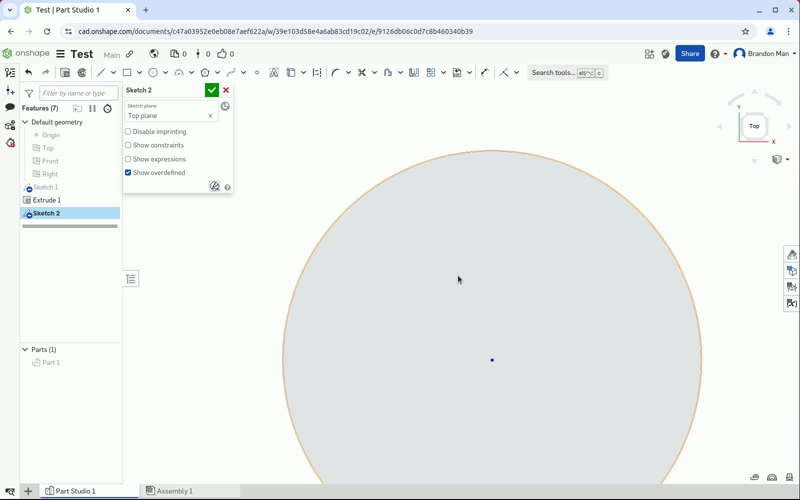
click(458, 275)
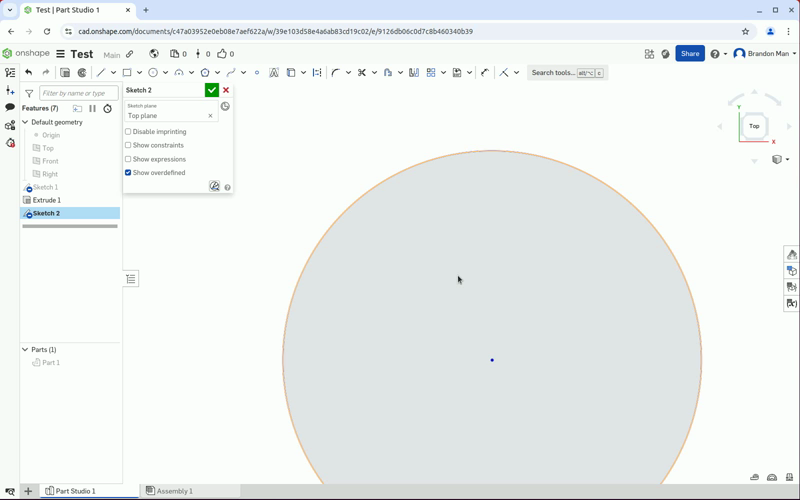
scroll(-6)
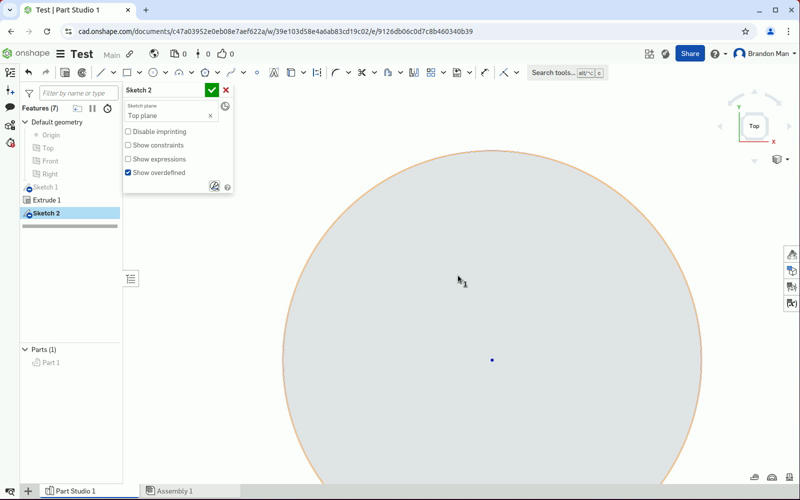
scroll(-6)
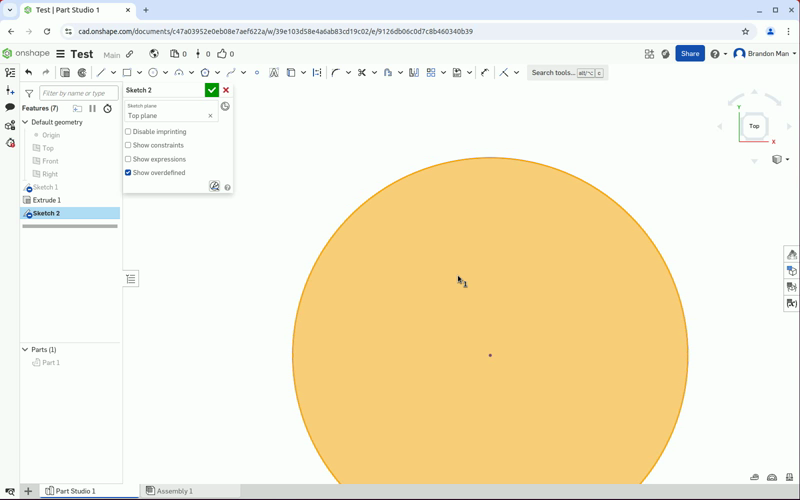
scroll(-6)
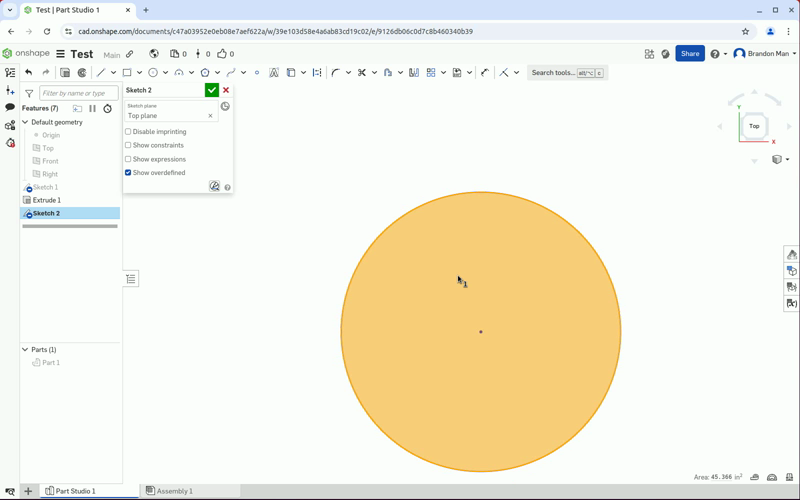
scroll(-6)
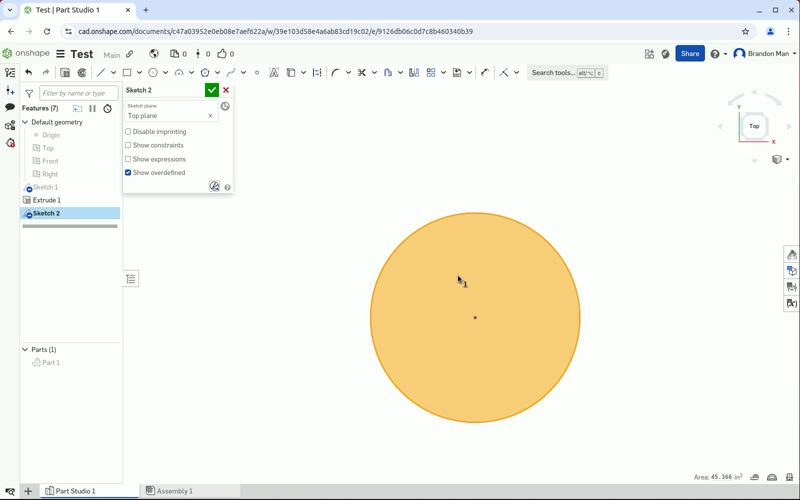
scroll(-6)
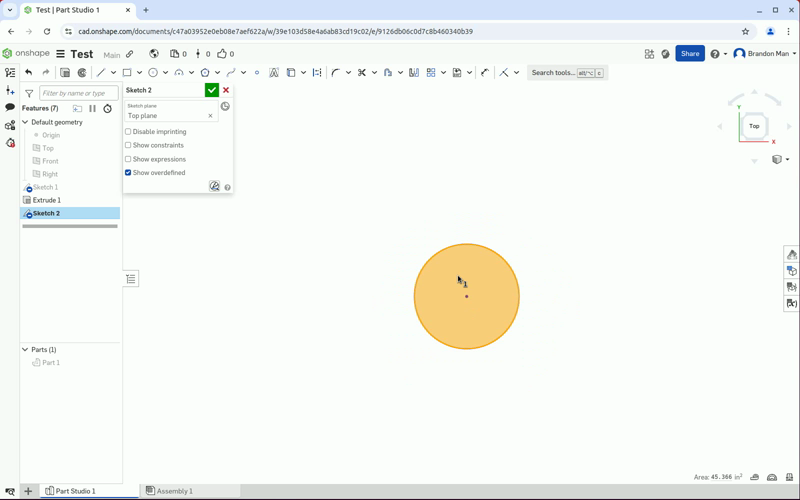
scroll(-6)
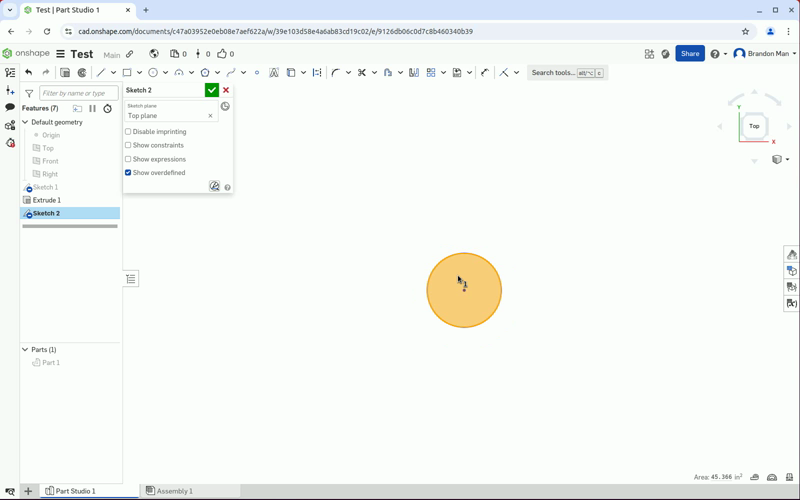
scroll(-6)
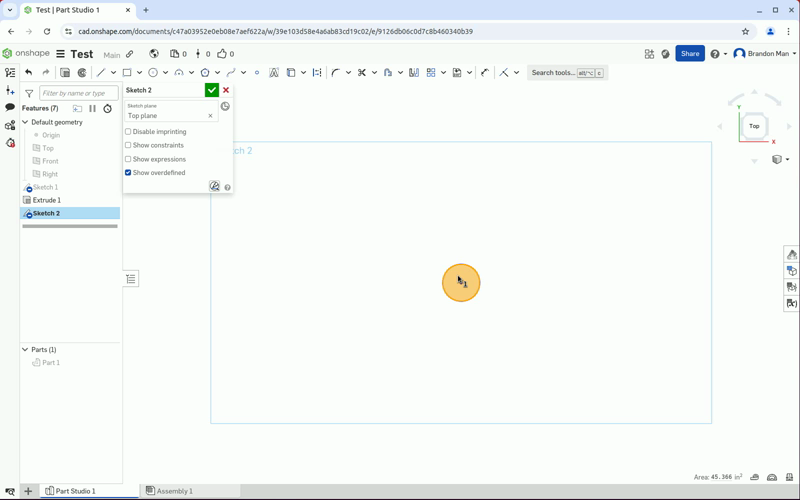
mouse_move(73, 352)
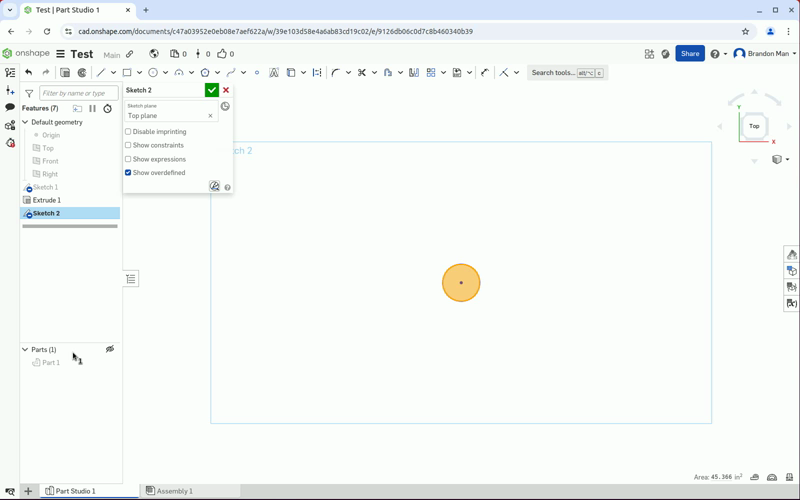
key(shift+y)
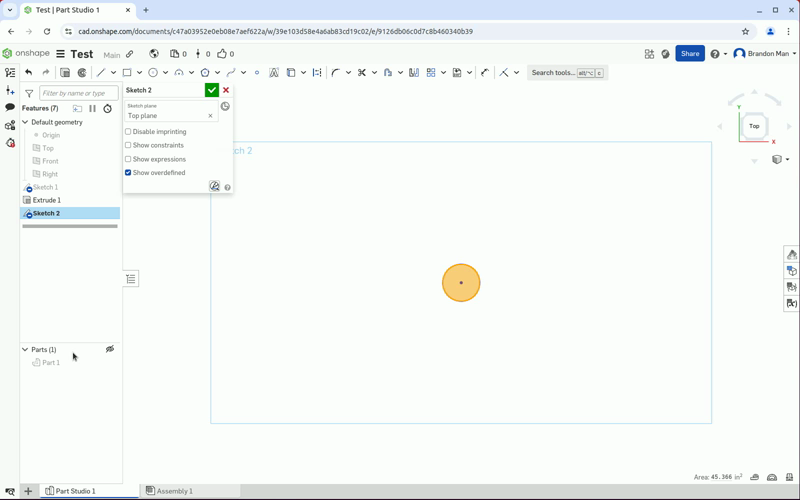
key(shift+e)
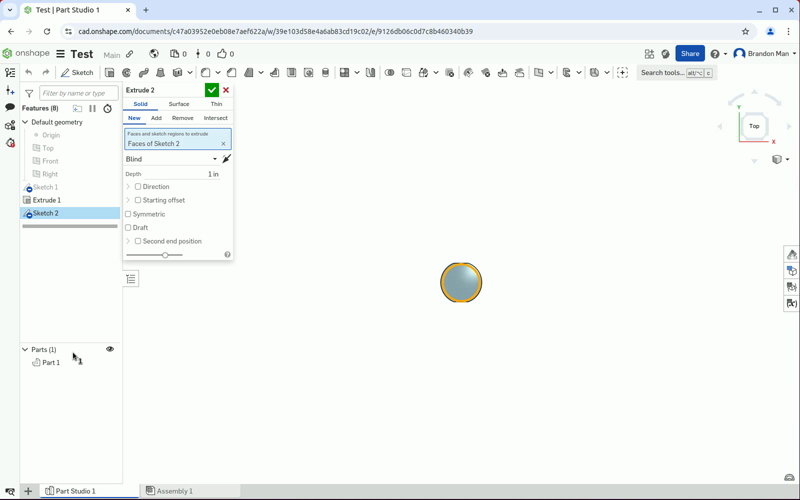
mouse_move(143, 106)
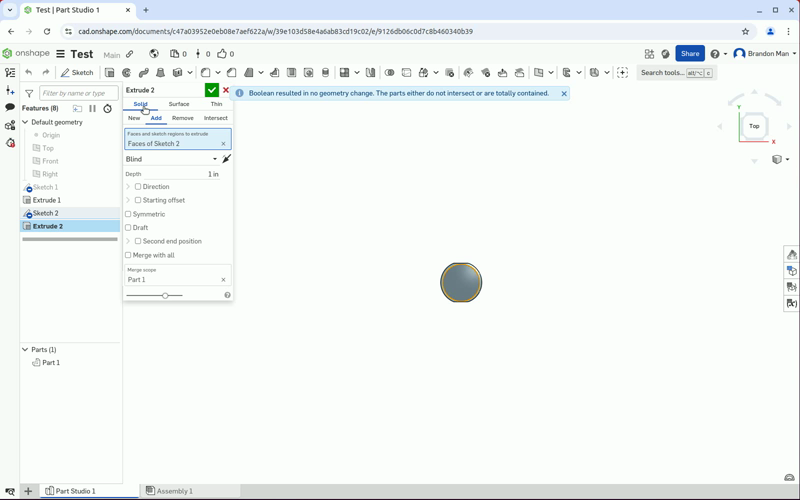
click(143, 106)
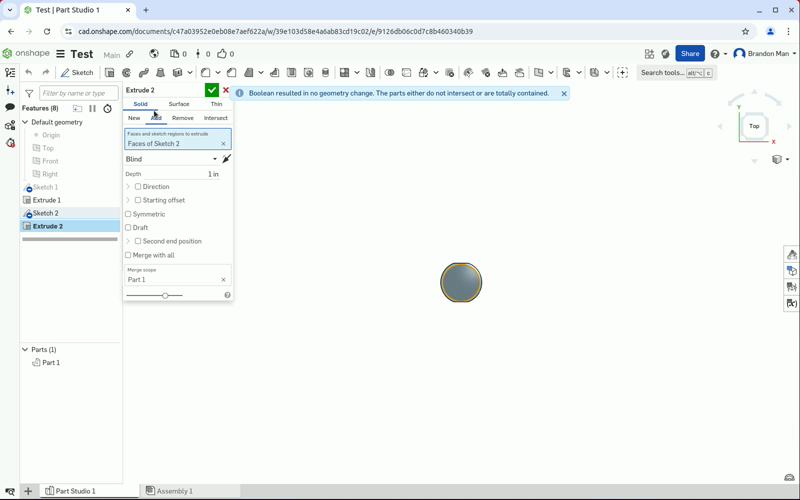
mouse_move(186, 120)
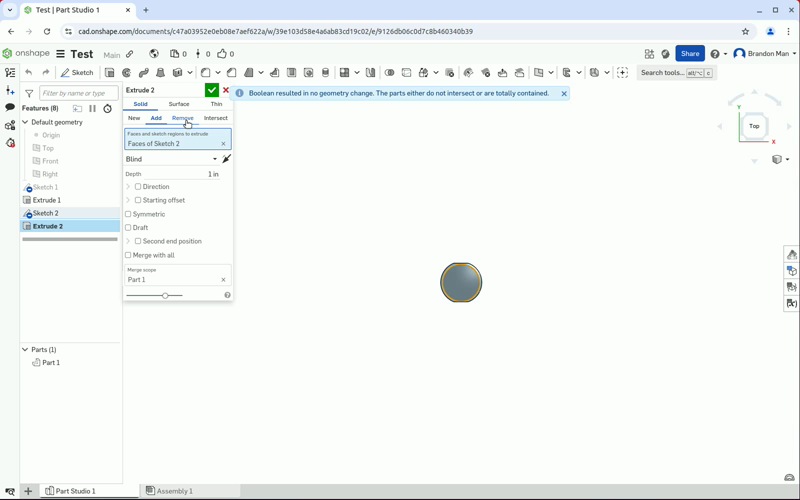
click(186, 120)
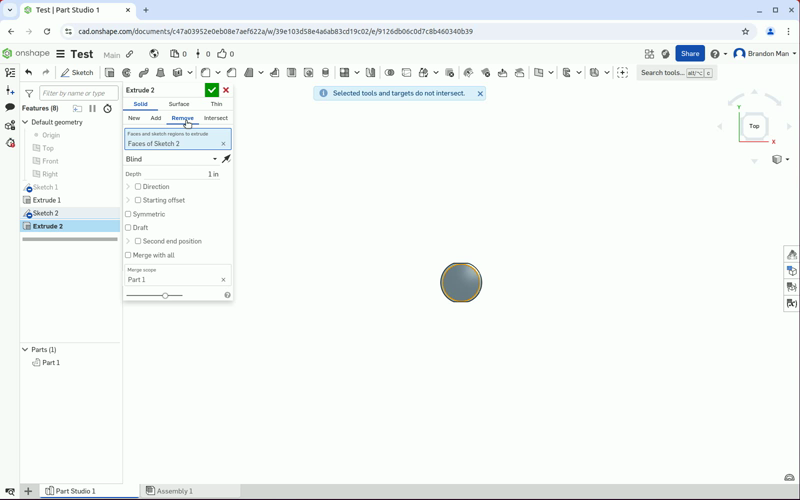
key(tab, 4)
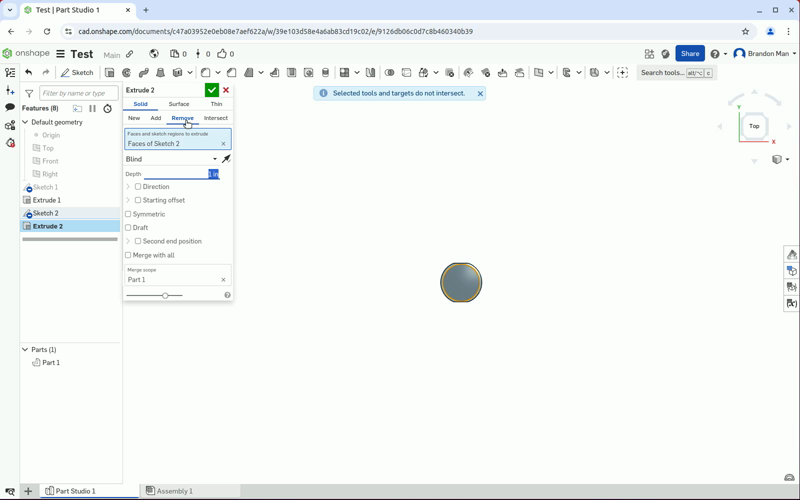
text(-4.574)
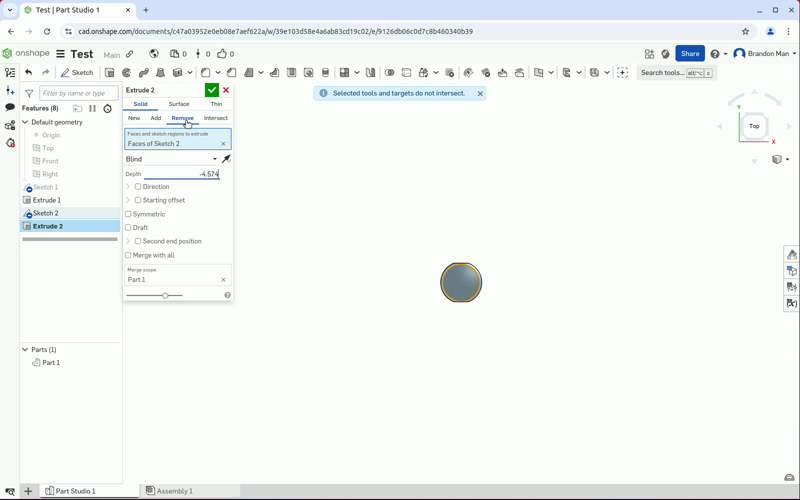
key(tab, 6)
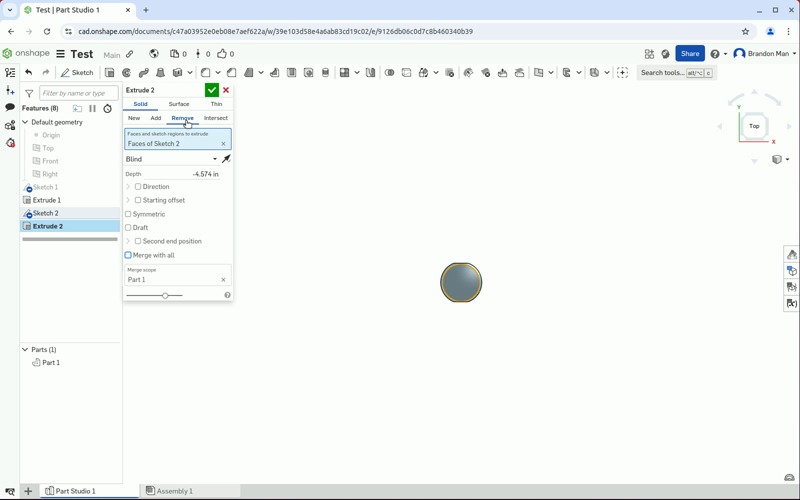
key(space)
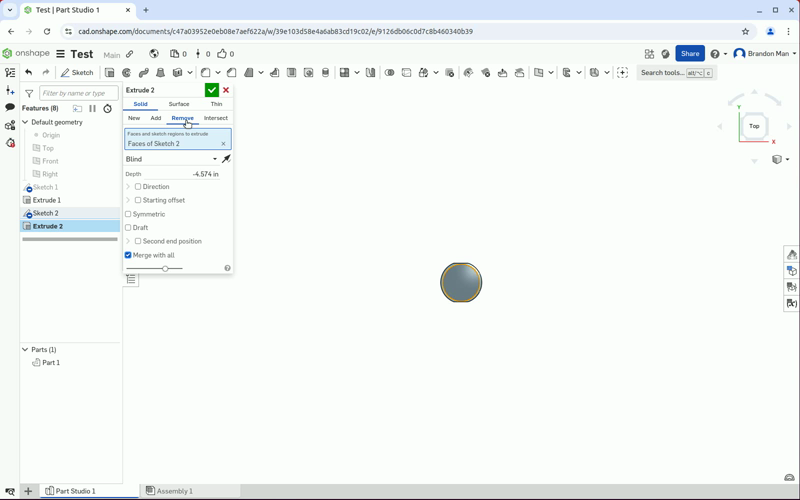
key(enter)
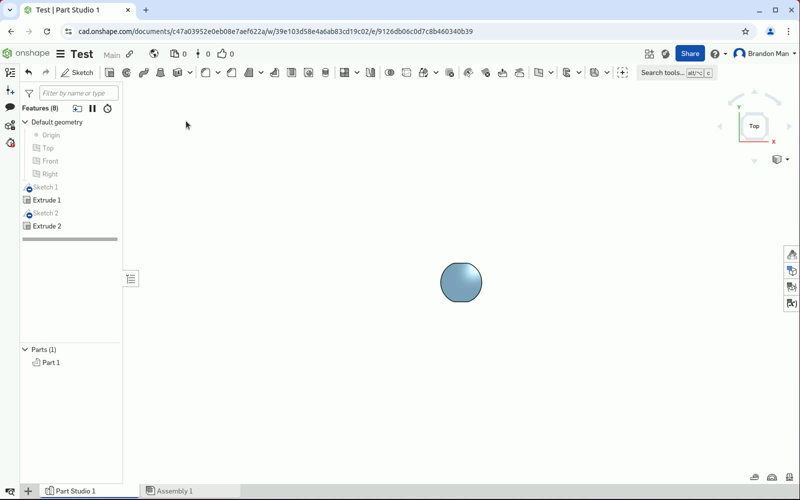
key(shift+h)
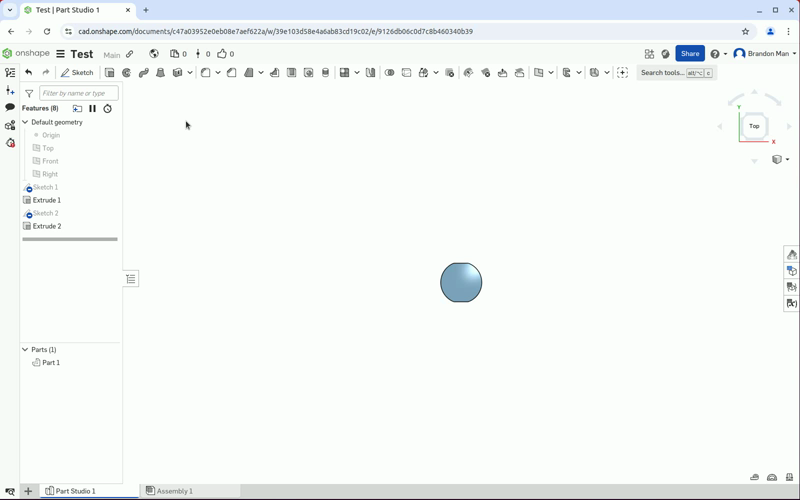
key(shift+h)
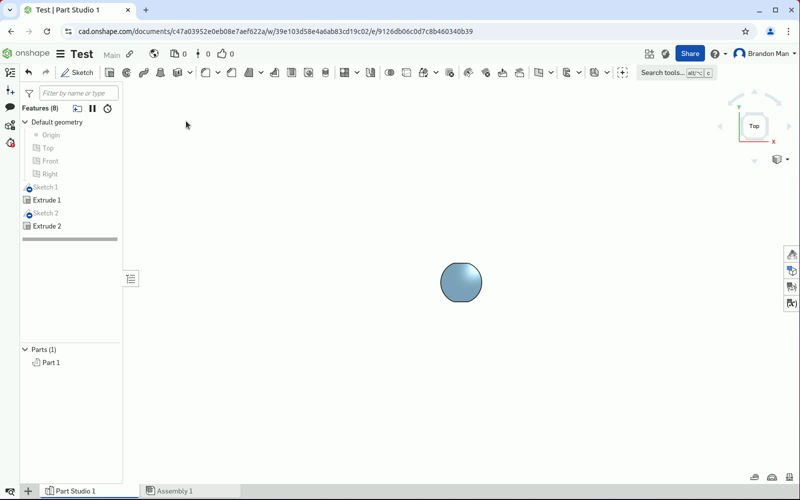
mouse_move(73, 189)
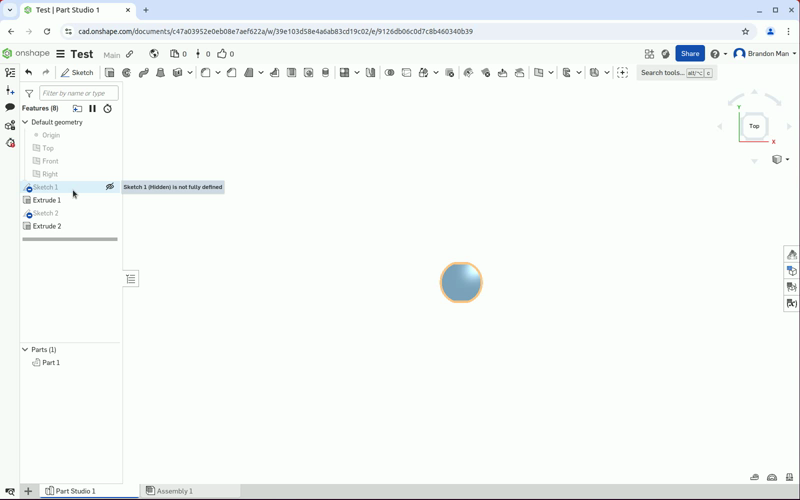
click(73, 189)
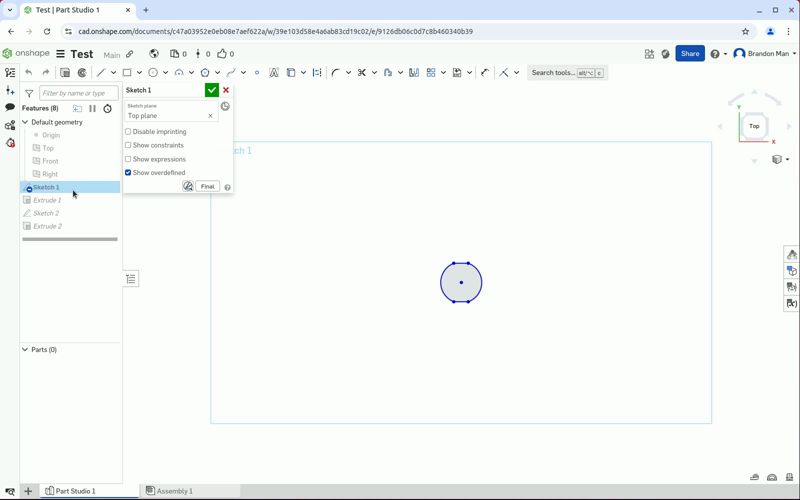
mouse_move(229, 92)
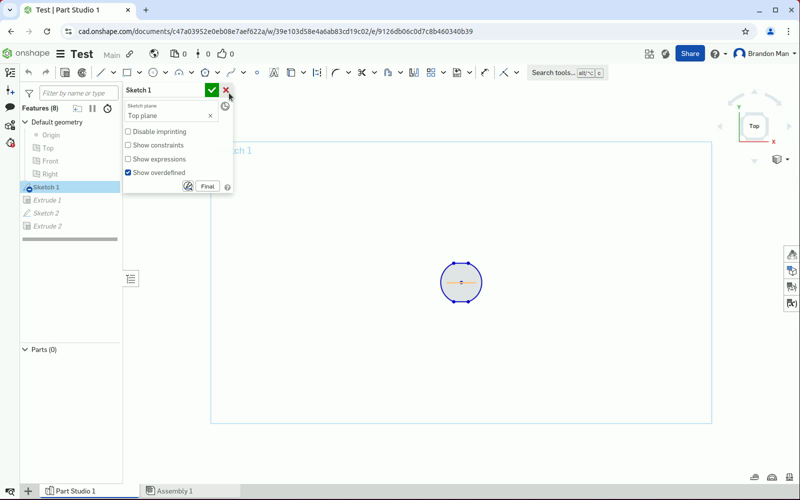
click(229, 92)
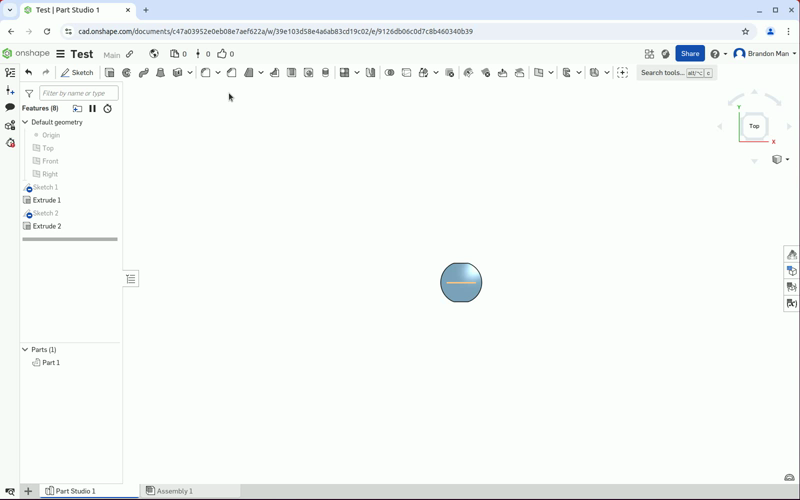
mouse_move(541, 75)
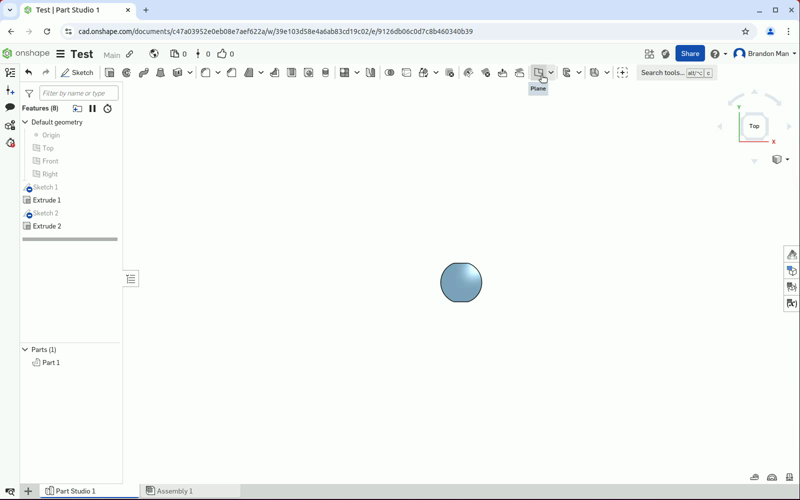
click(541, 75)
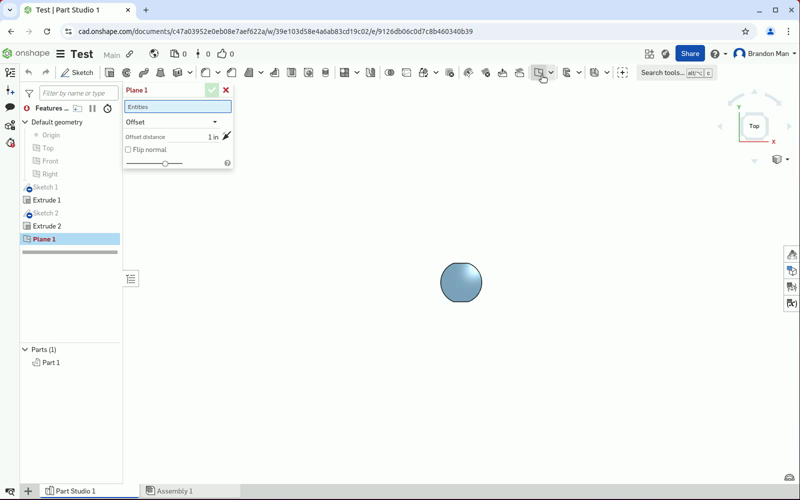
mouse_move(73, 150)
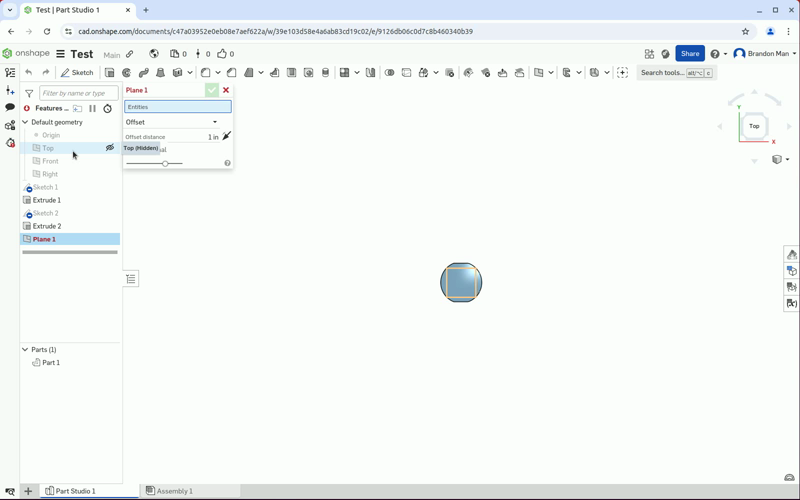
click(73, 150)
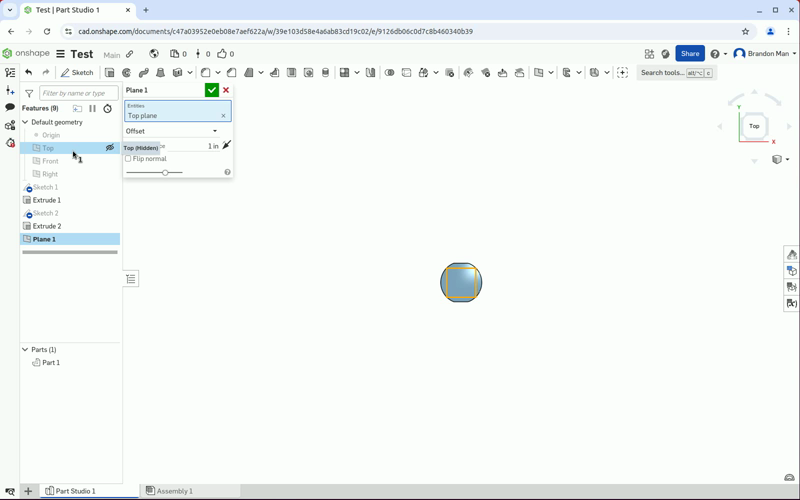
key(tab, 2)
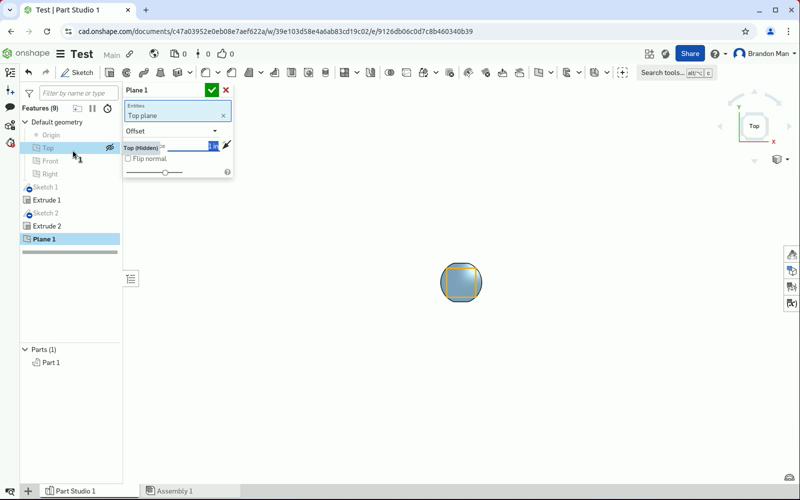
text(6.748)
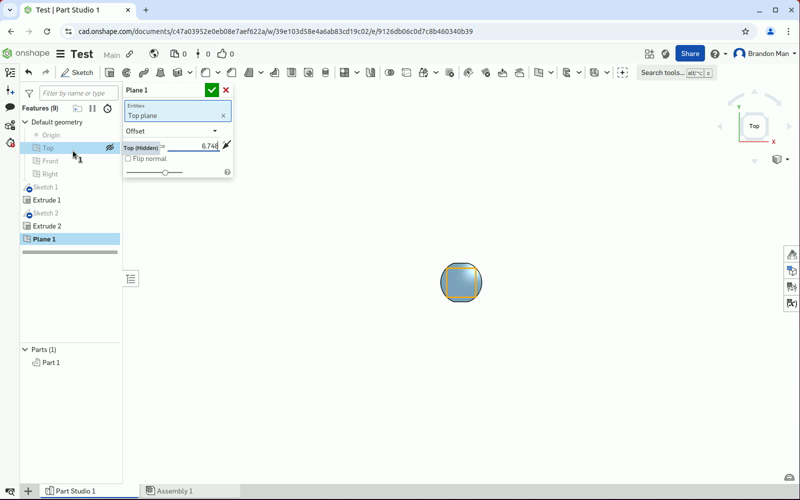
key(enter, 2)
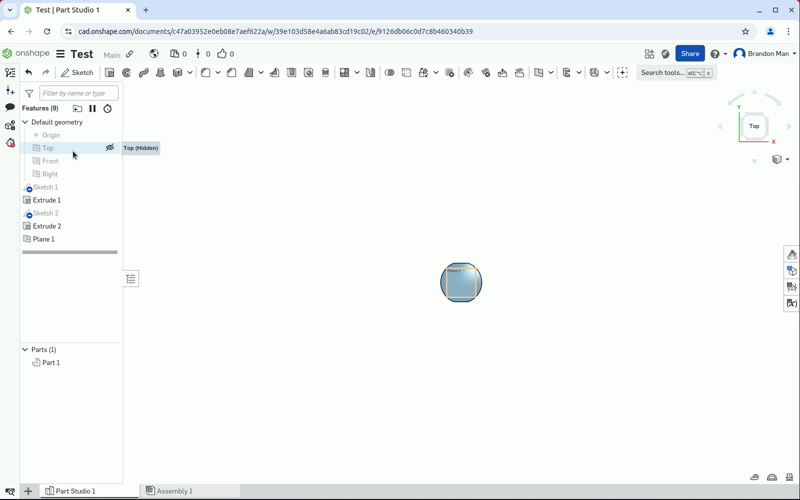
key(shift+s)
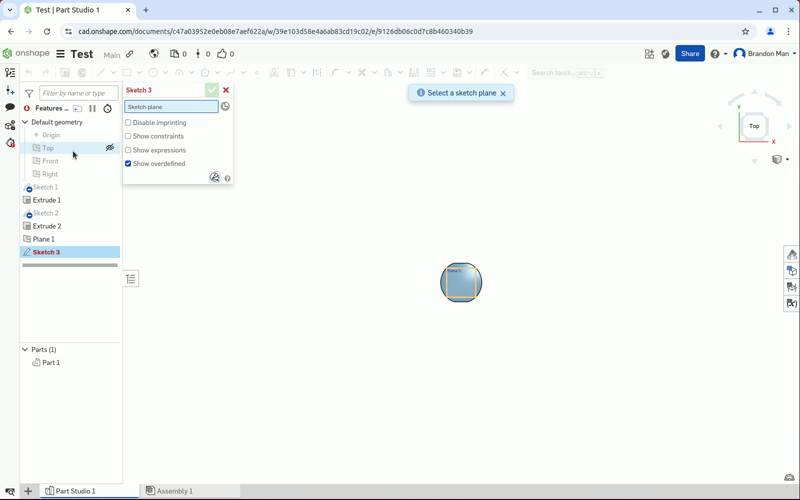
mouse_move(73, 241)
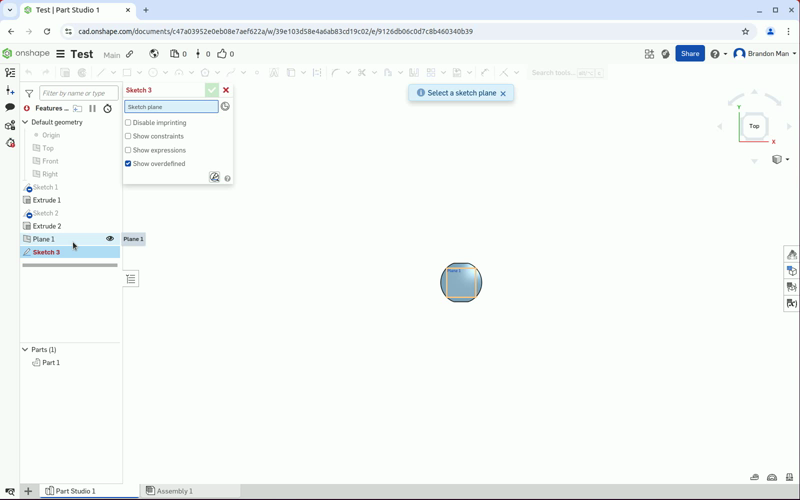
click(73, 241)
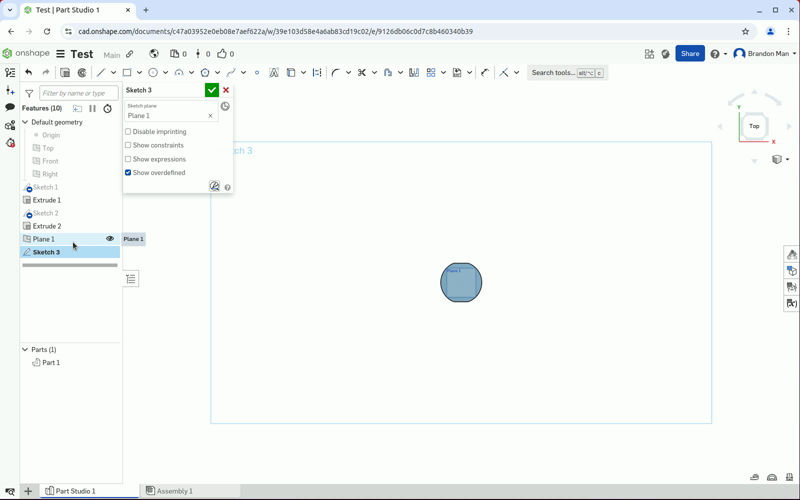
mouse_move(73, 352)
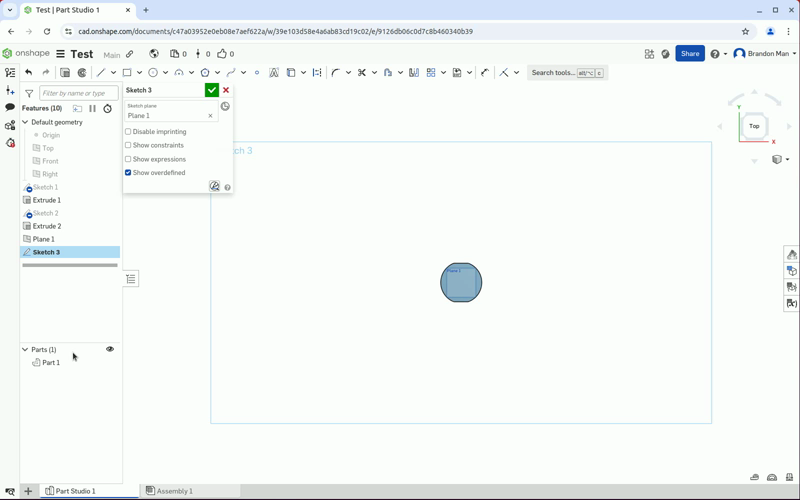
key(y)
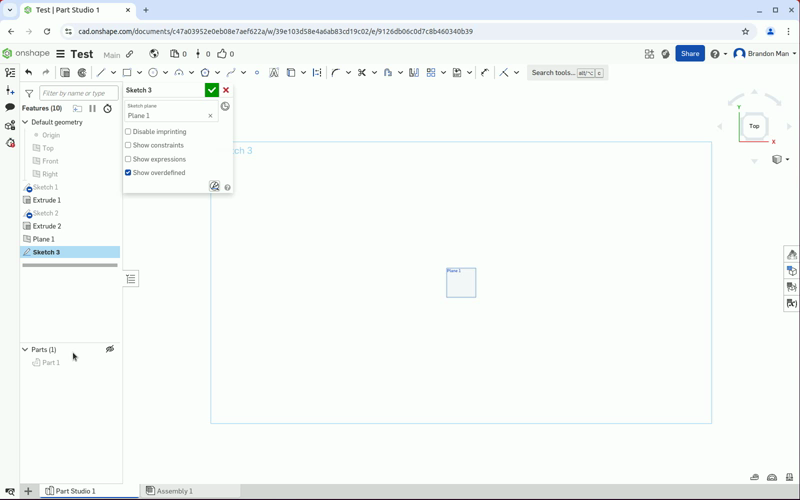
key(a)
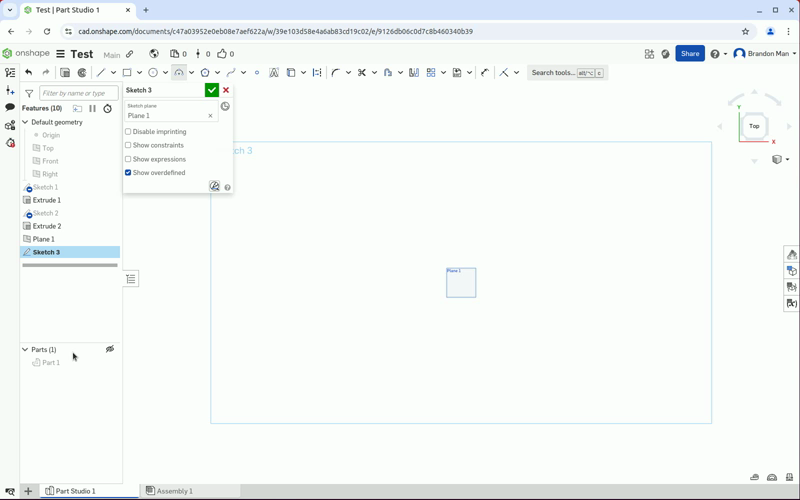
key_down(shift)
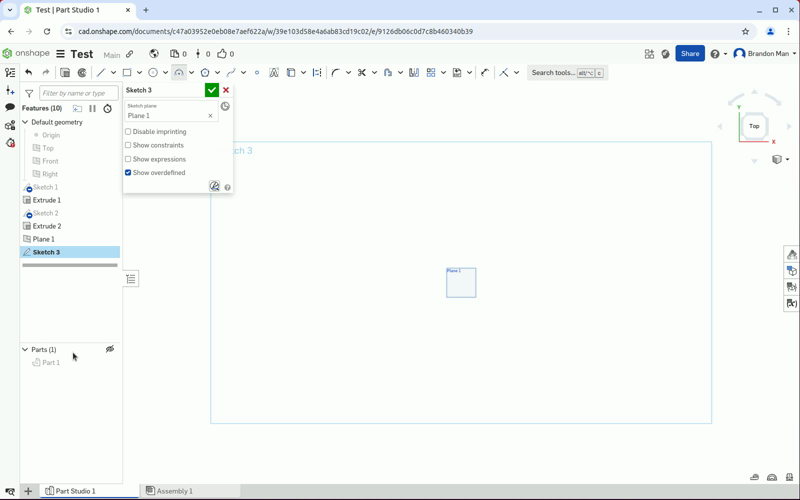
mouse_move(451, 297)
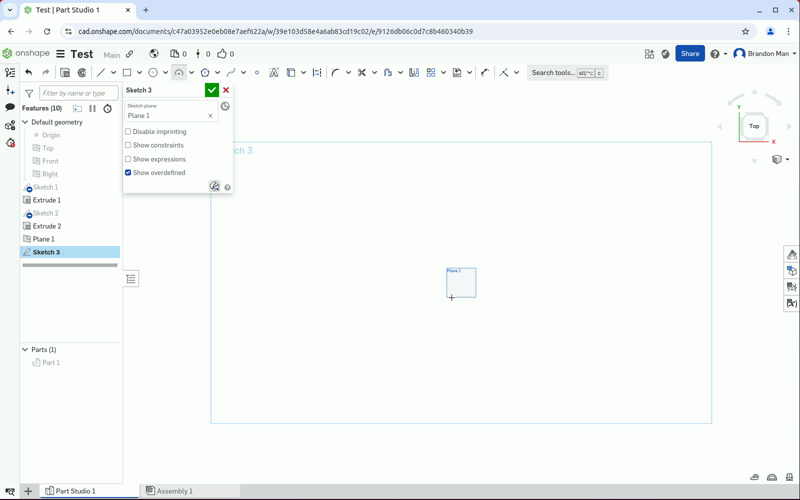
click(451, 297)
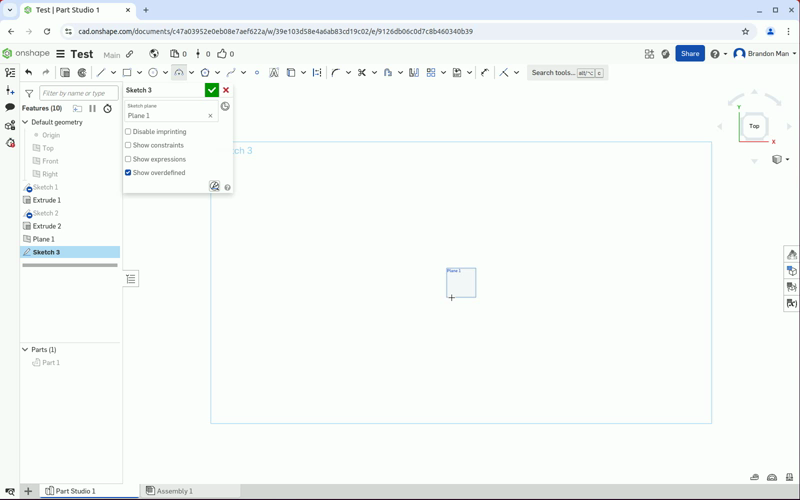
key_up(shift)
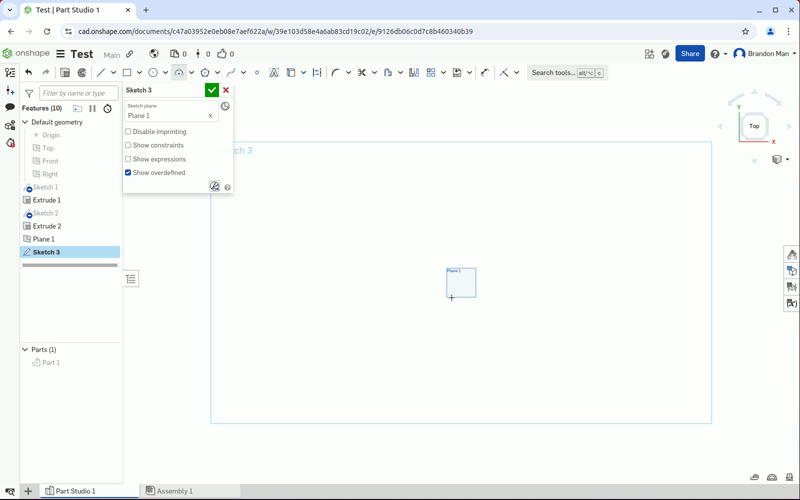
key_down(shift)
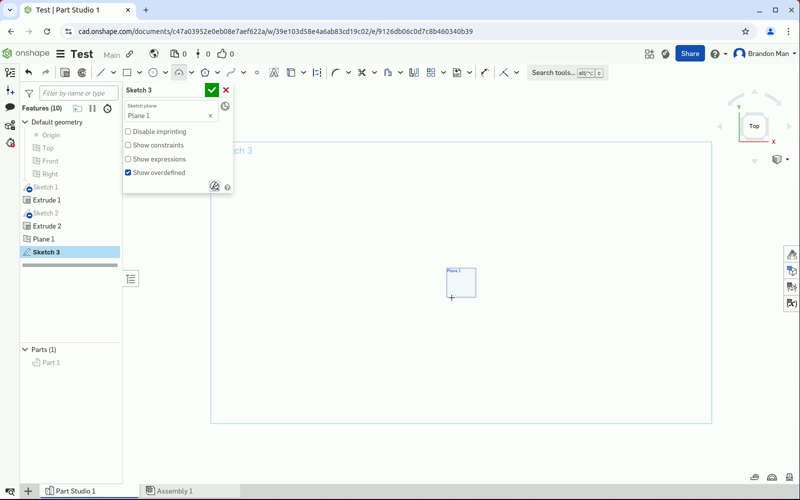
mouse_move(471, 297)
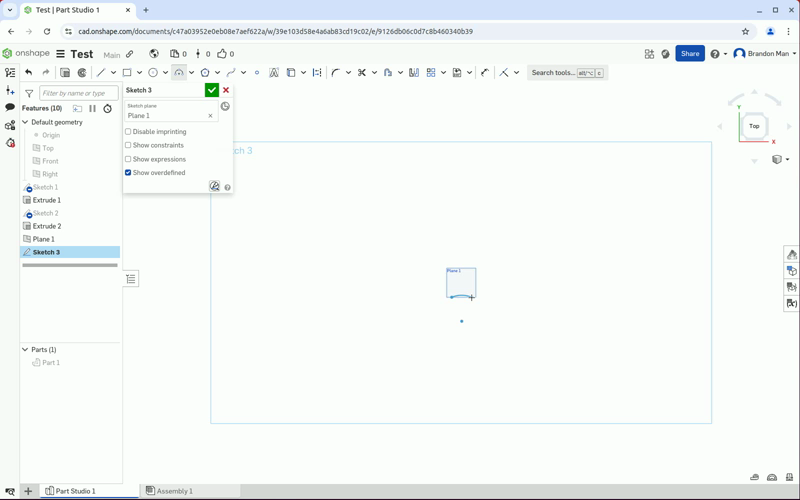
click(471, 297)
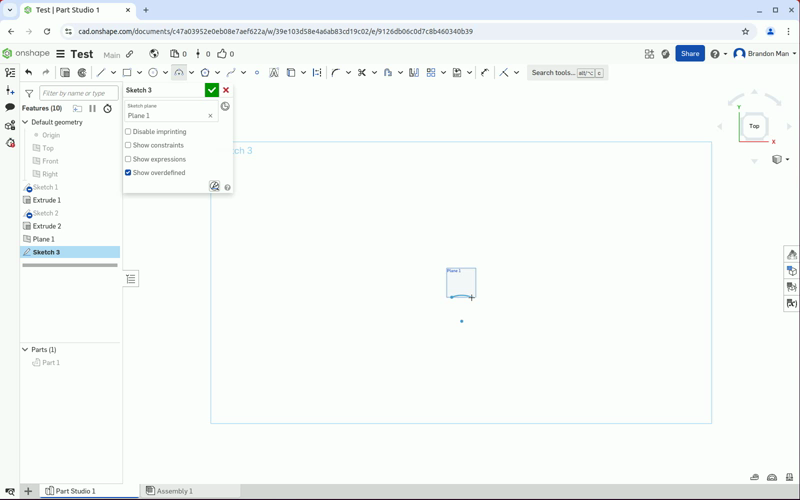
mouse_move(461, 300)
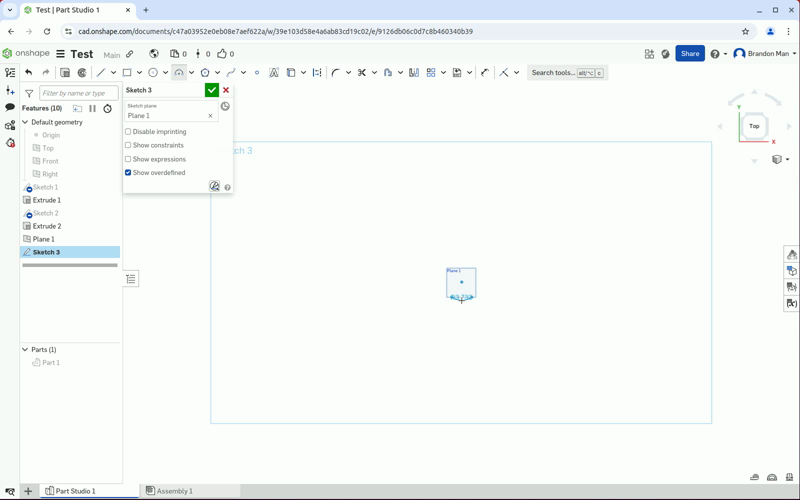
click(461, 300)
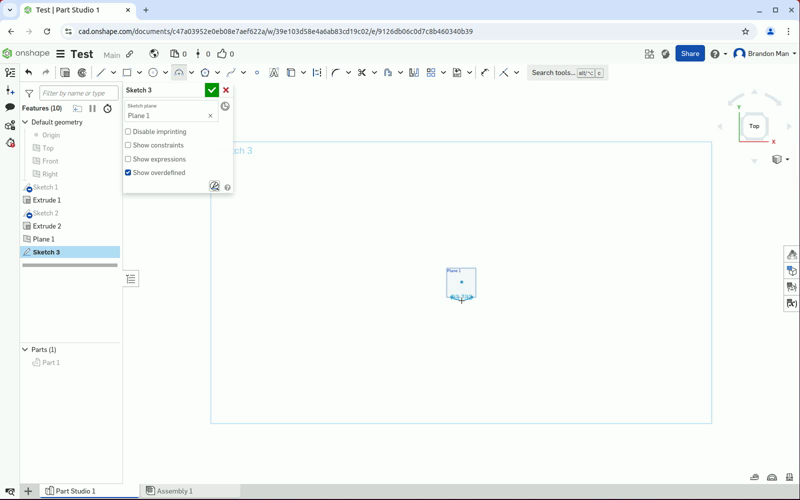
key_up(shift)
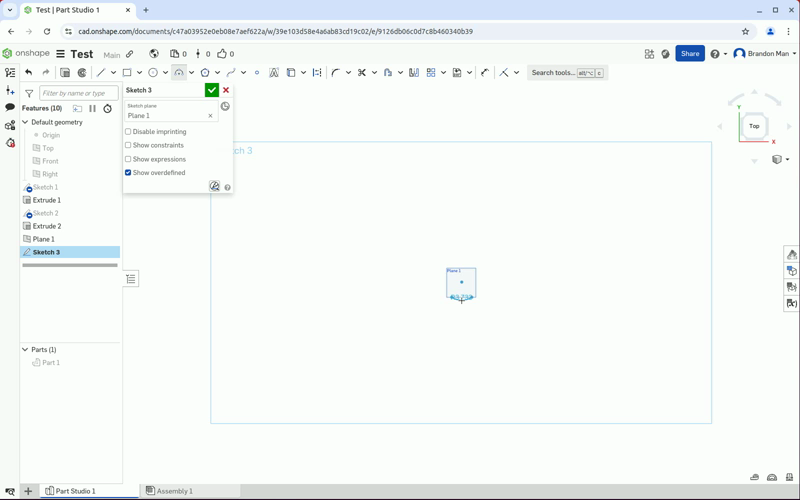
key(esc)
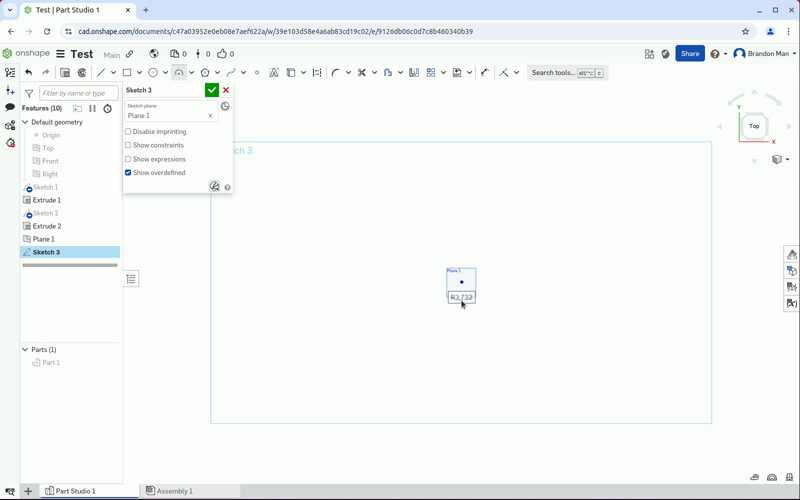
key(l)
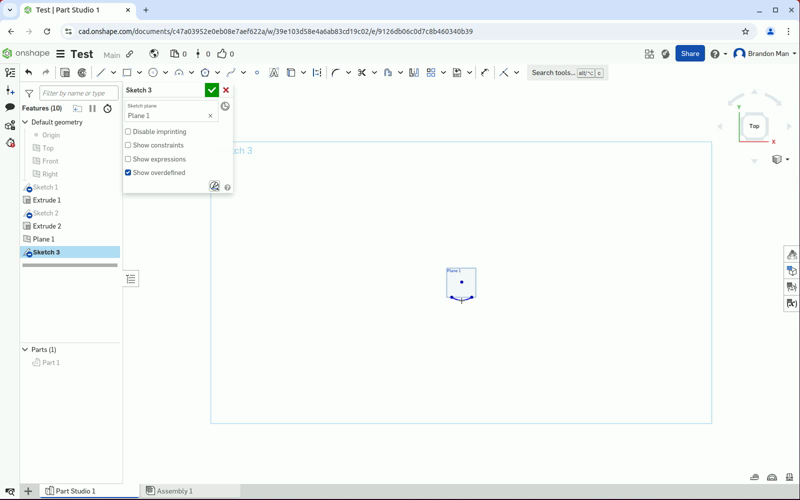
mouse_move(471, 297)
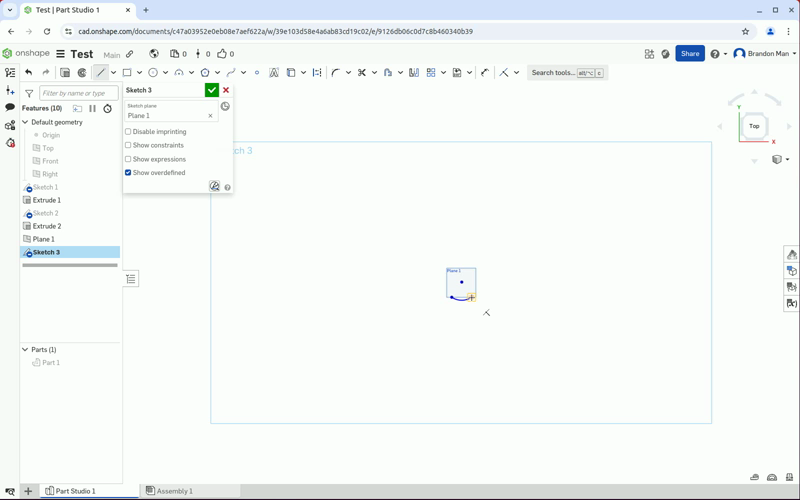
click(471, 297)
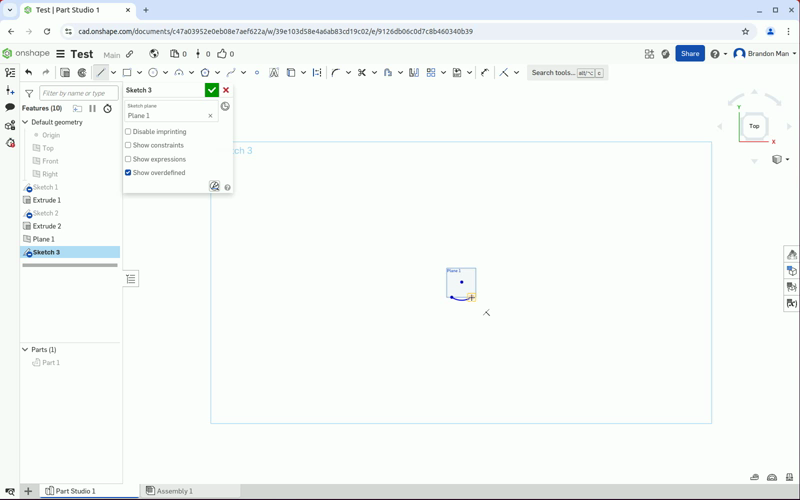
key_down(shift)
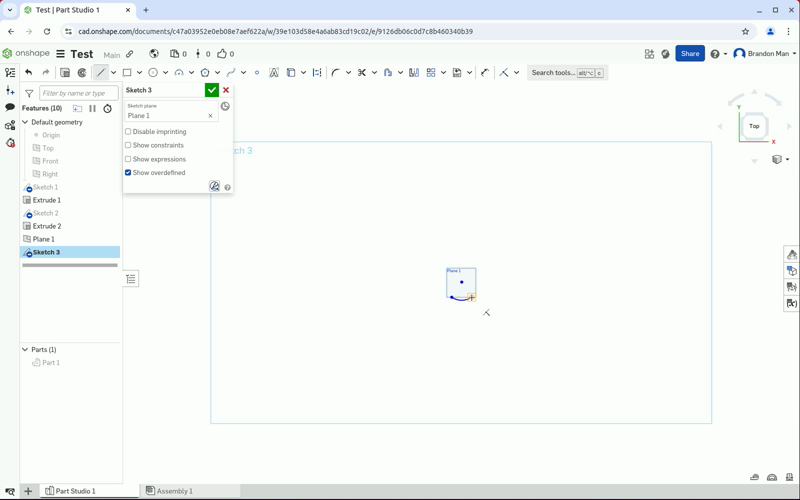
mouse_move(501, 297)
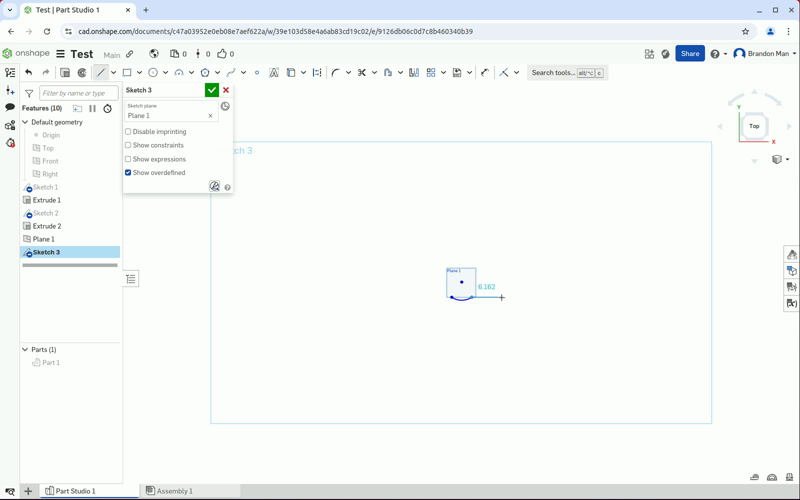
mouse_move(471, 269)
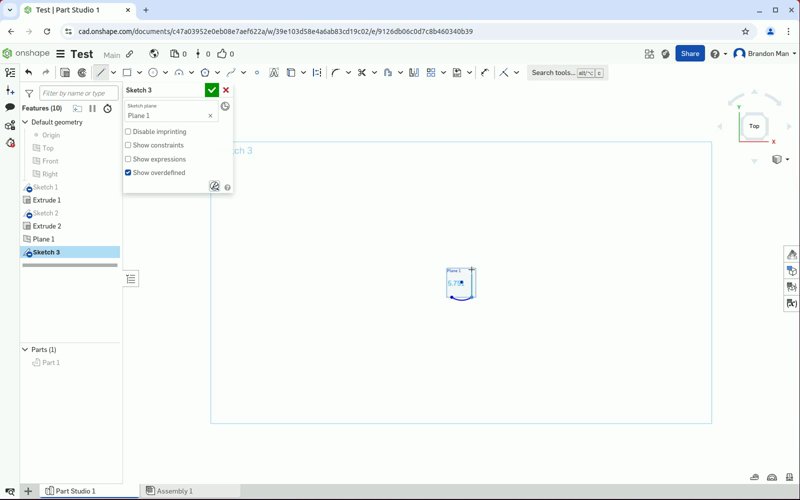
click(471, 269)
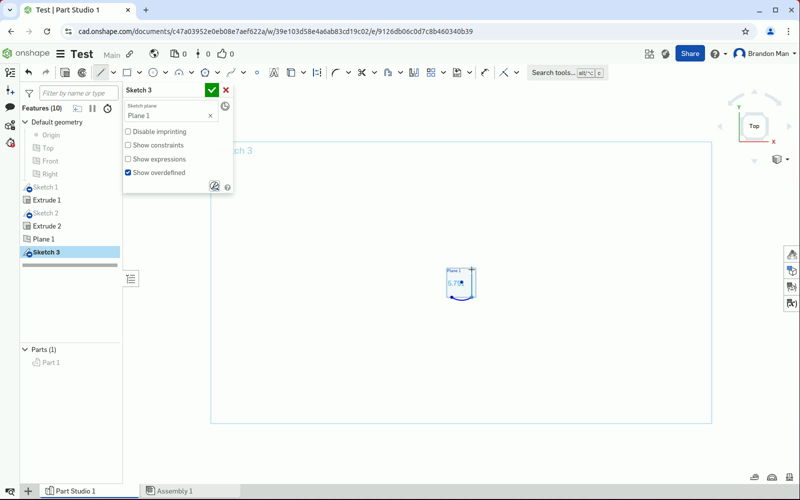
key_up(shift)
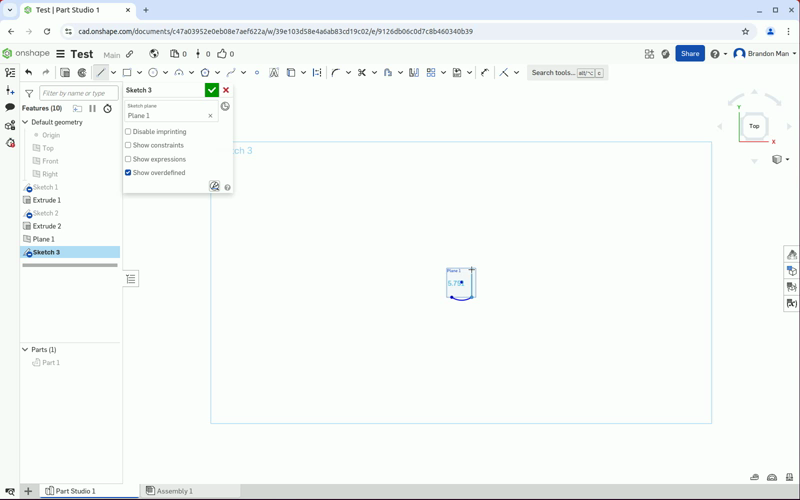
key(esc)
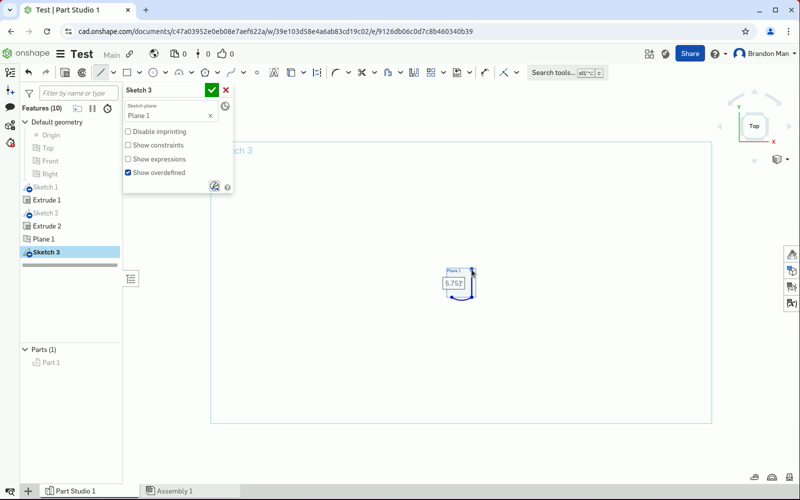
key(a)
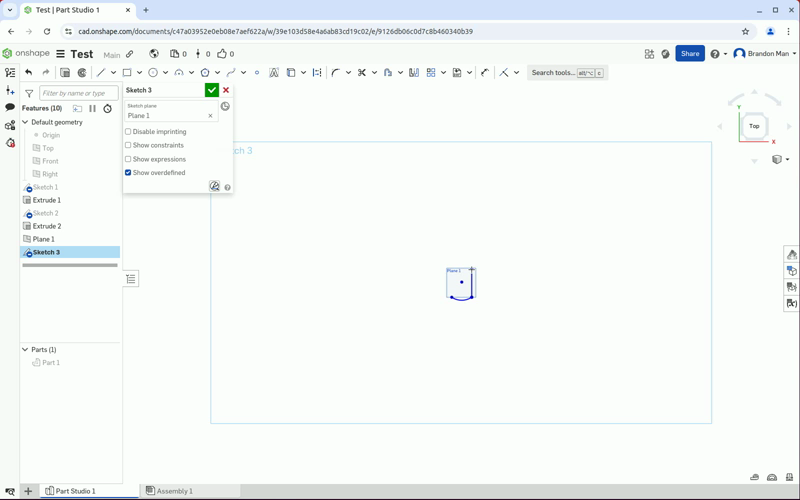
mouse_move(471, 269)
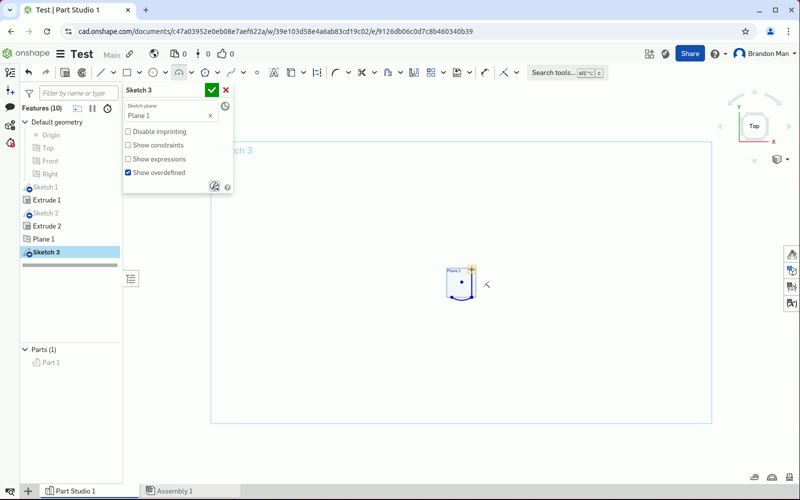
click(471, 269)
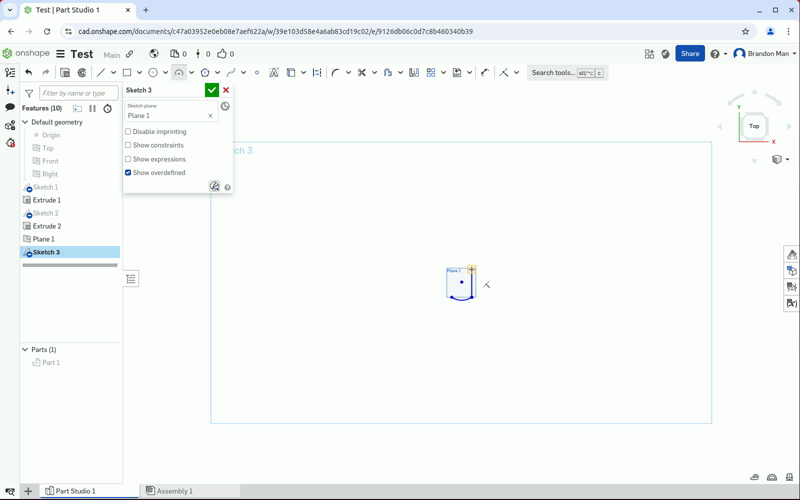
key_down(shift)
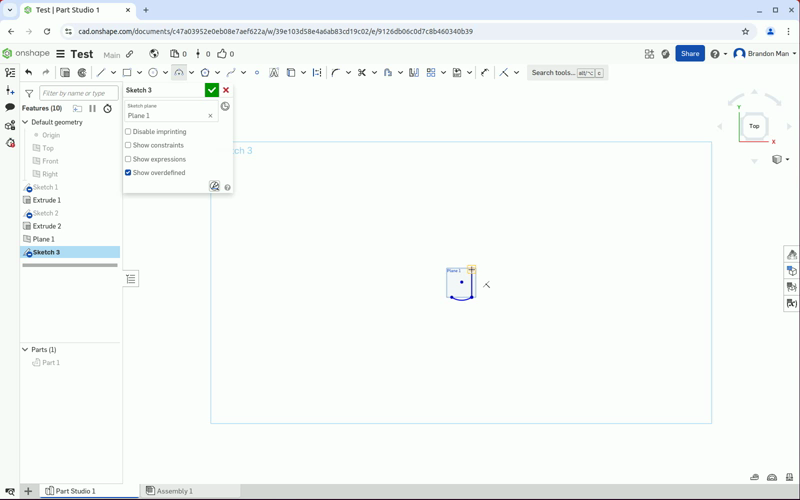
mouse_move(451, 269)
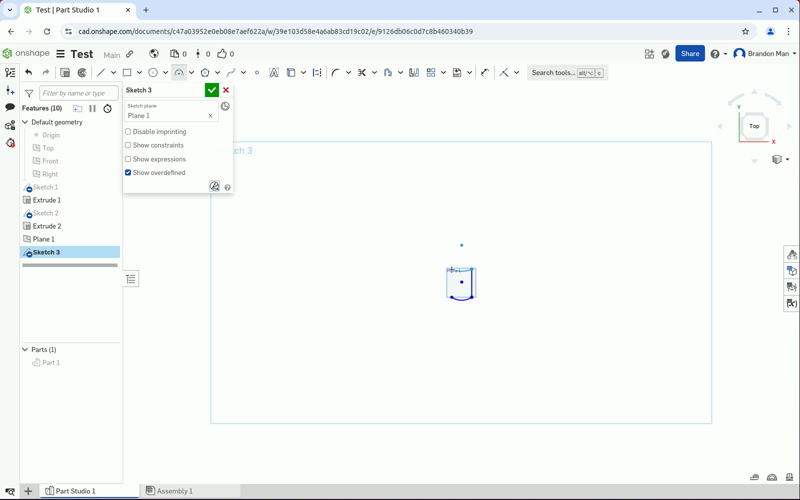
click(451, 269)
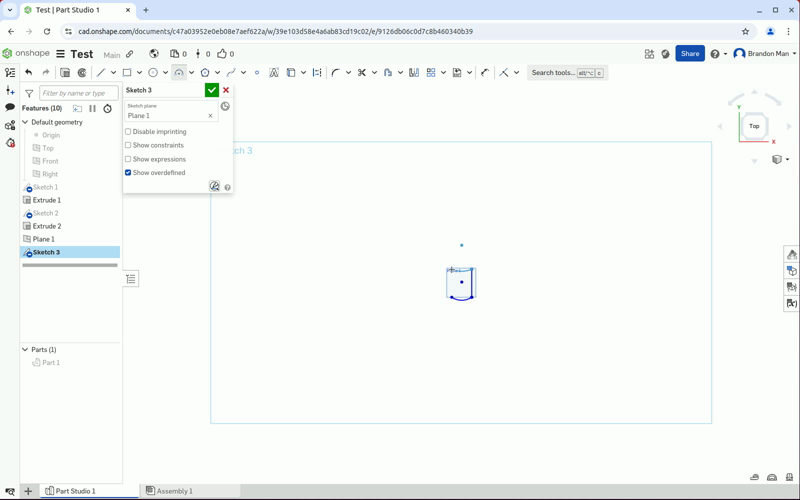
mouse_move(461, 265)
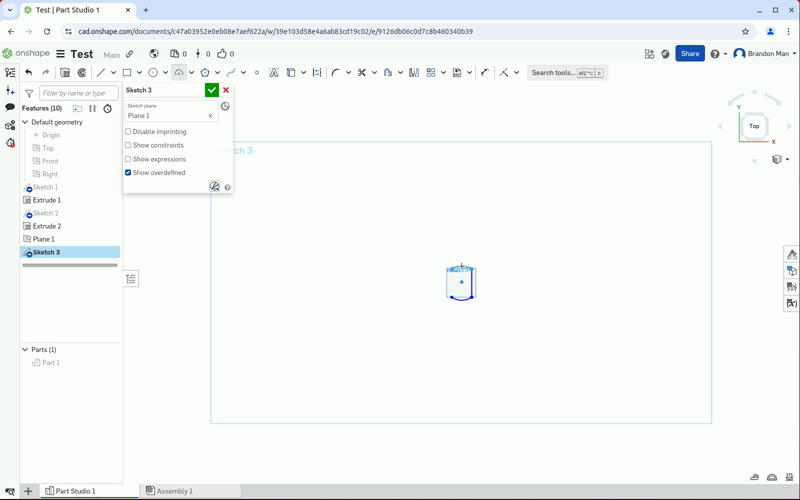
click(461, 265)
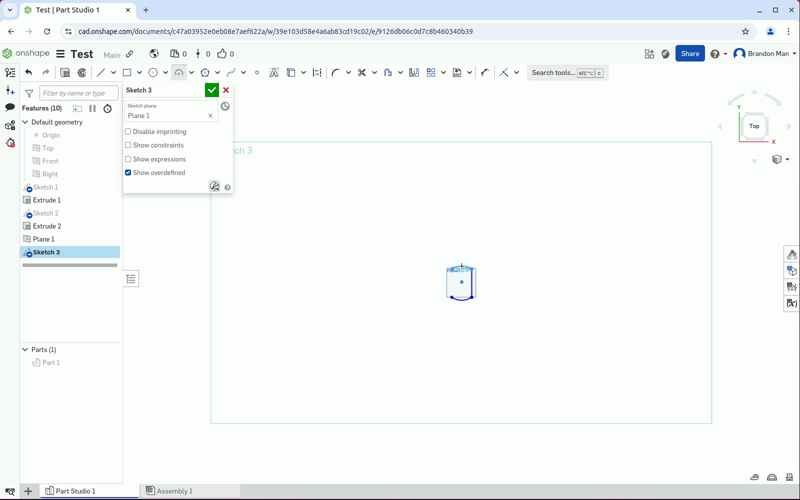
key_up(shift)
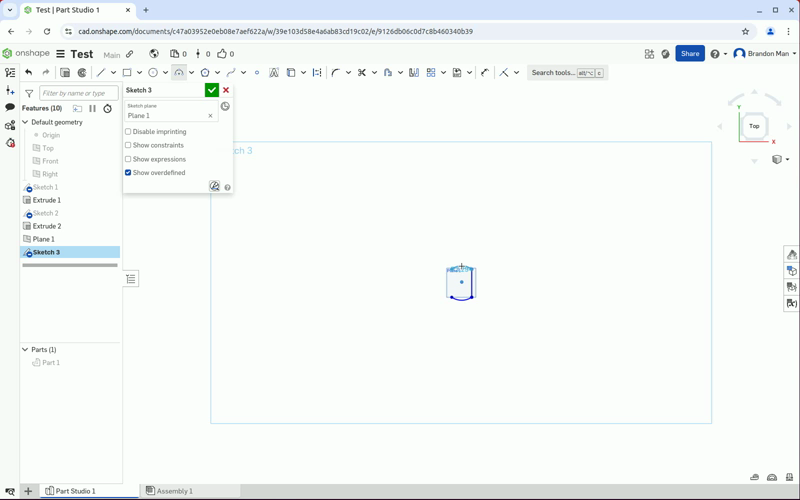
key(esc)
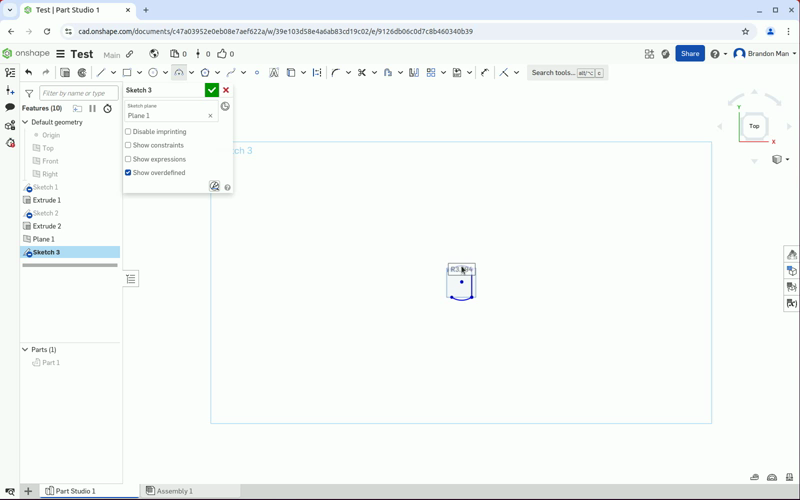
key(l)
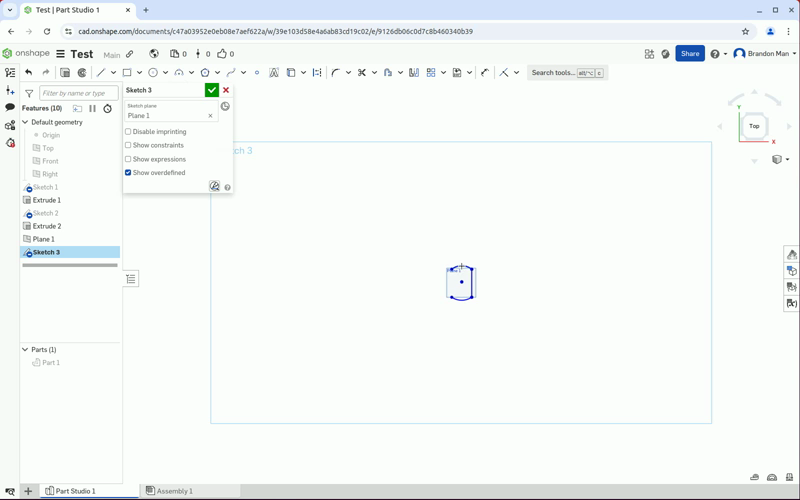
mouse_move(451, 269)
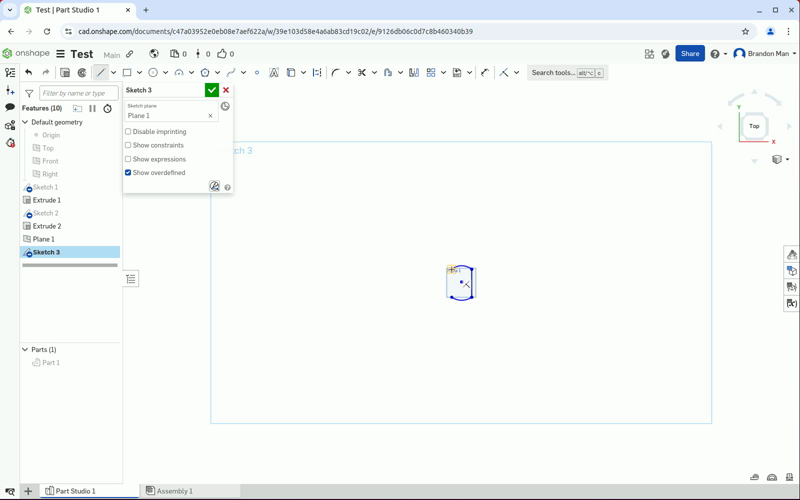
click(451, 269)
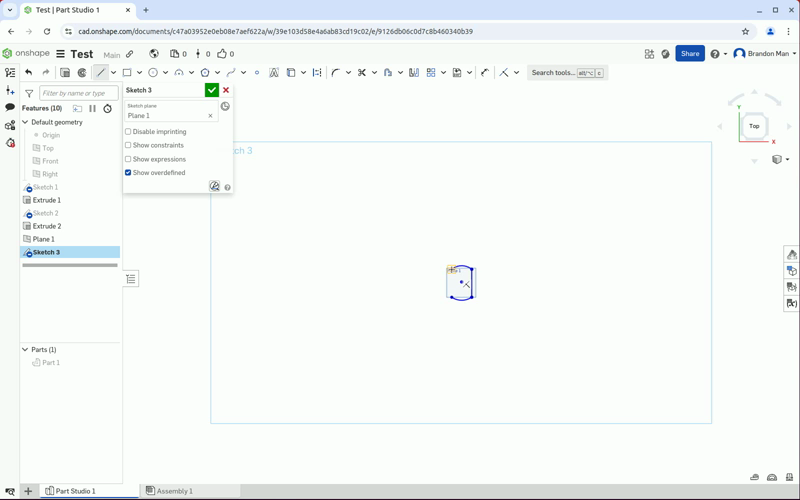
mouse_move(481, 269)
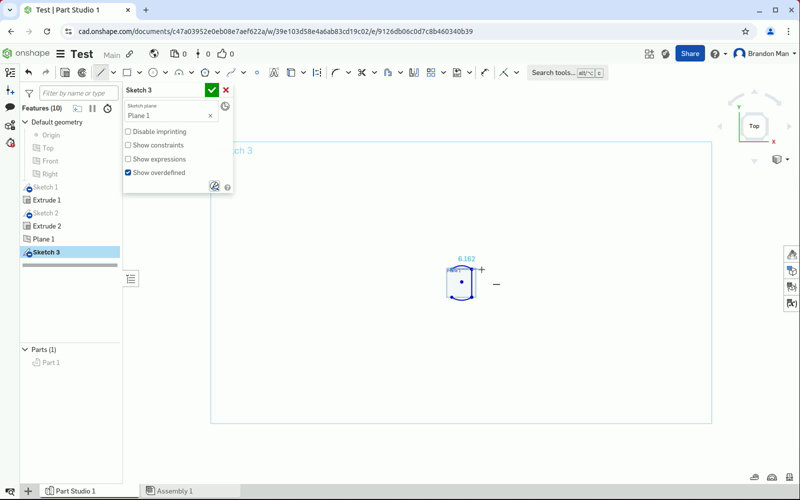
key_down(shift)
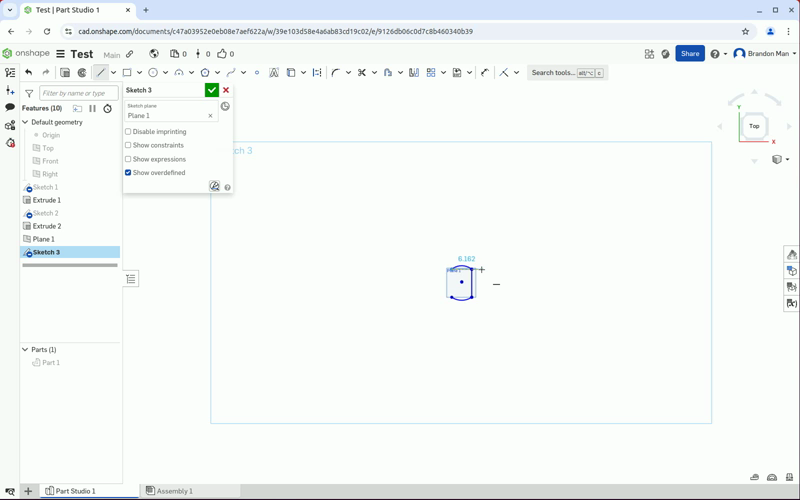
mouse_move(451, 297)
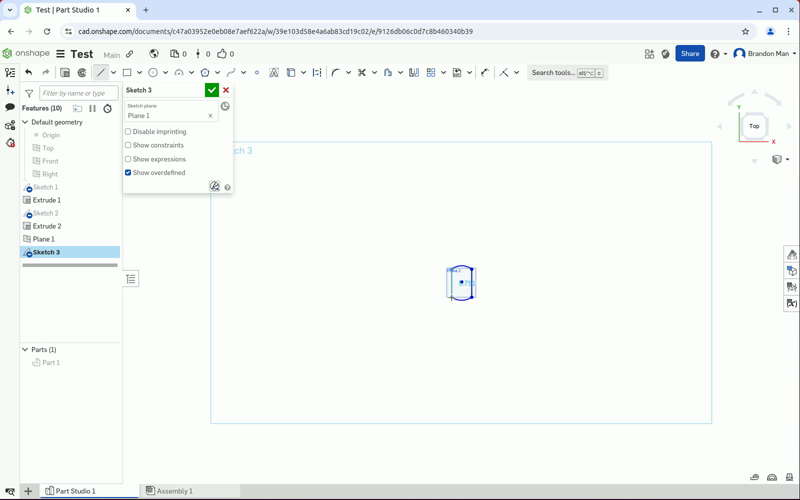
key_up(shift)
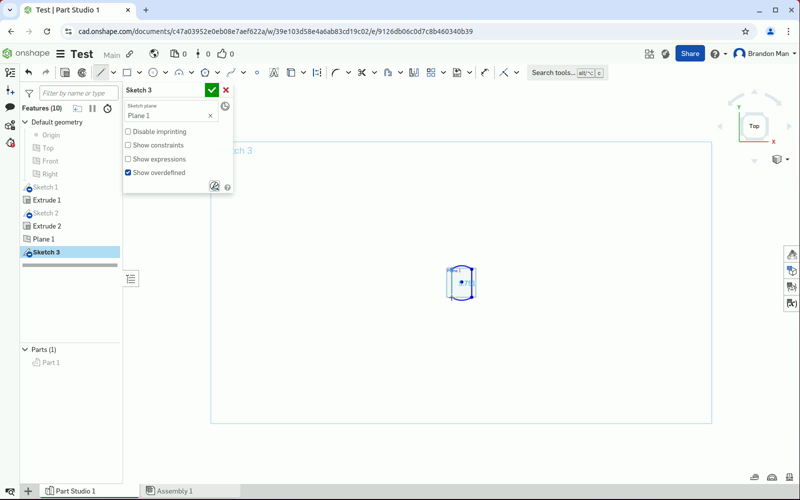
click(451, 297)
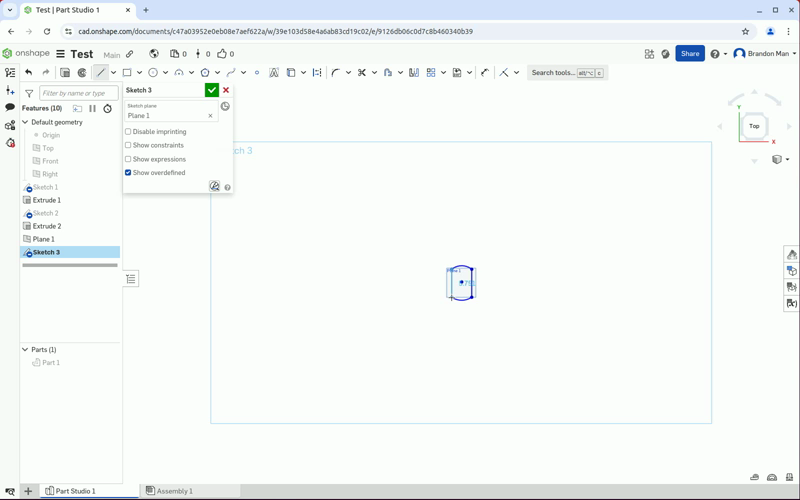
key(esc)
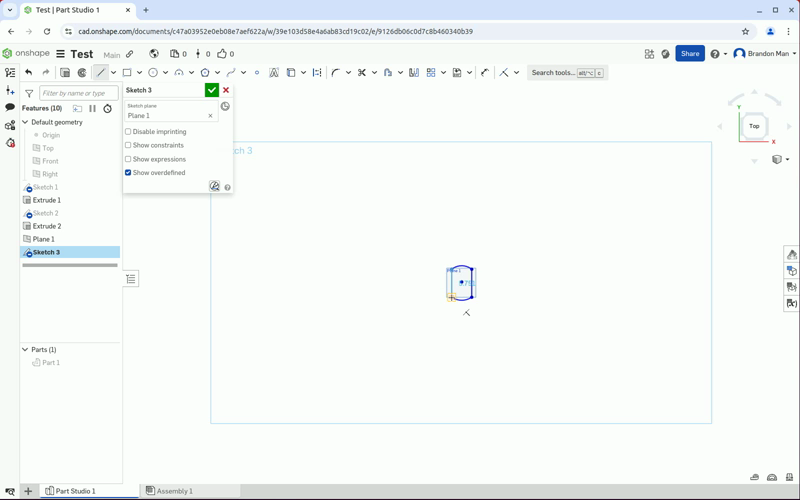
mouse_move(465, 288)
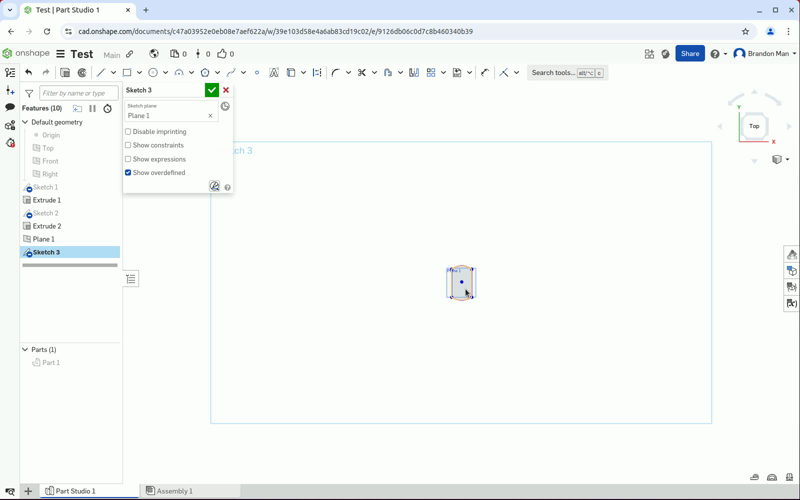
scroll(6)
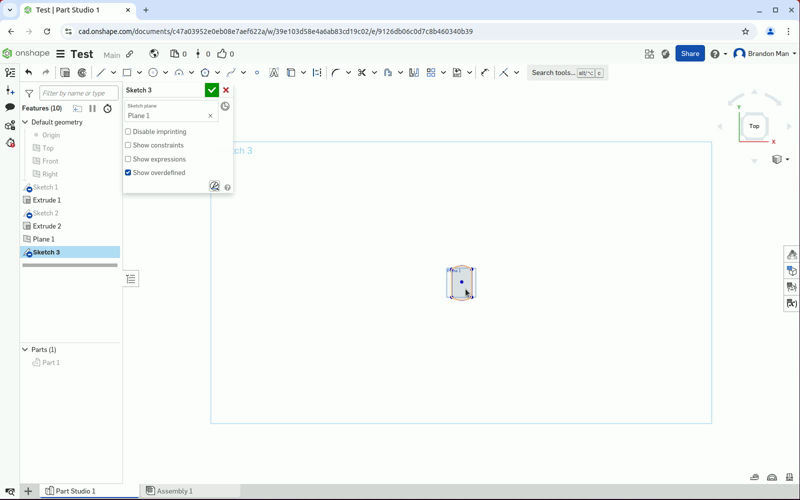
scroll(6)
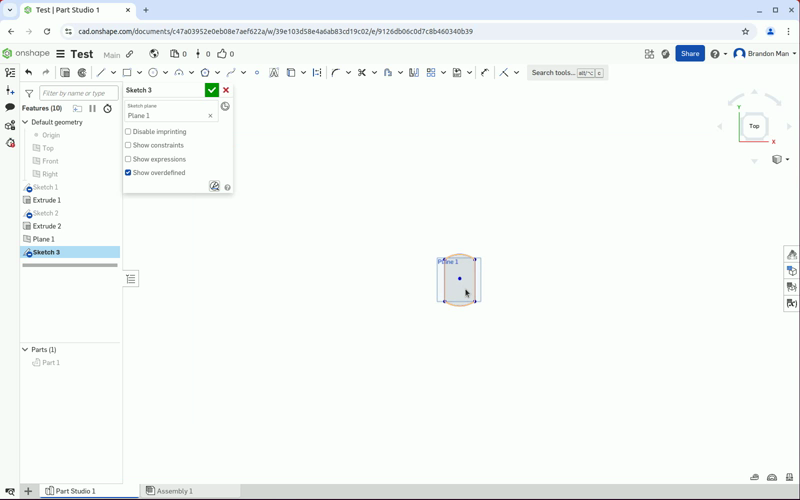
scroll(6)
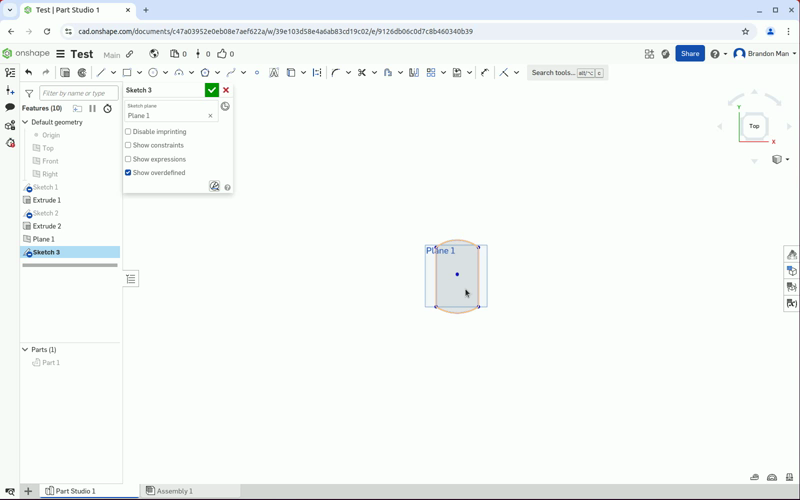
scroll(6)
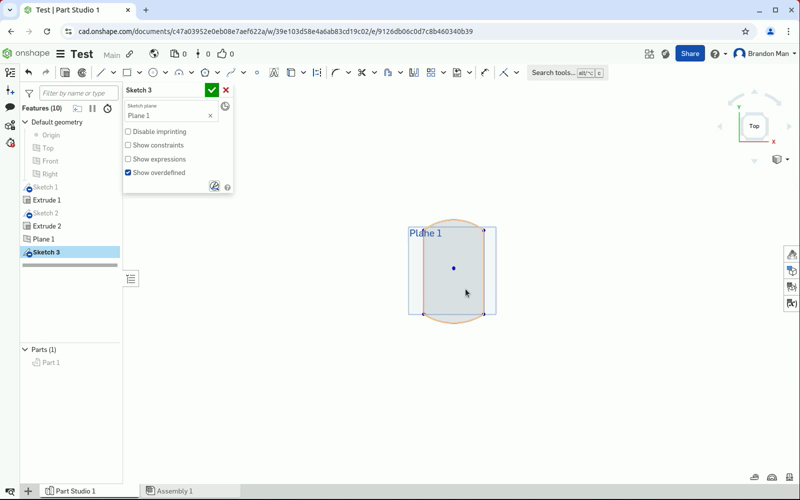
scroll(6)
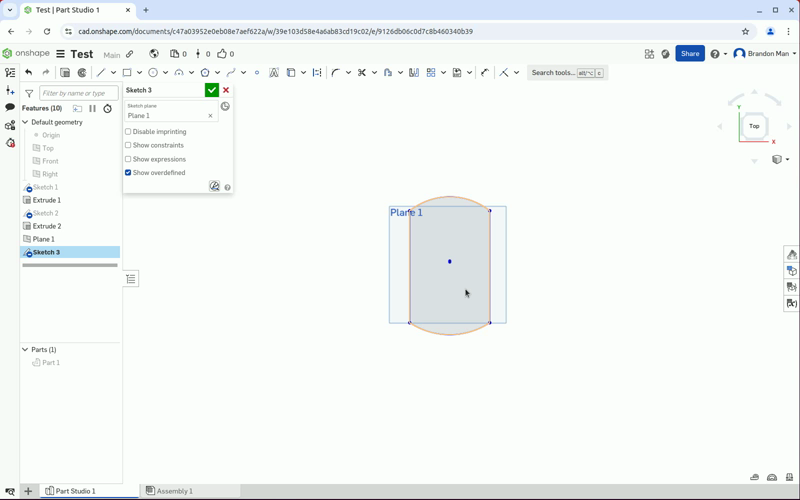
scroll(6)
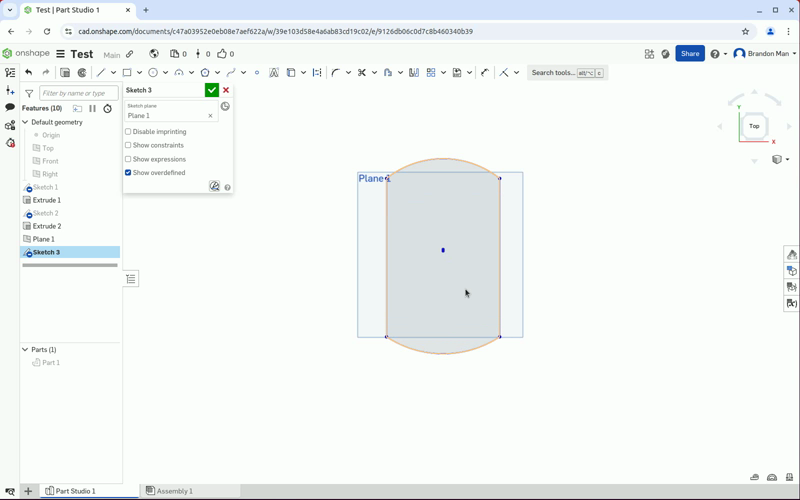
scroll(6)
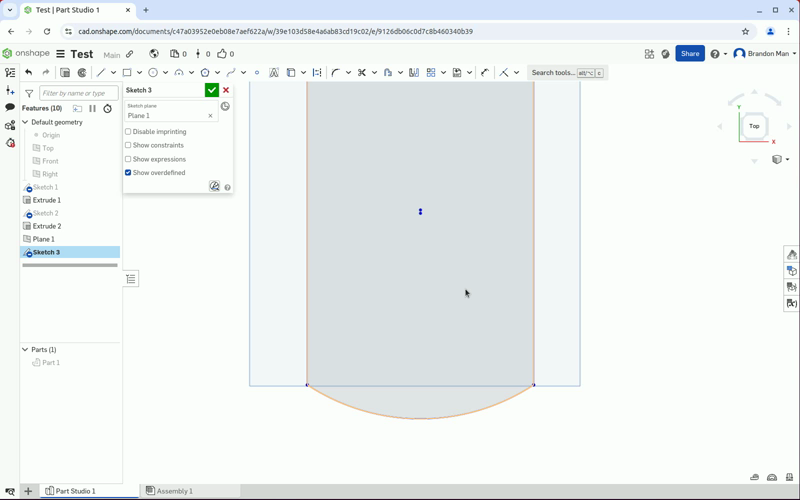
click(465, 288)
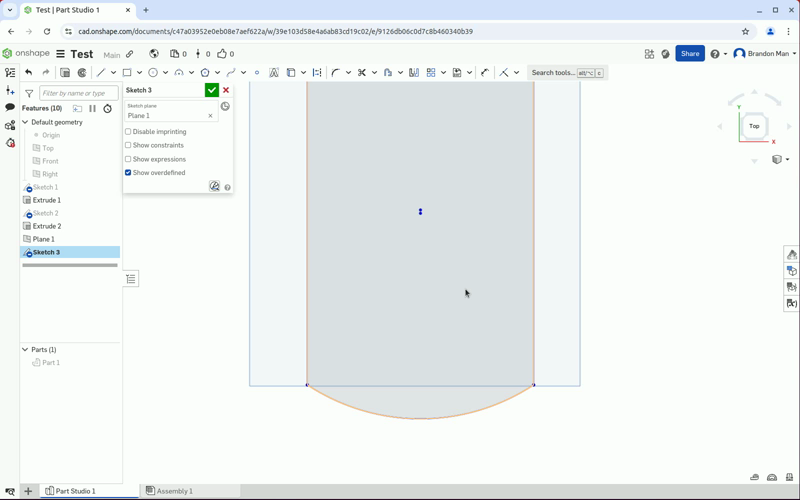
scroll(-6)
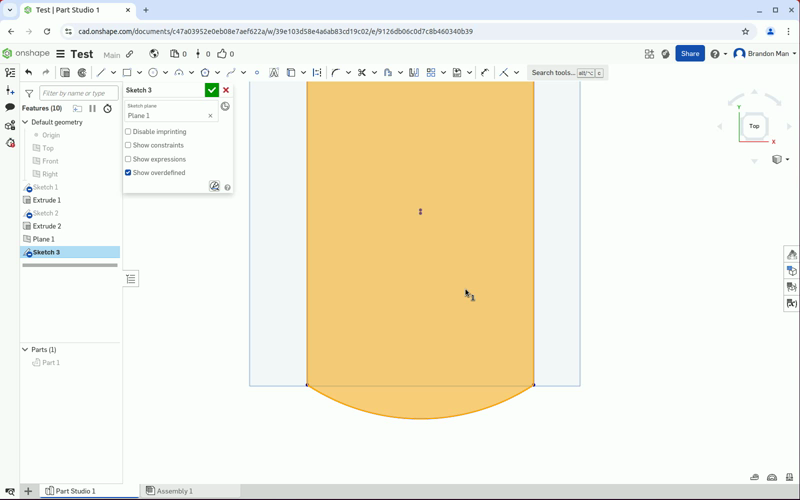
scroll(-6)
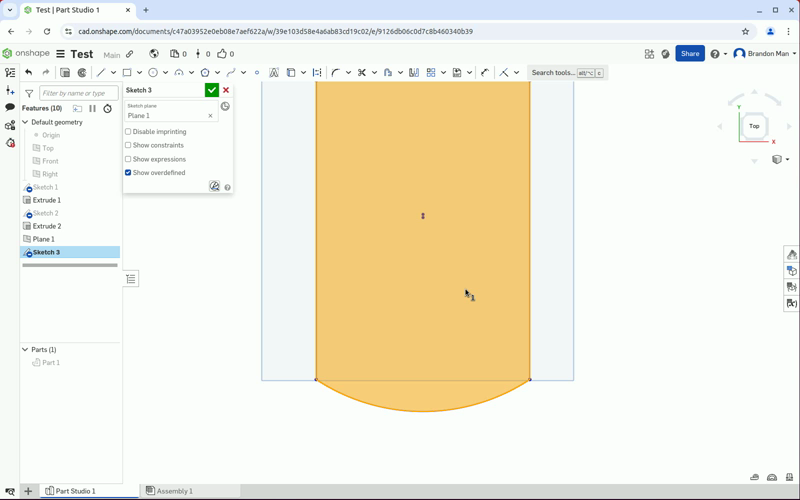
scroll(-6)
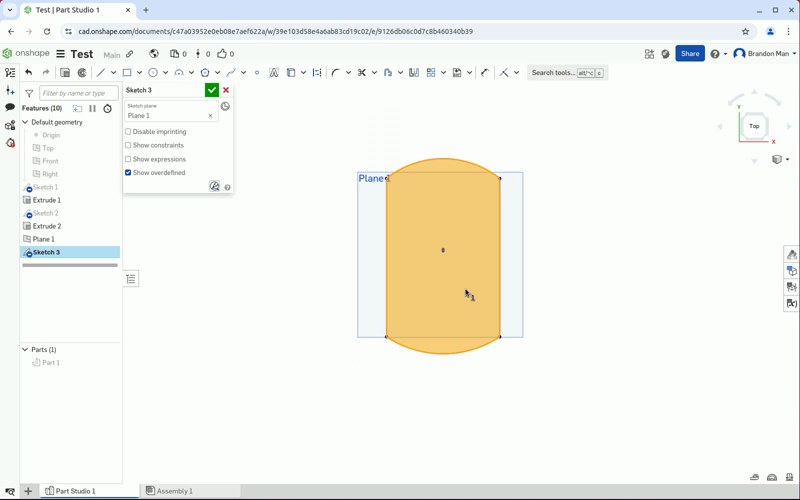
scroll(-6)
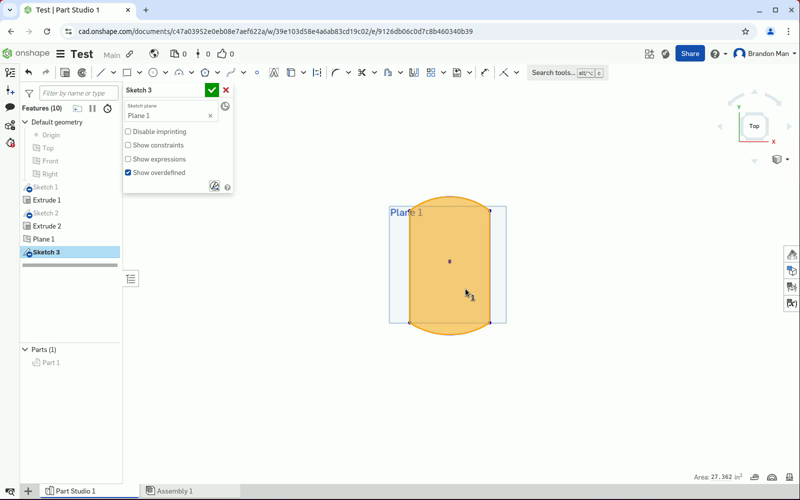
scroll(-6)
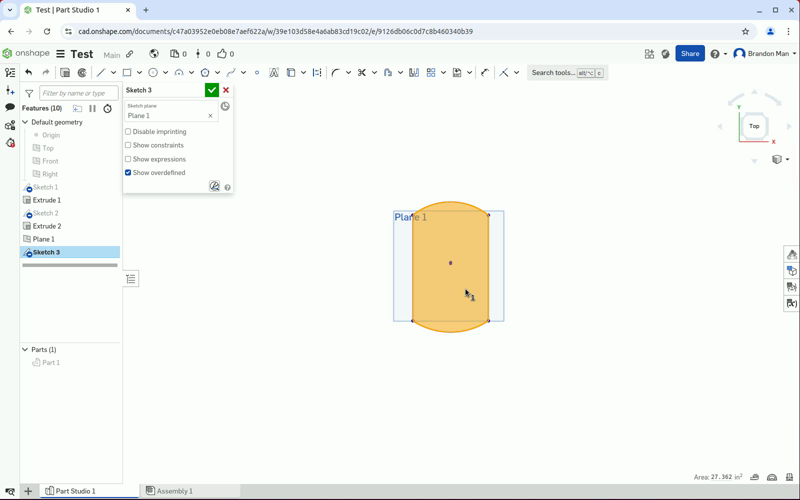
scroll(-6)
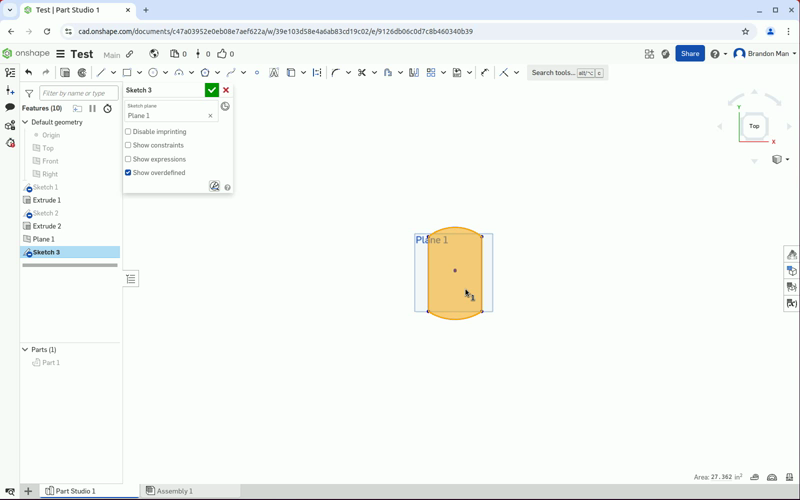
scroll(-6)
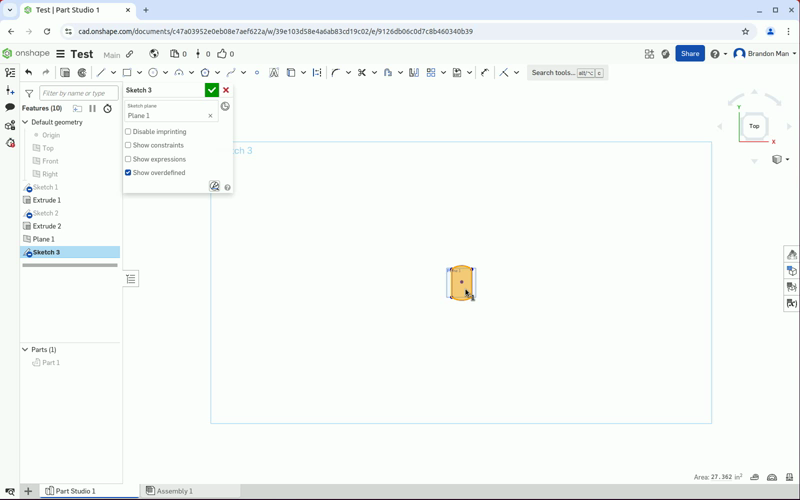
mouse_move(73, 352)
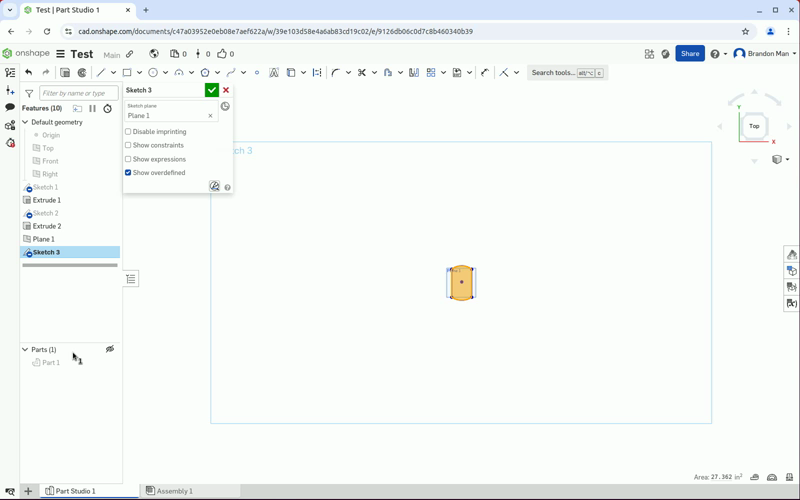
key(shift+y)
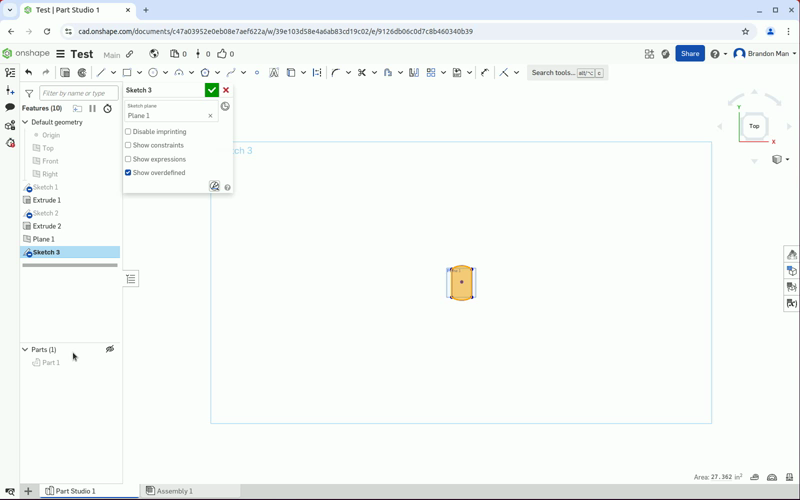
key(shift+e)
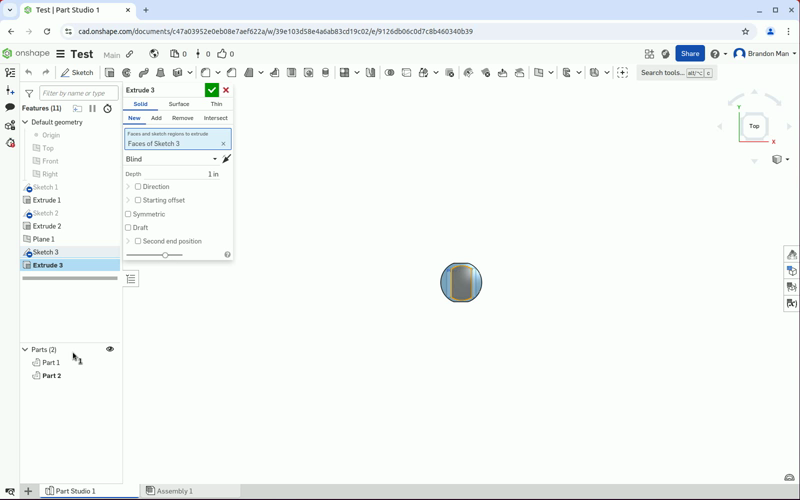
mouse_move(143, 106)
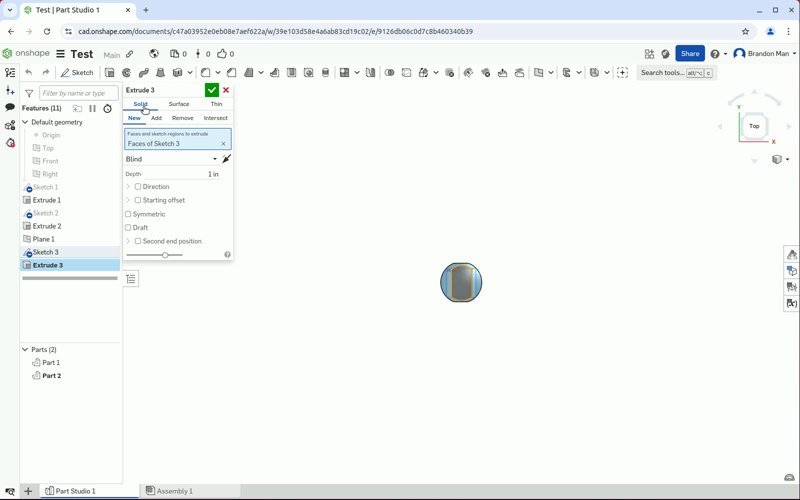
click(143, 106)
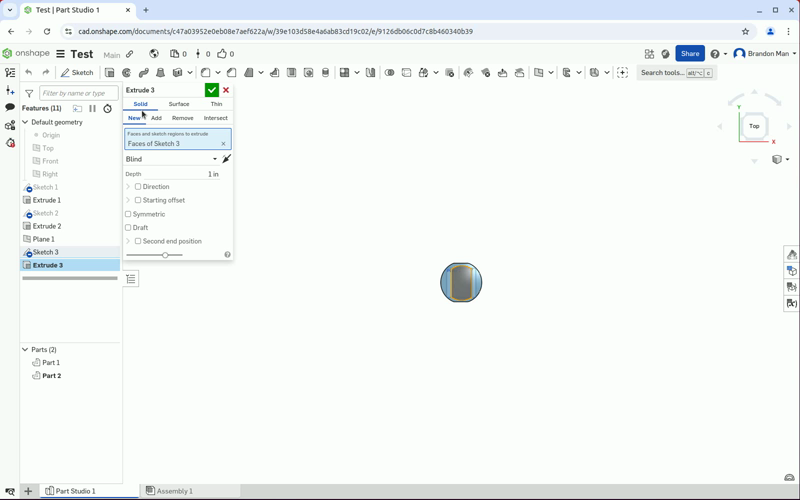
mouse_move(137, 120)
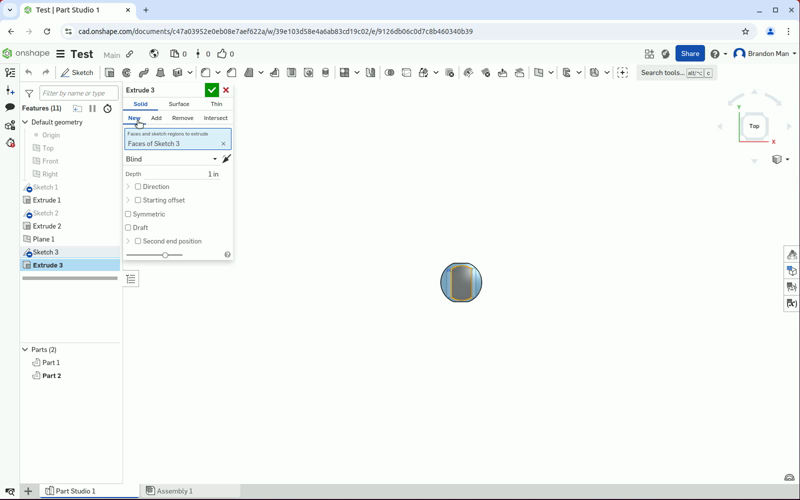
click(137, 120)
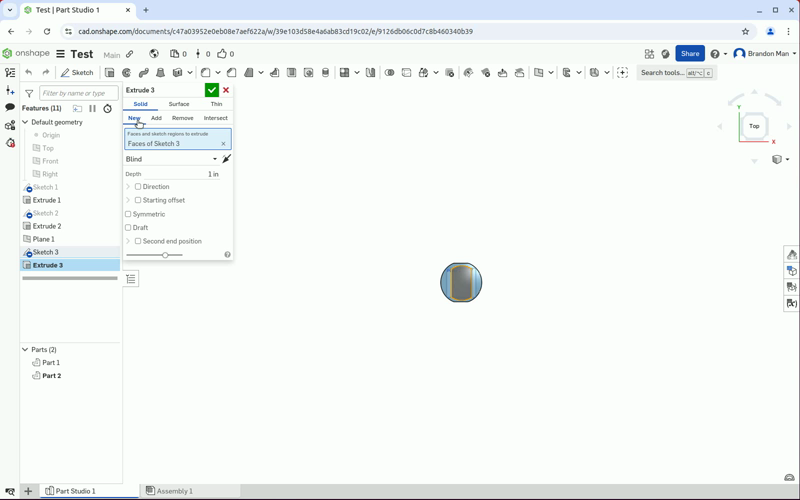
key(tab, 4)
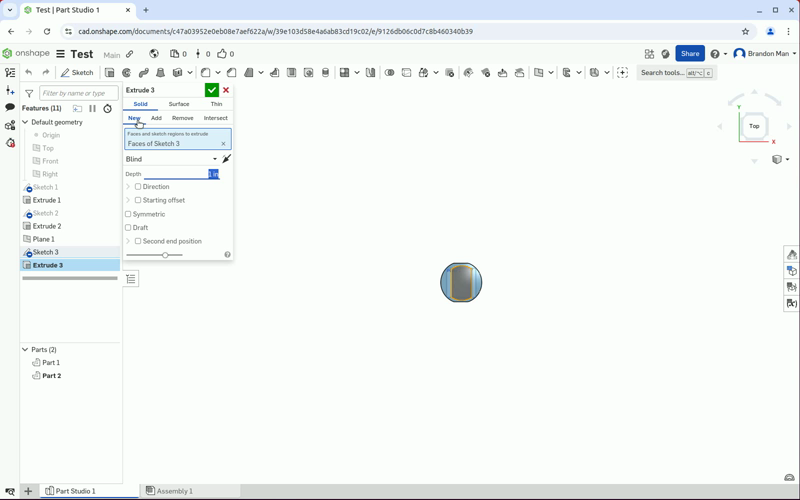
text(16.368)
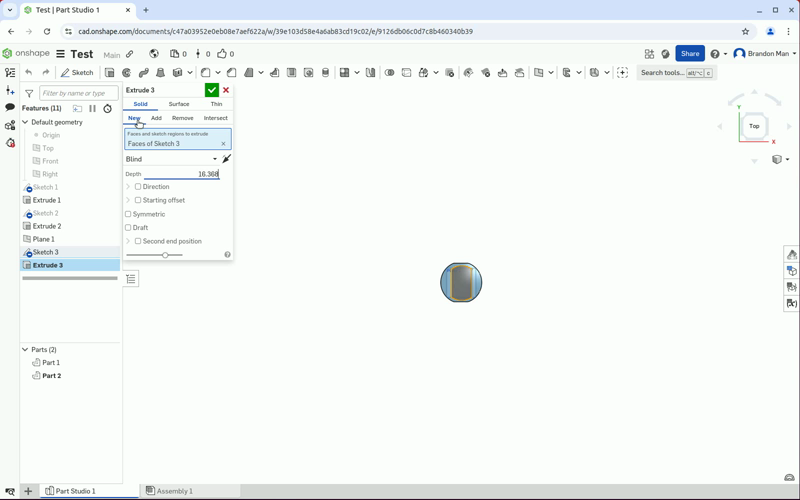
key(enter)
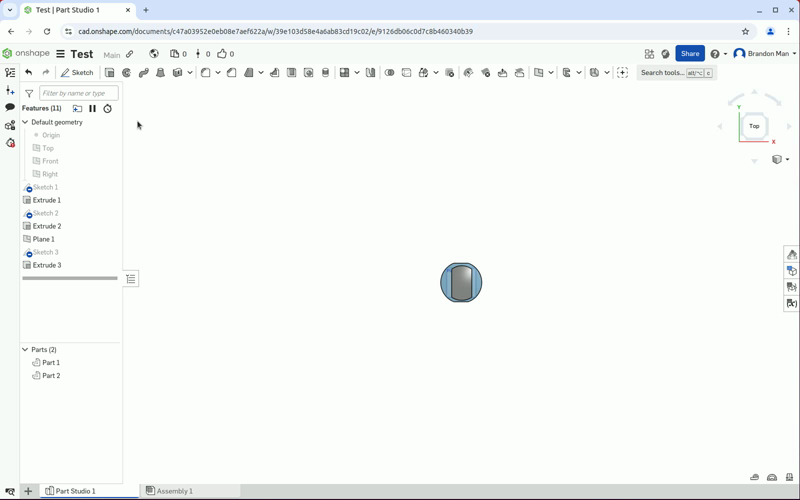
key(shift+h)
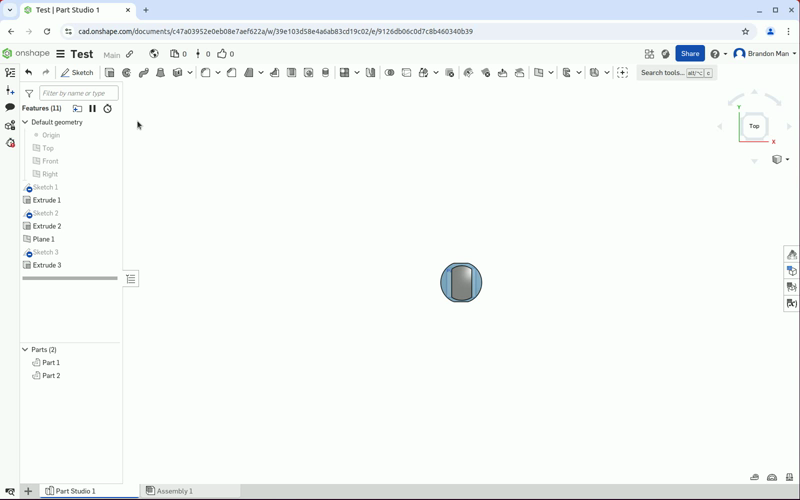
key(shift+h)
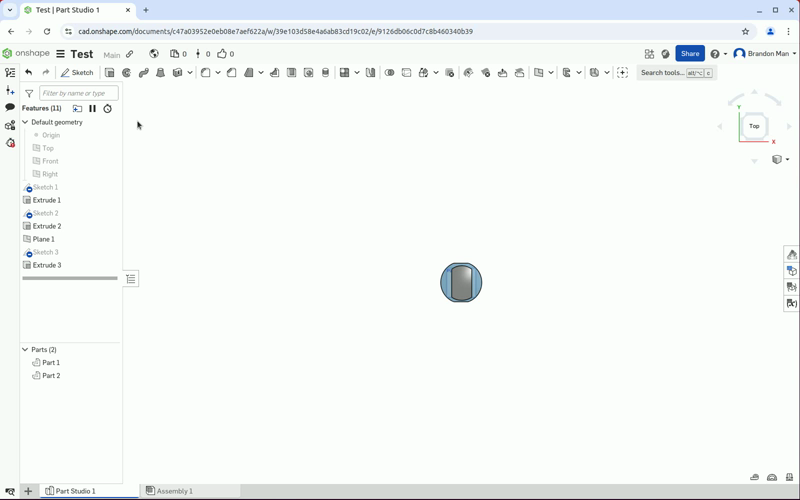
mouse_move(73, 189)
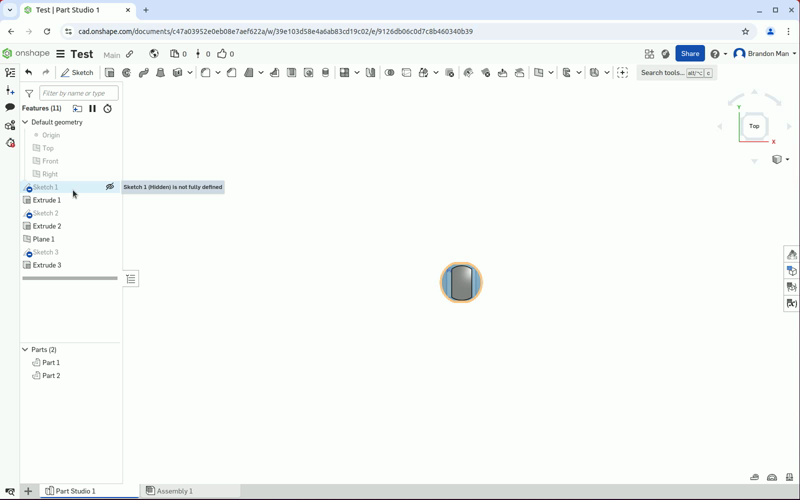
click(73, 189)
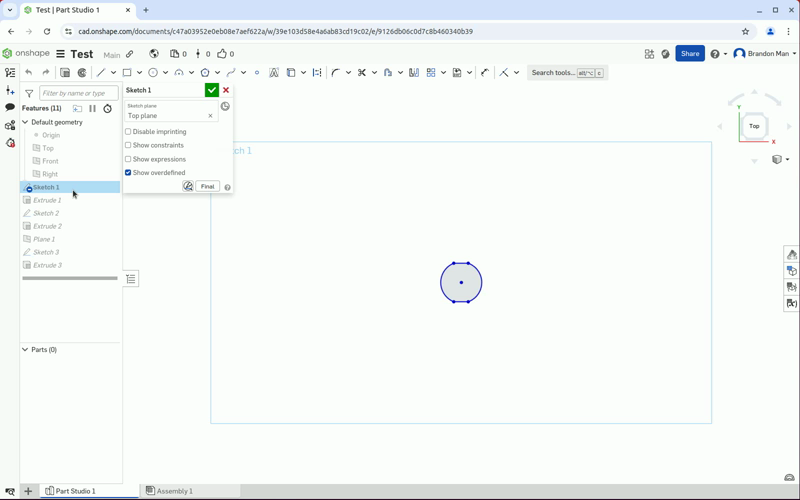
mouse_move(229, 92)
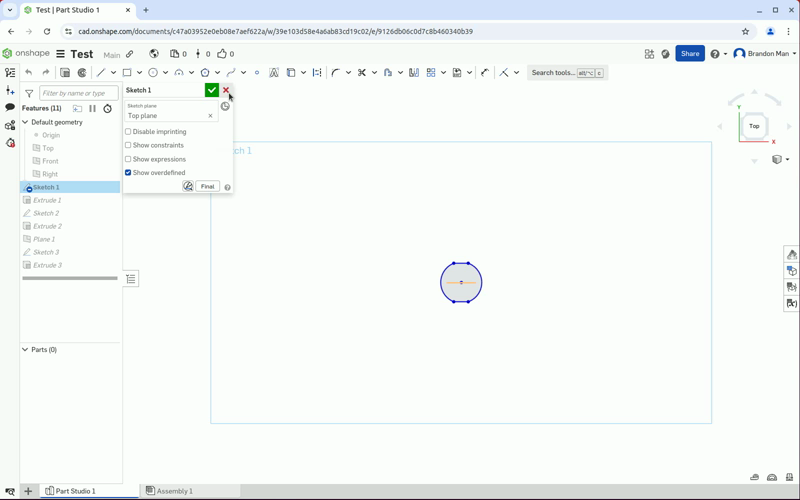
click(229, 92)
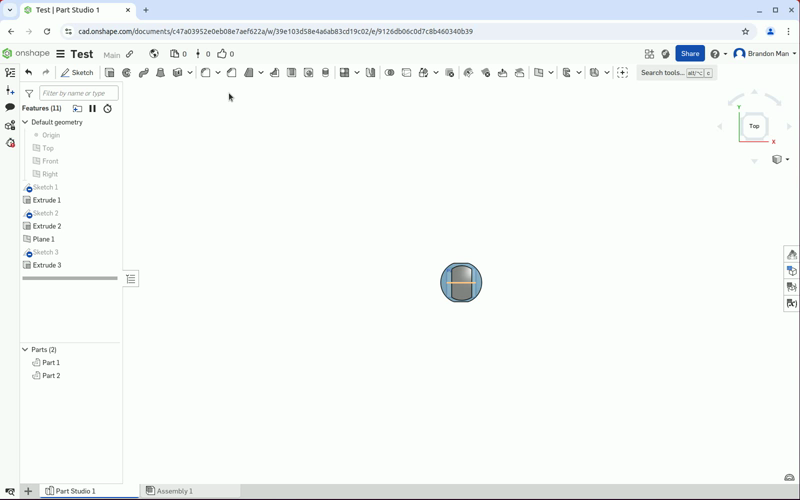
mouse_move(73, 352)
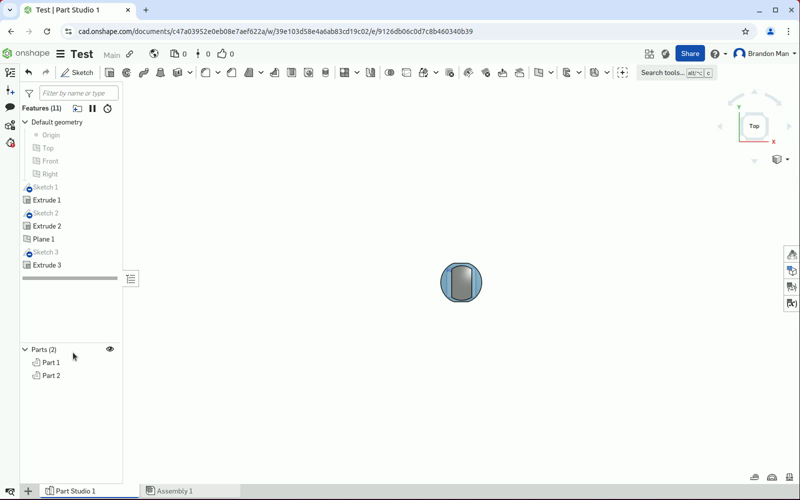
key(y)
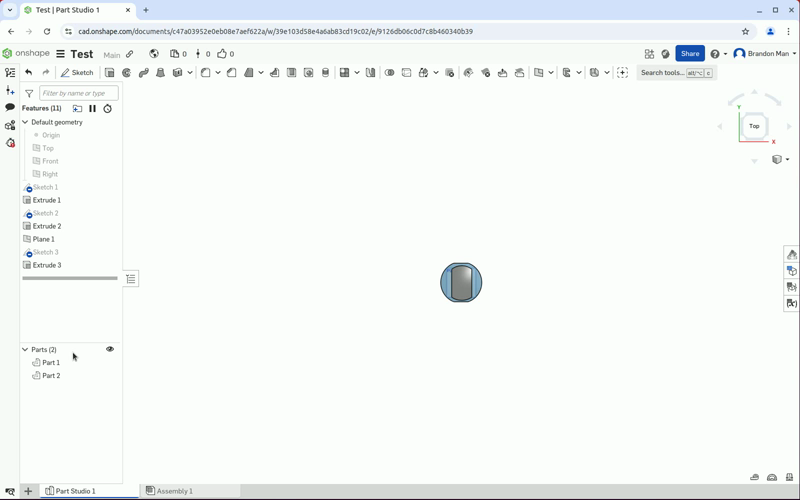
key(shift+p)
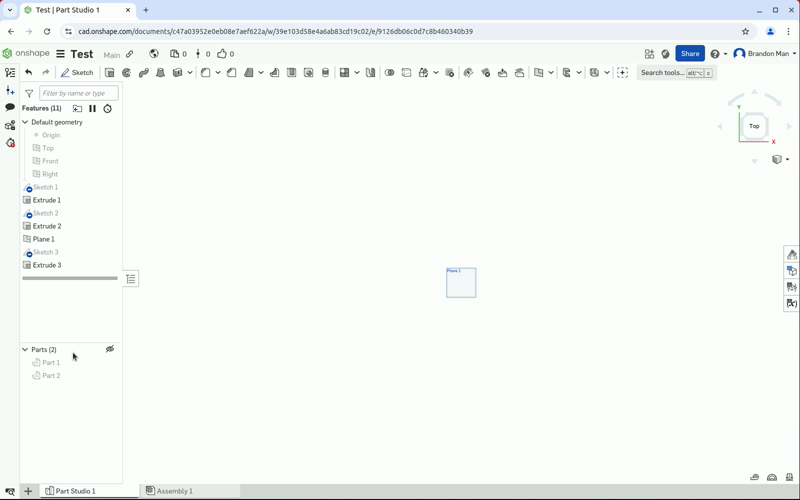
key(space)
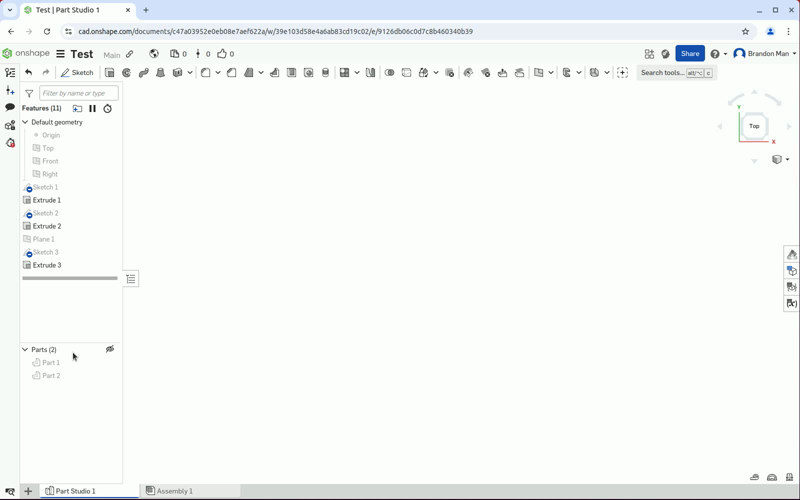
key_down(shift)
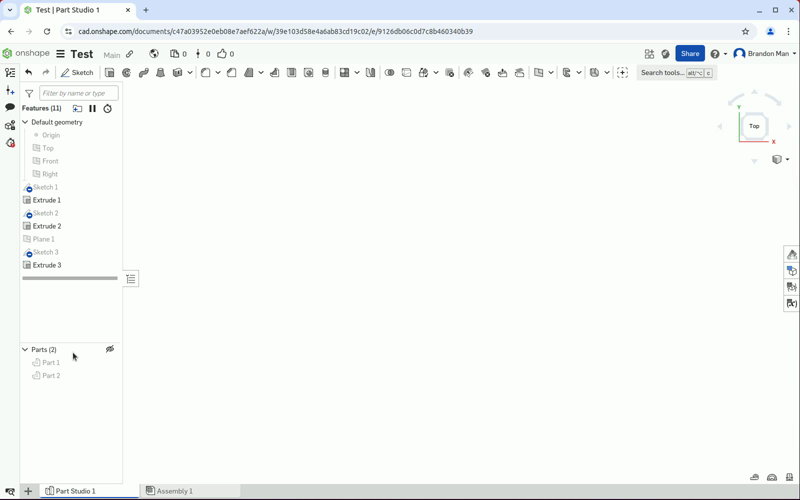
key(up)
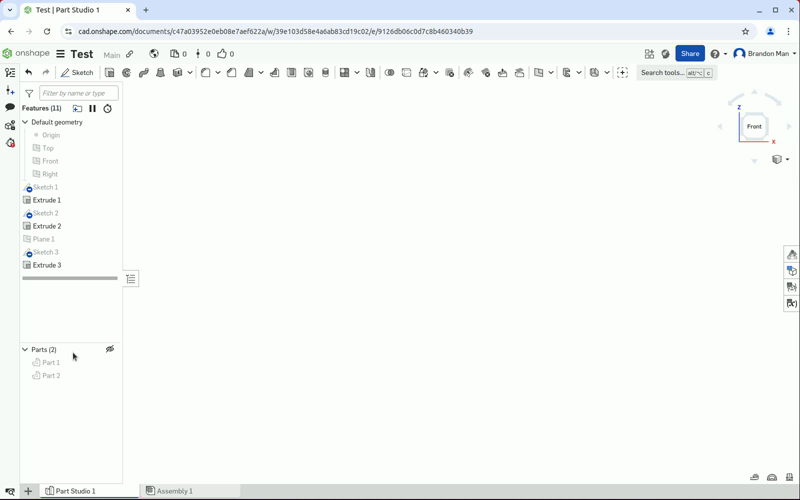
key_up(shift)
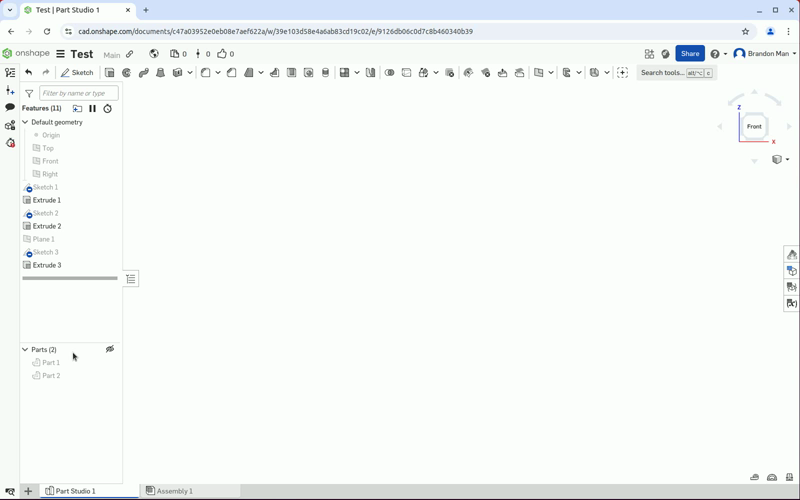
key(space)
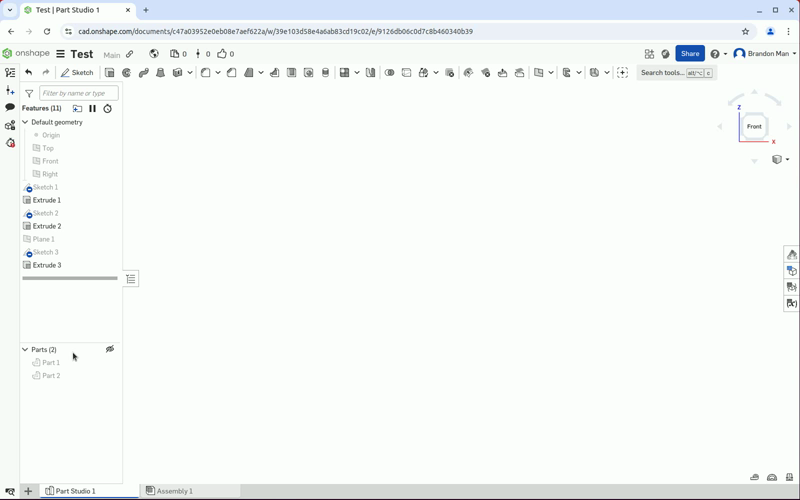
key_down(shift)
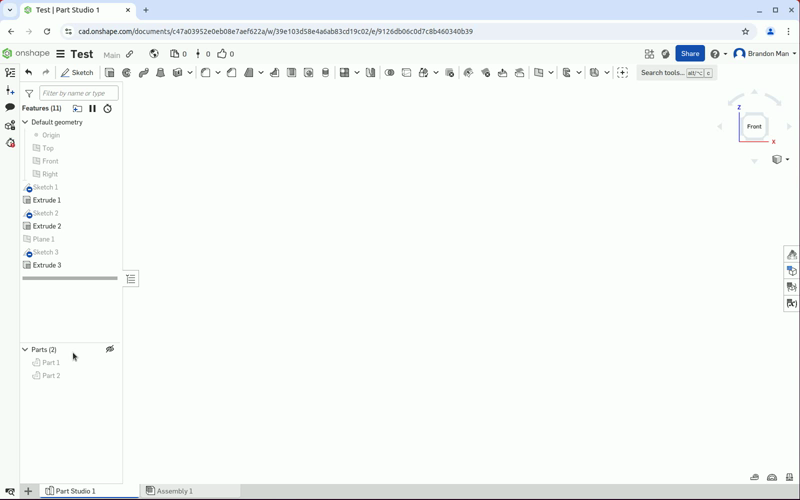
key(left)
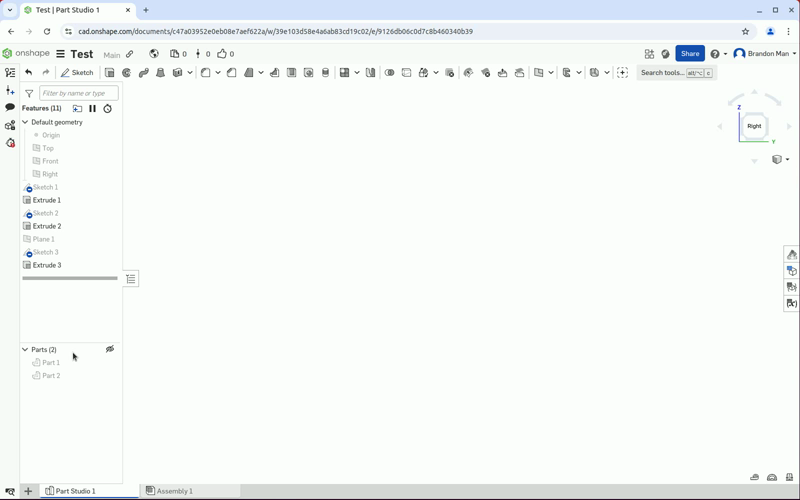
key_up(shift)
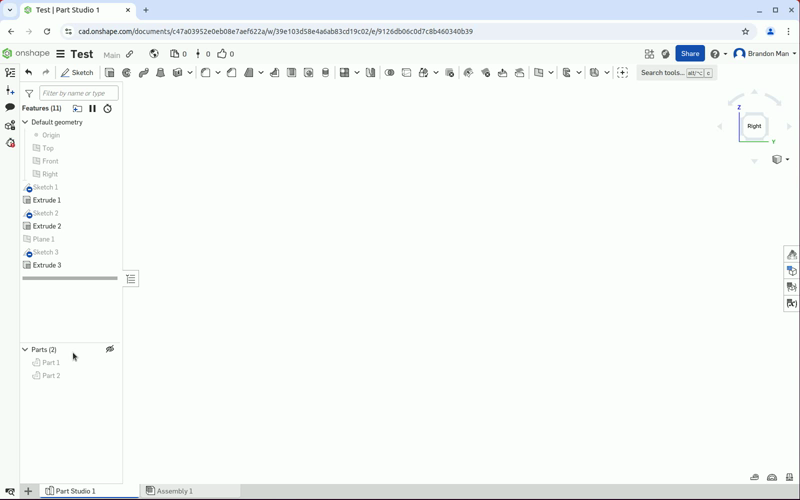
mouse_move(73, 352)
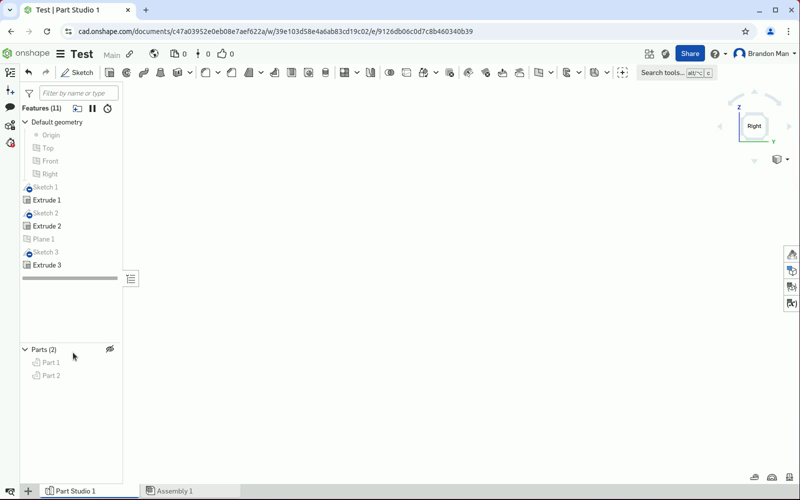
key(shift+y)
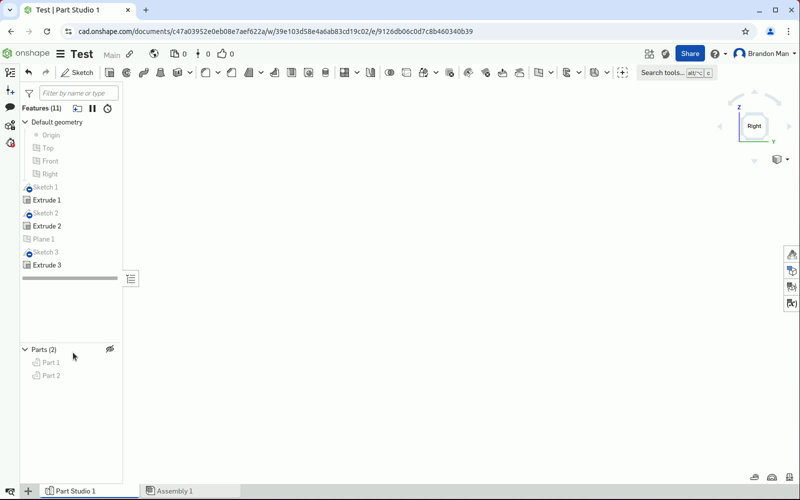
key(shift+s)
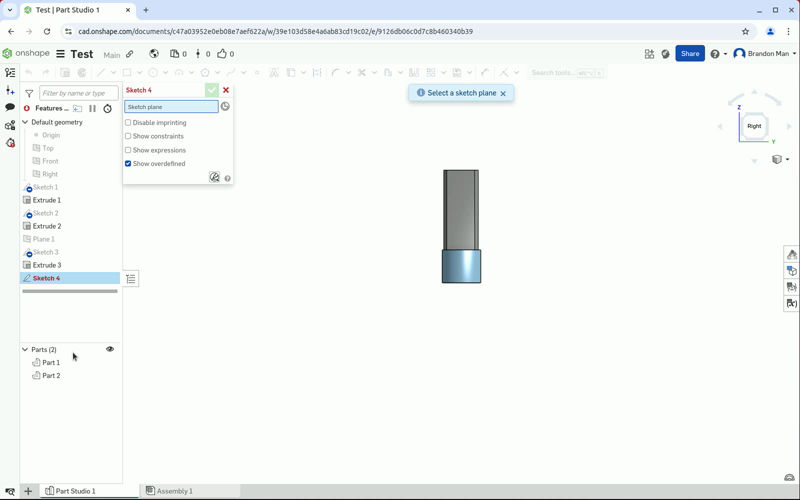
mouse_move(73, 176)
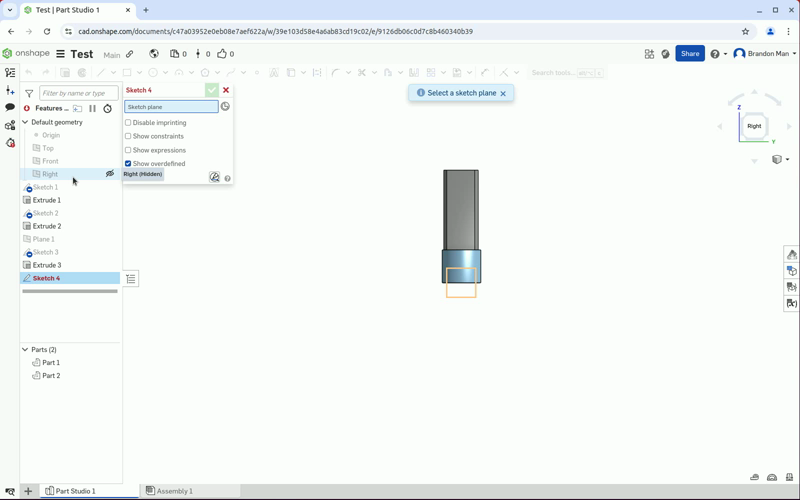
click(73, 176)
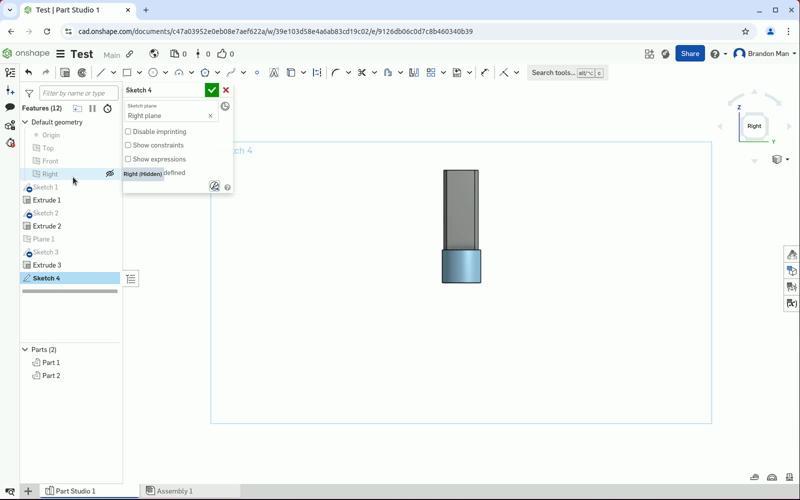
mouse_move(73, 352)
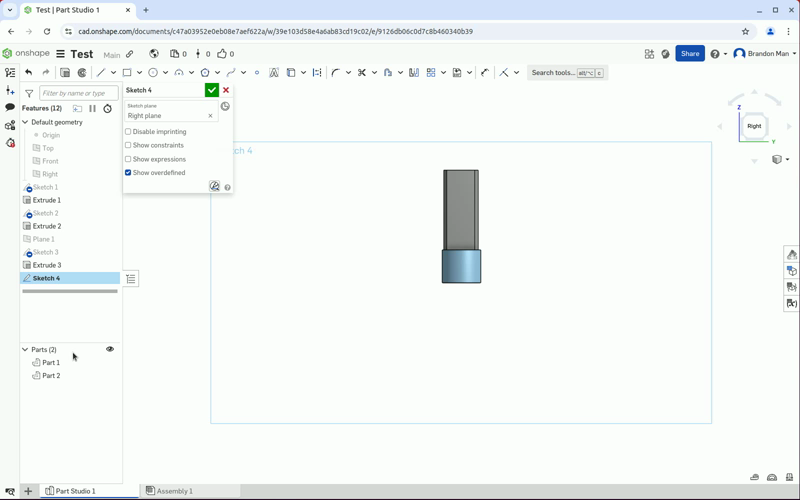
key(y)
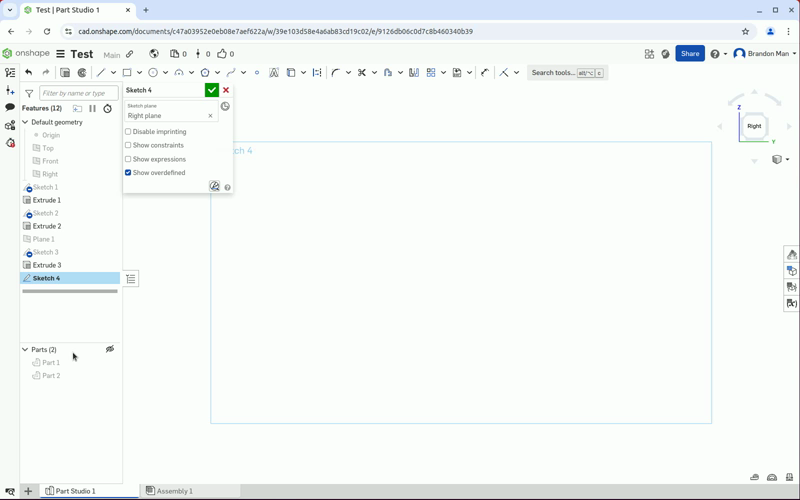
key(l)
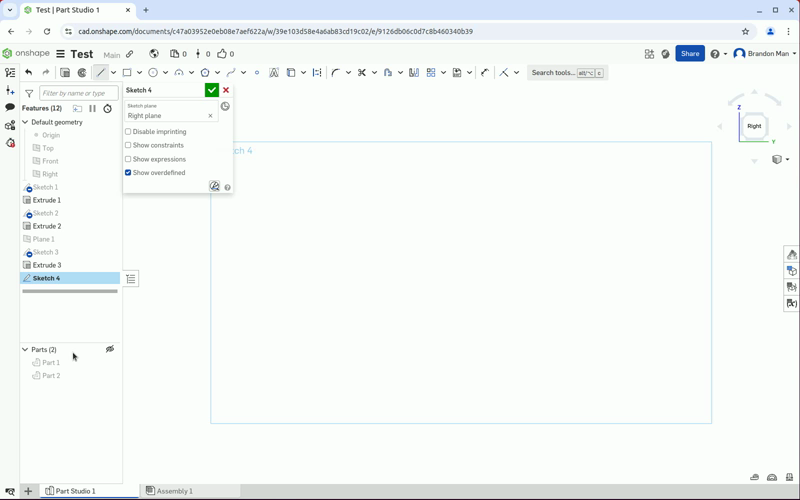
key_down(shift)
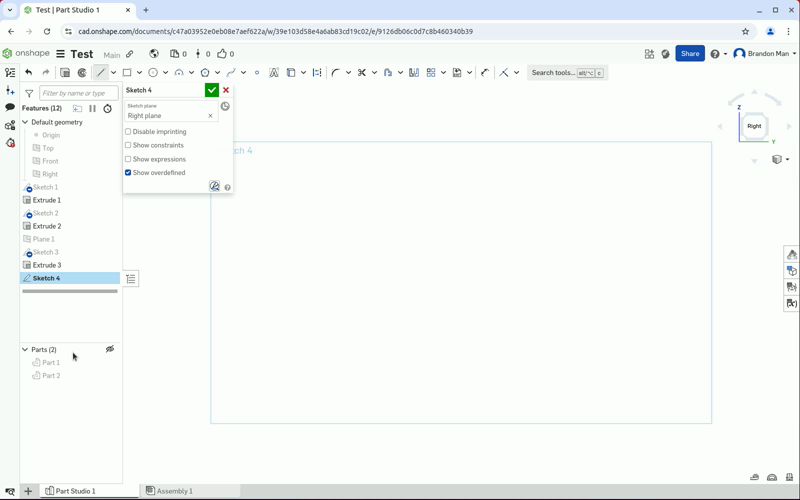
mouse_move(425, 155)
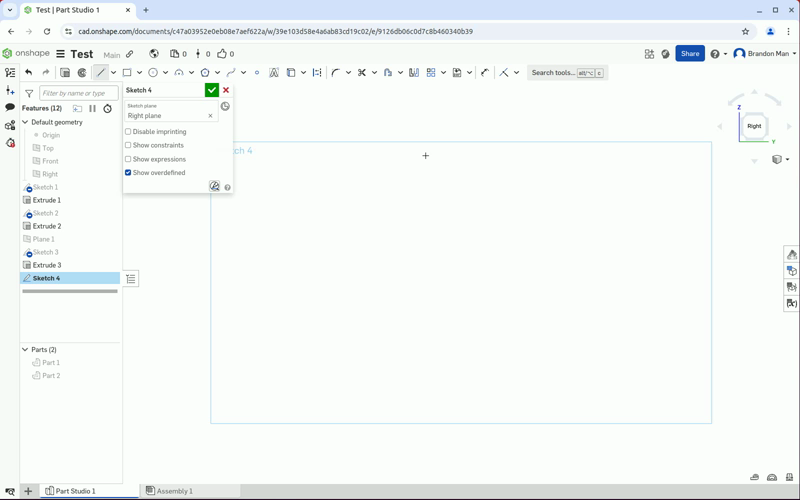
click(425, 155)
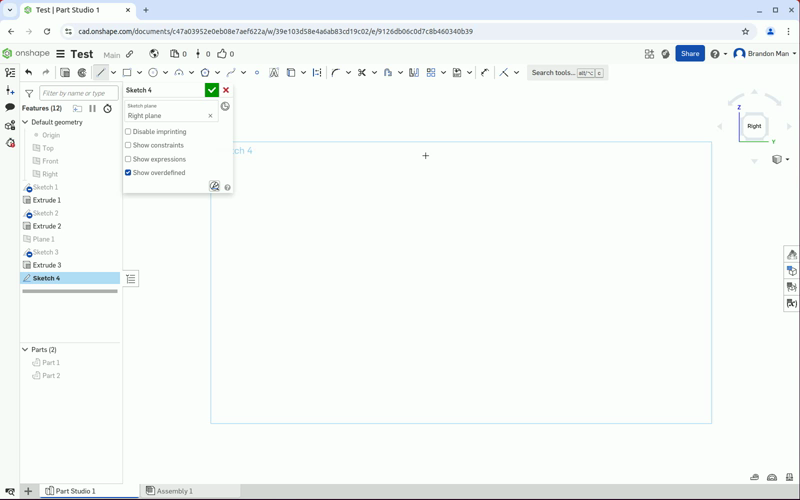
key_up(shift)
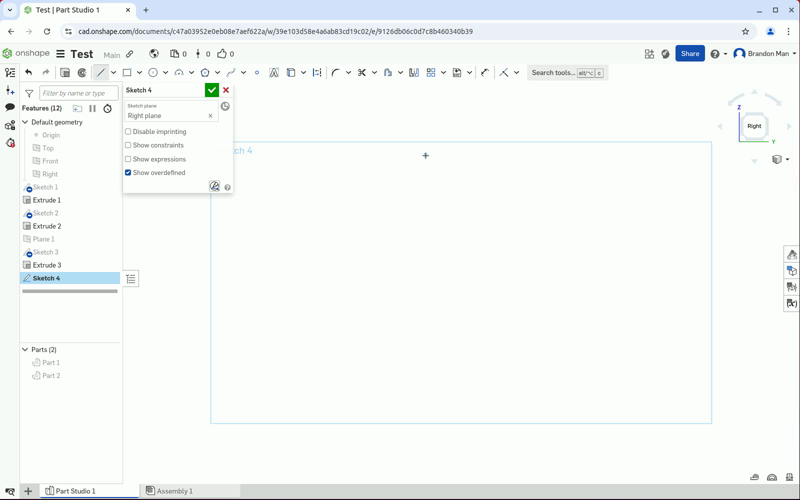
key_down(shift)
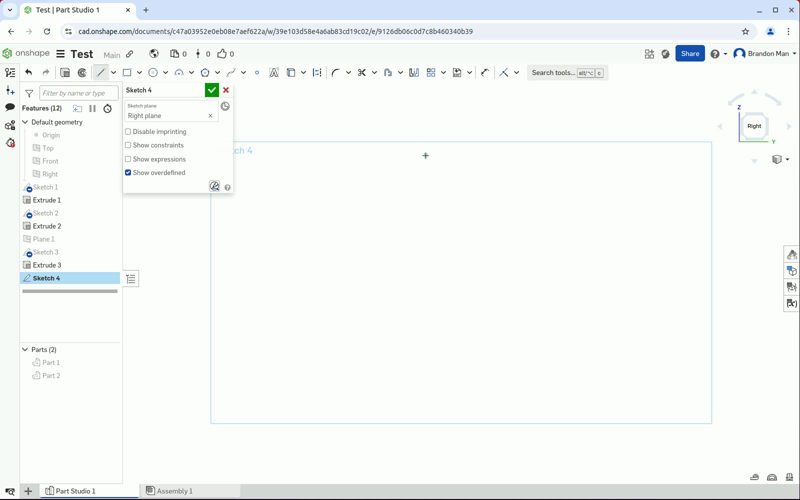
mouse_move(455, 155)
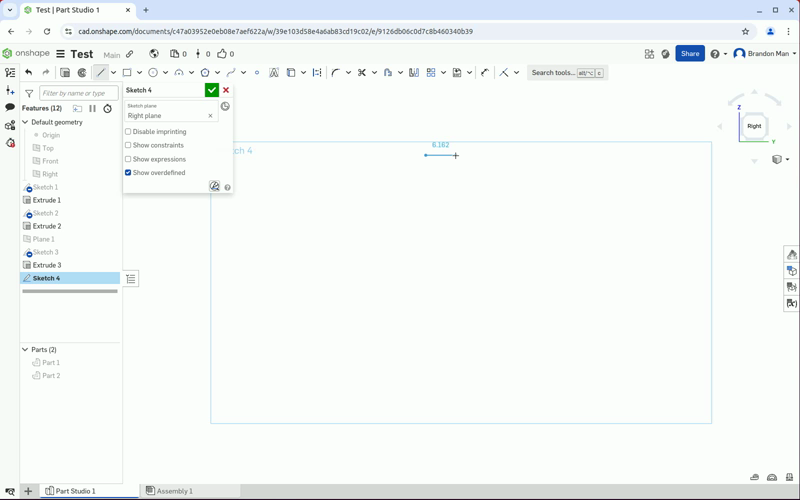
mouse_move(440, 189)
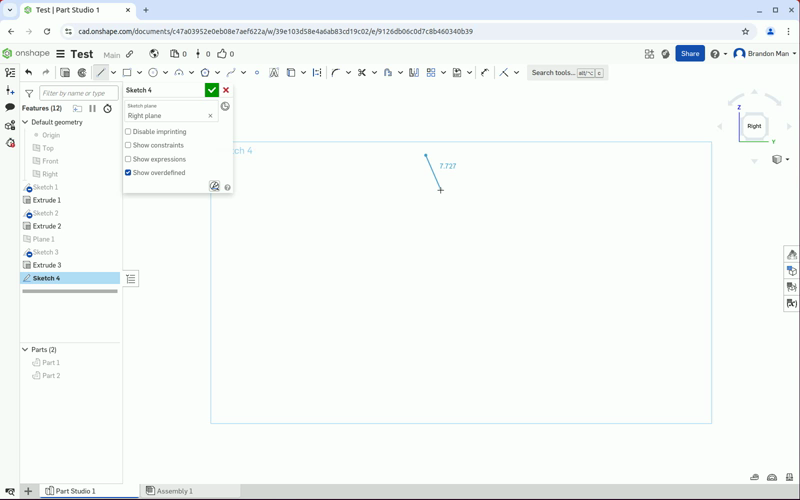
click(440, 189)
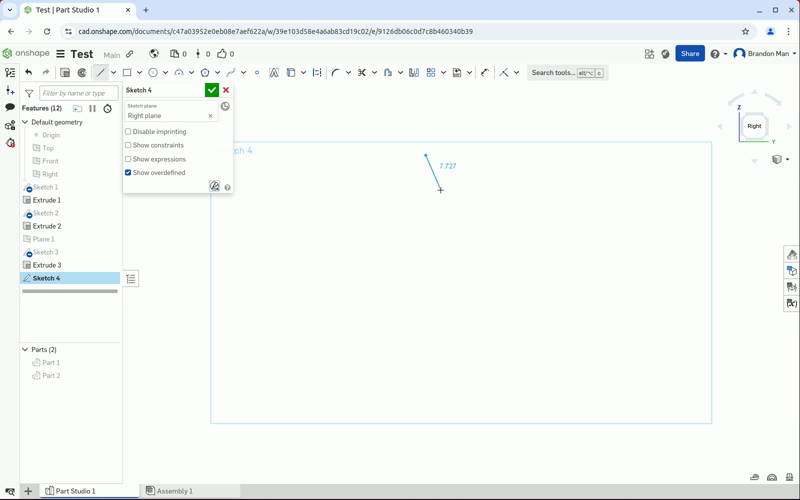
key_up(shift)
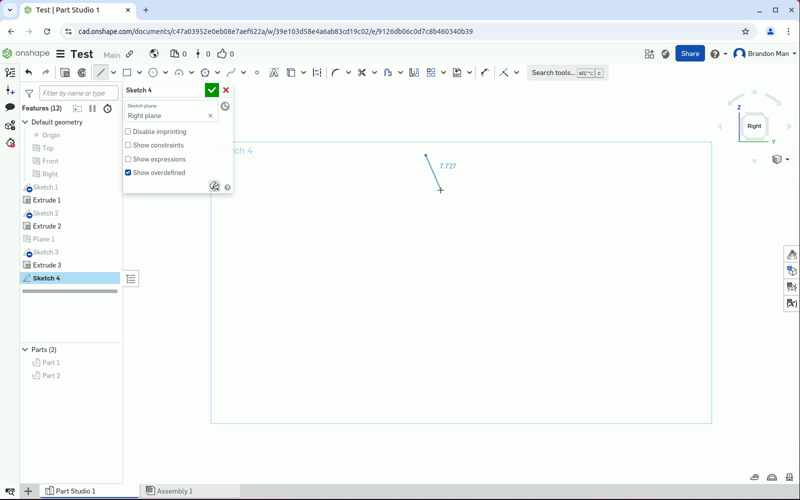
key(esc)
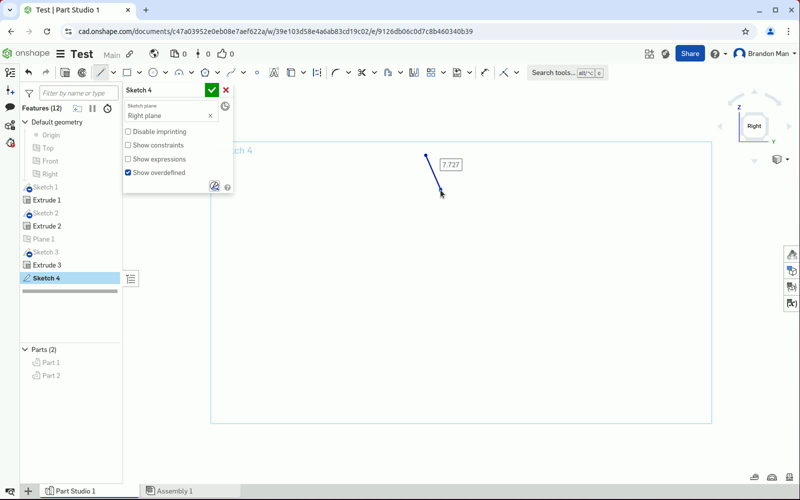
key(a)
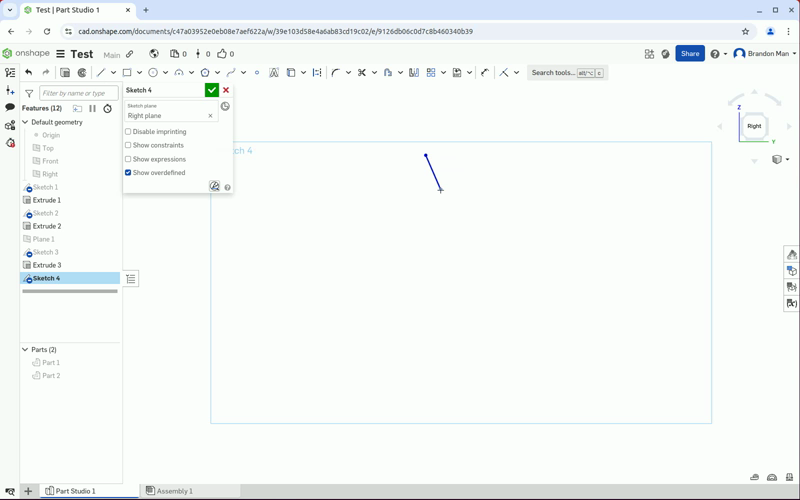
mouse_move(440, 189)
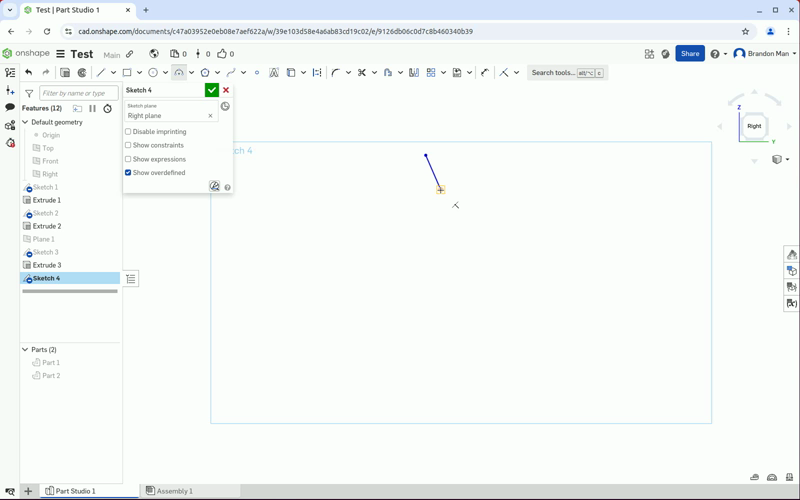
click(440, 189)
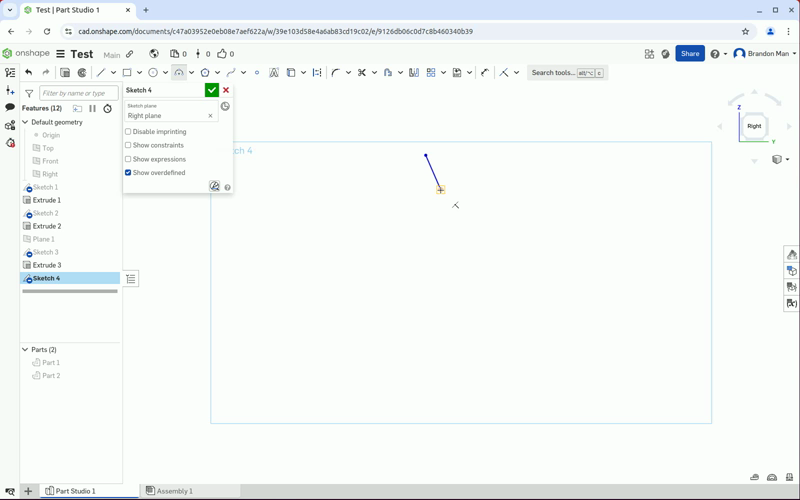
key_down(shift)
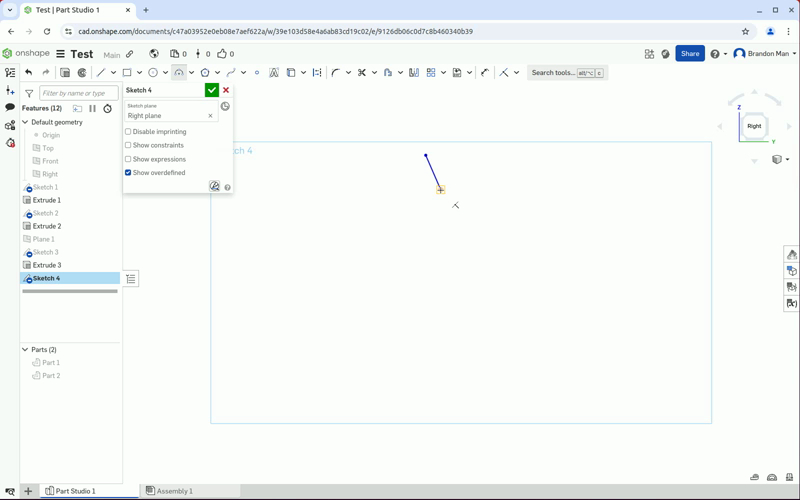
mouse_move(481, 186)
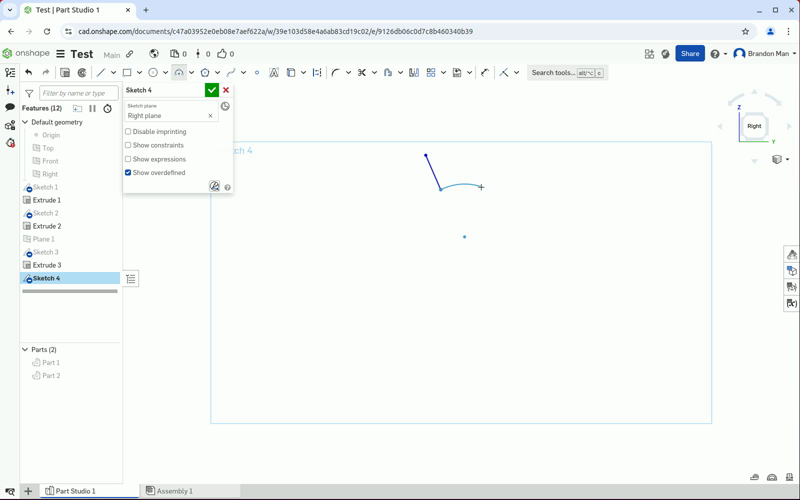
click(481, 186)
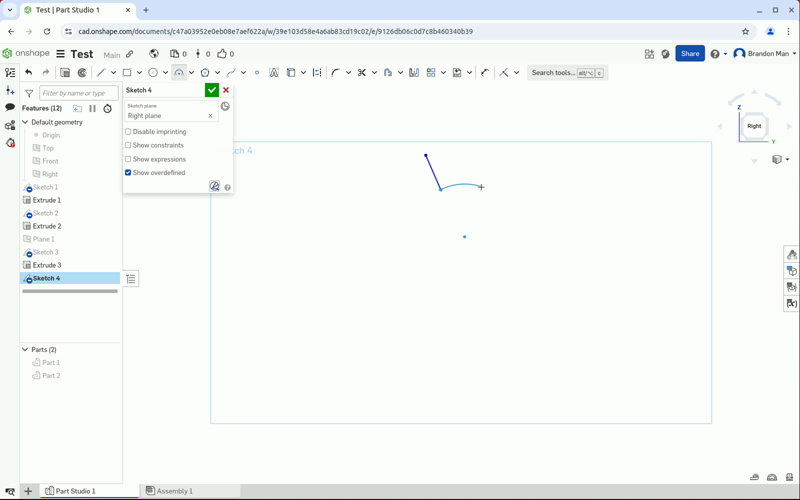
mouse_move(459, 169)
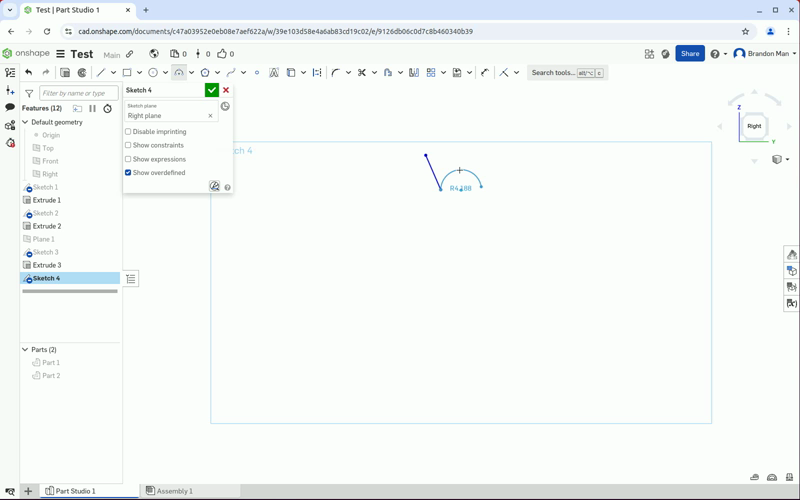
click(459, 169)
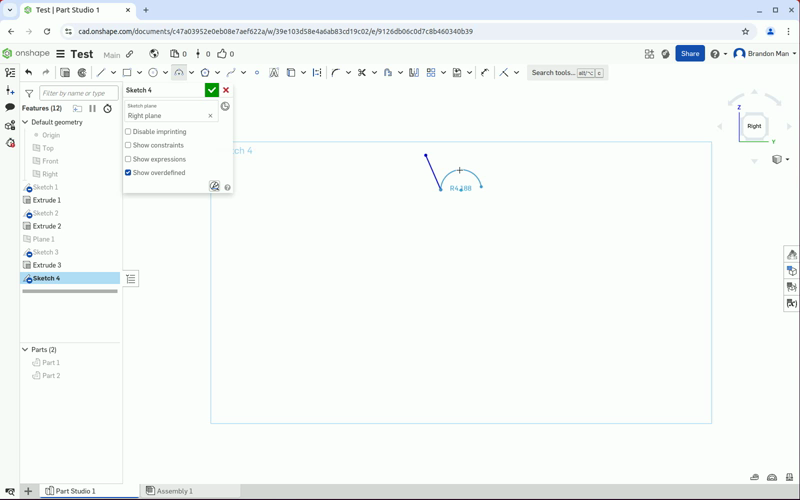
key_up(shift)
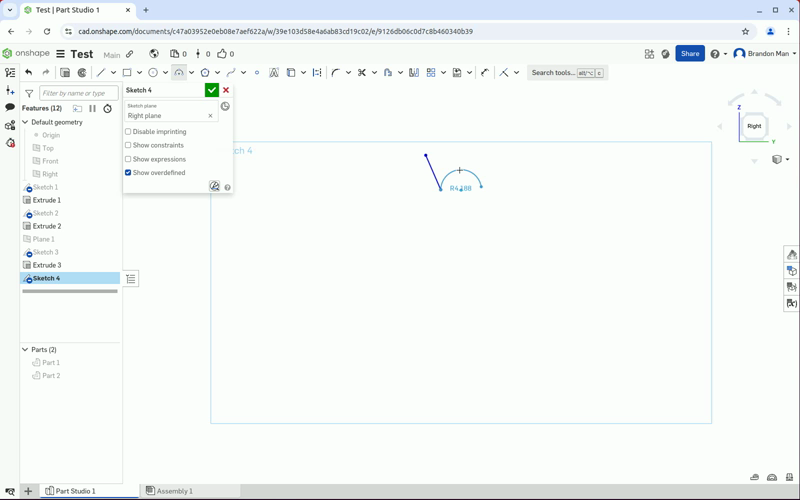
key(esc)
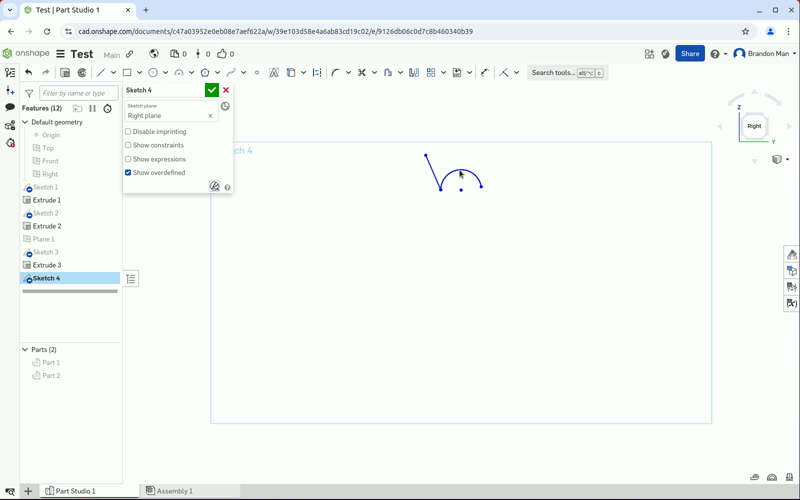
key(l)
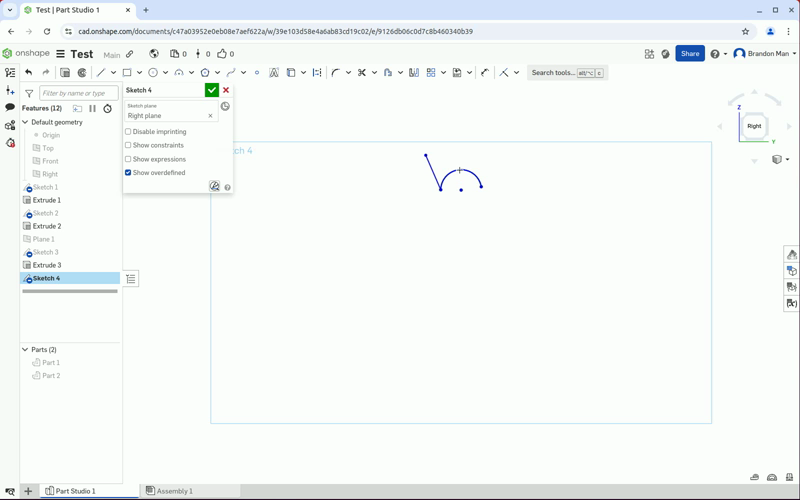
mouse_move(481, 186)
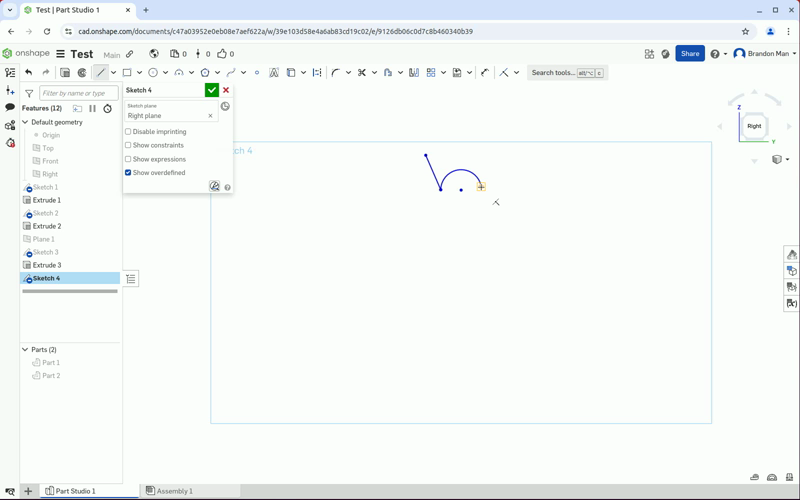
click(481, 186)
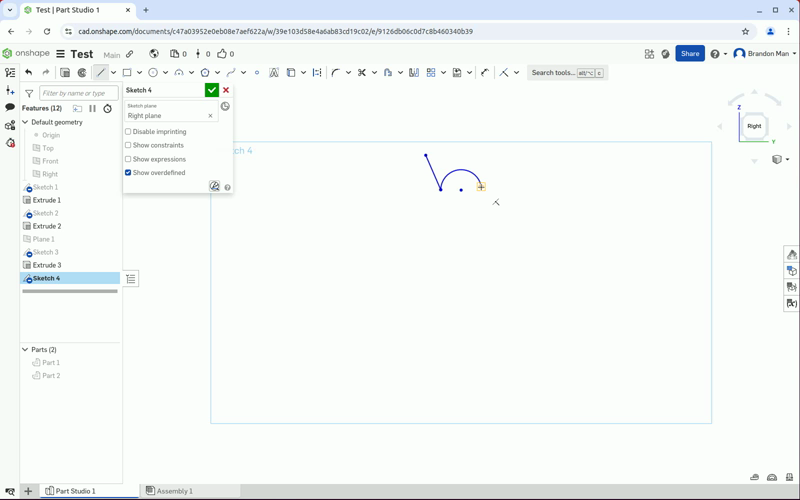
key_down(shift)
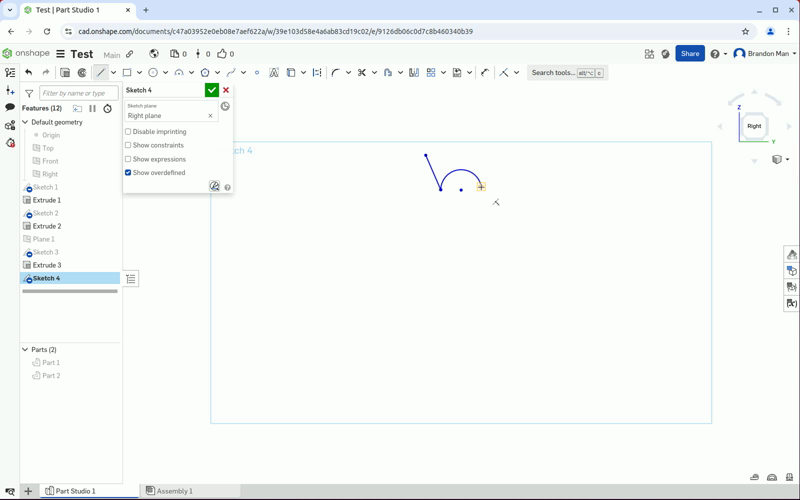
mouse_move(511, 186)
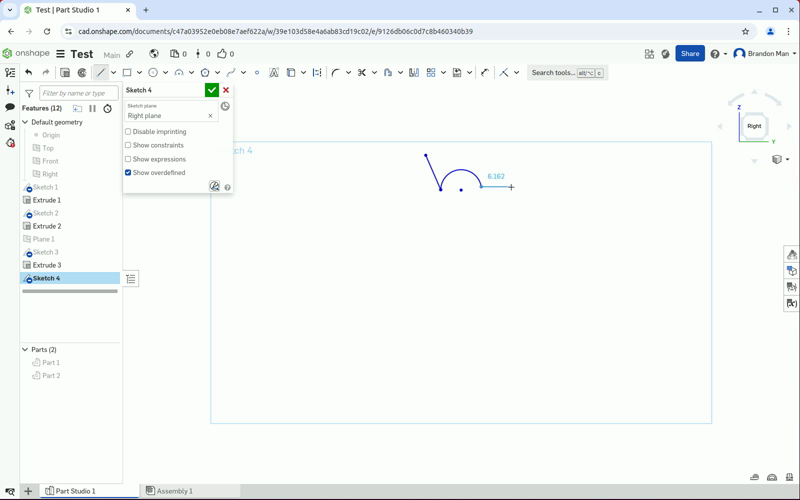
mouse_move(494, 155)
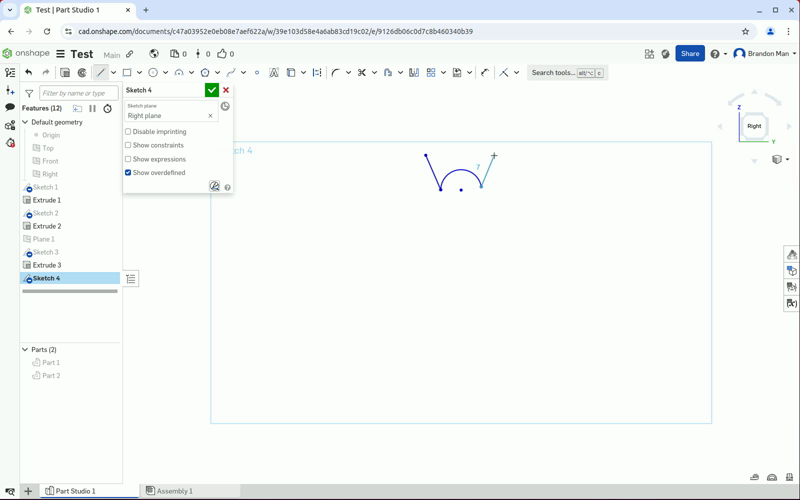
click(494, 155)
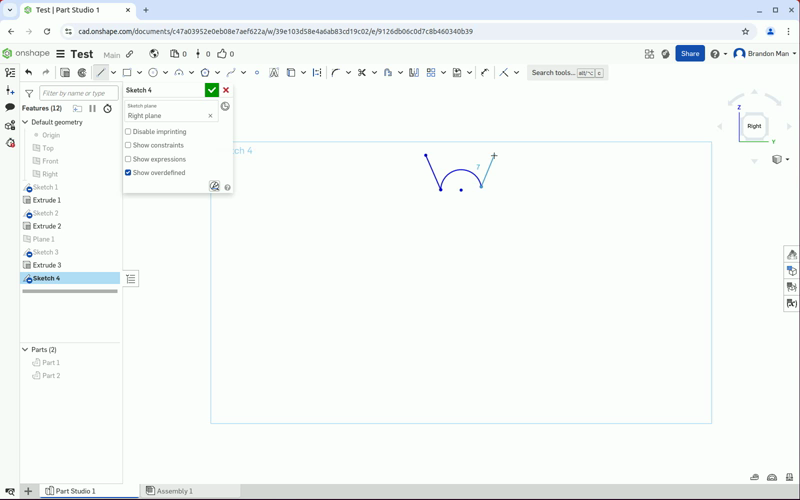
key_up(shift)
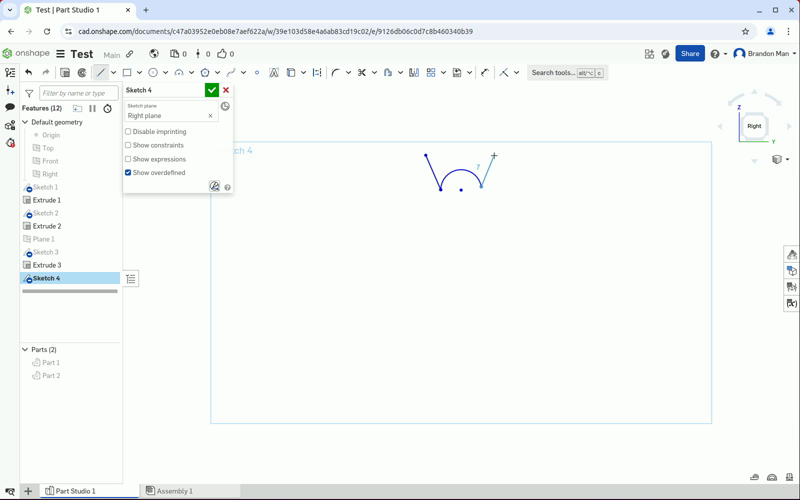
key_down(shift)
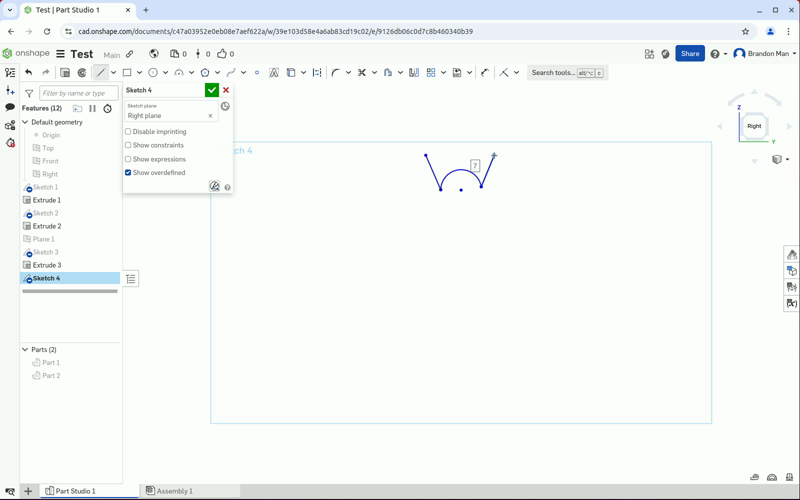
mouse_move(425, 155)
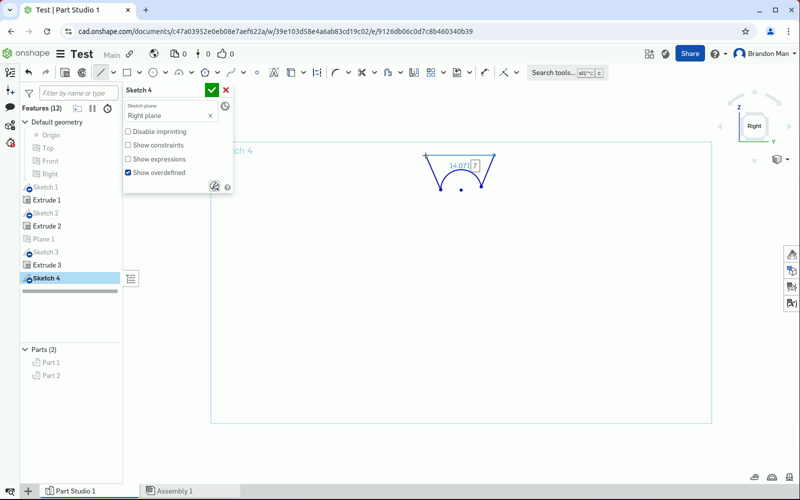
key_up(shift)
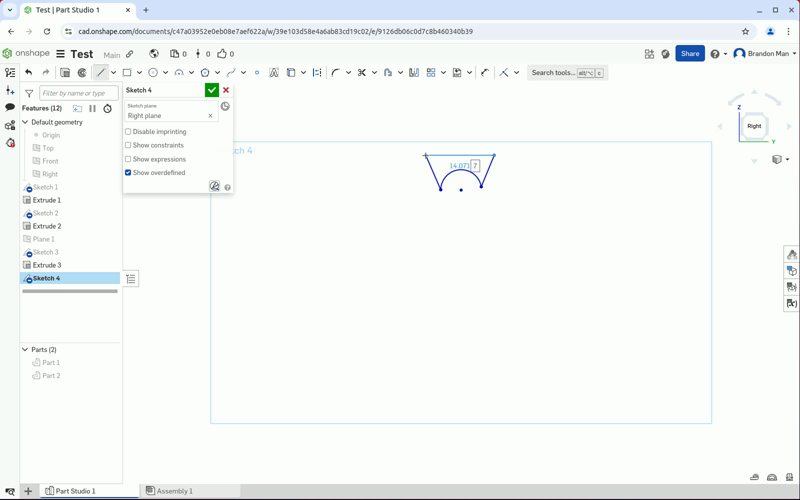
click(425, 155)
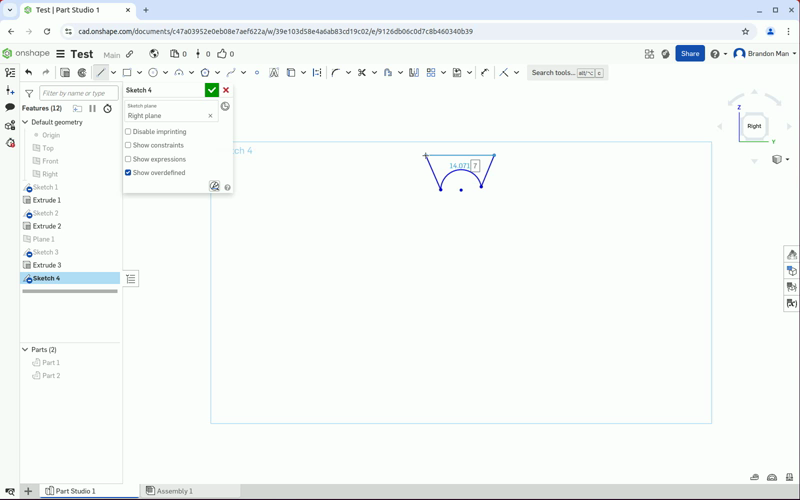
key(esc)
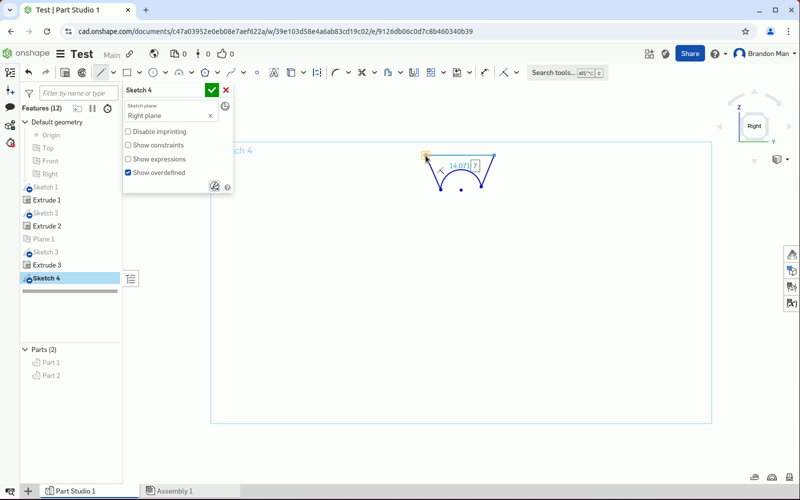
mouse_move(439, 161)
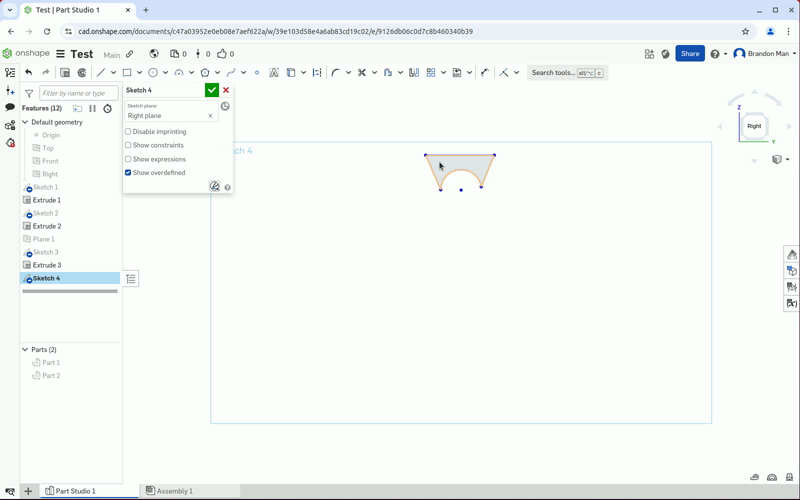
scroll(6)
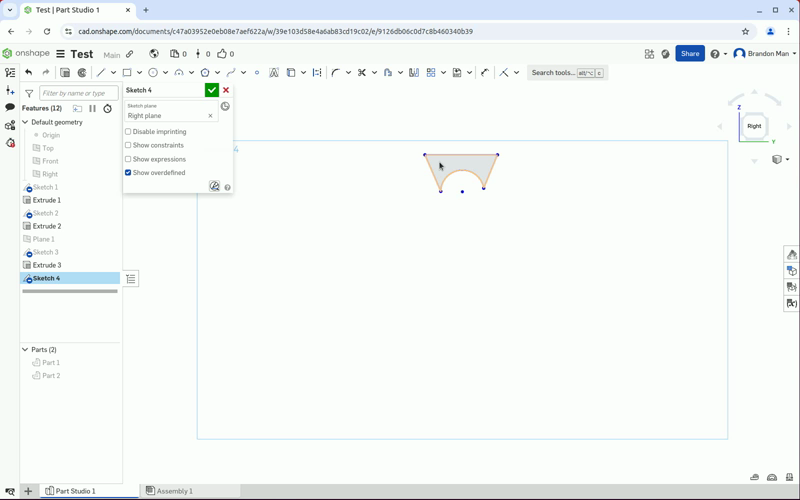
scroll(6)
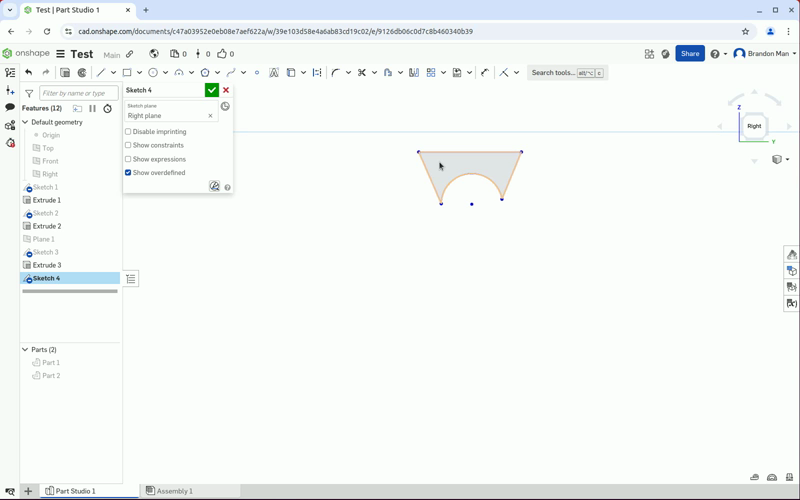
scroll(6)
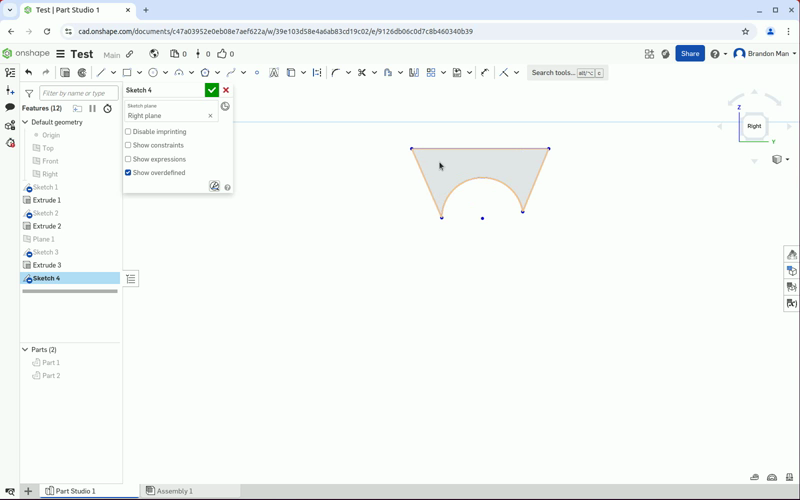
scroll(6)
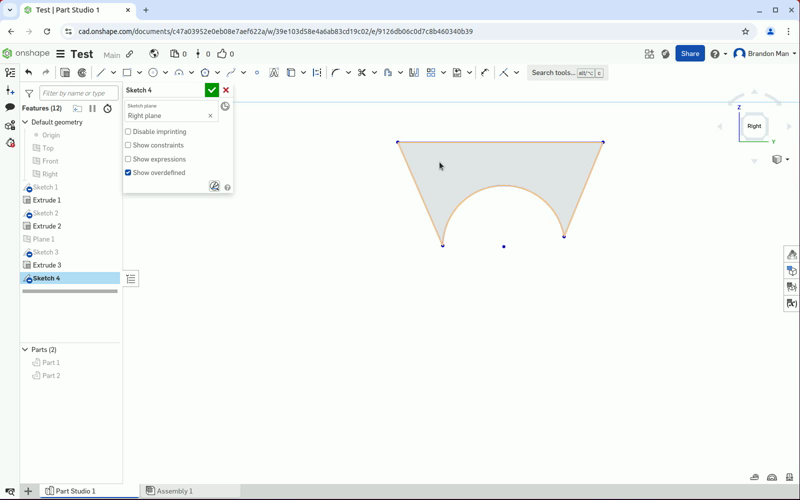
scroll(6)
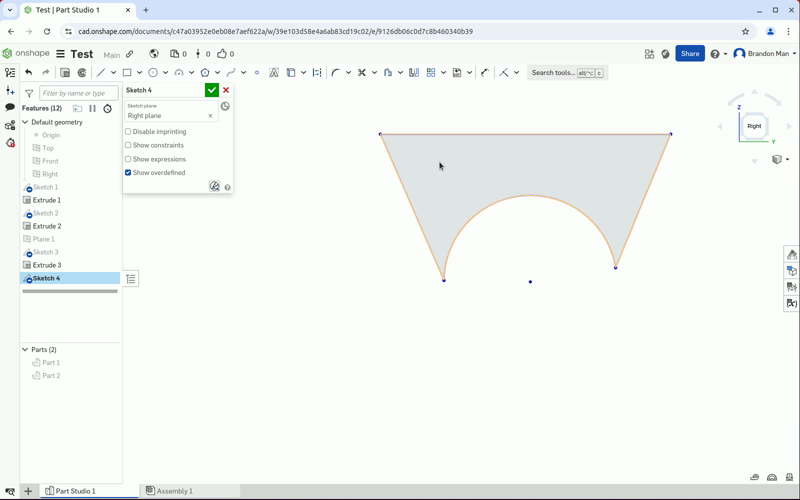
scroll(6)
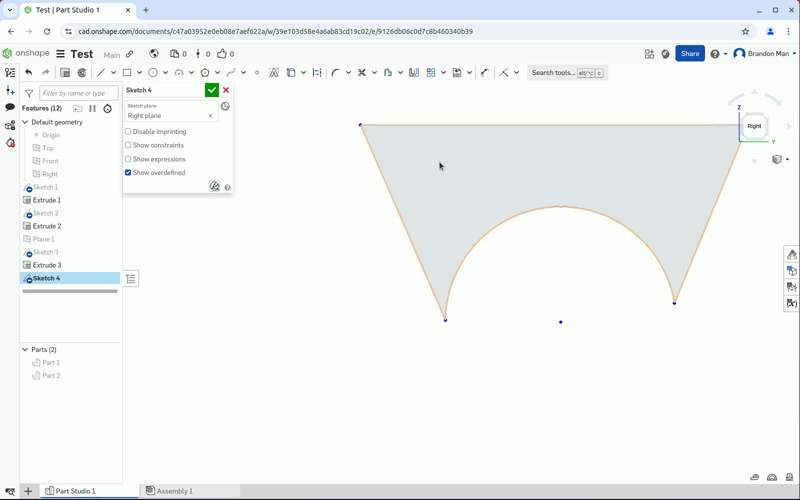
scroll(6)
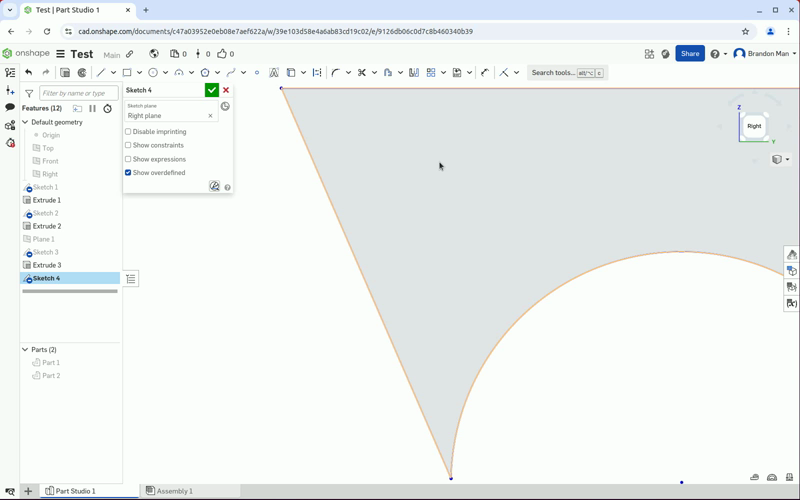
click(439, 161)
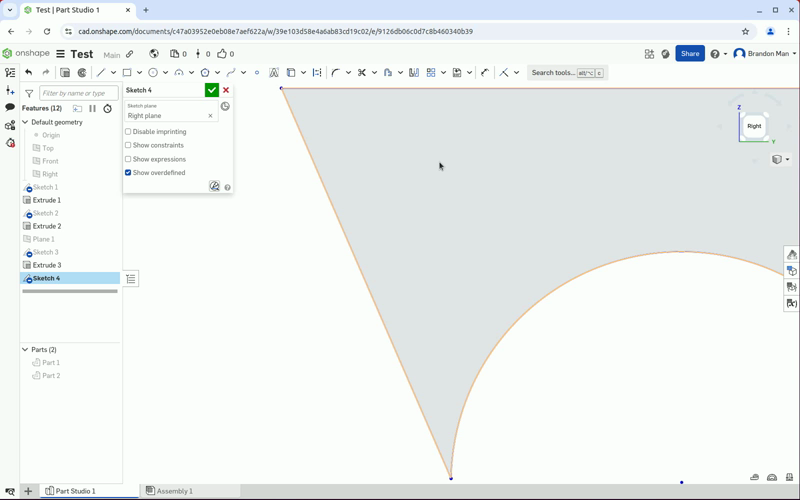
scroll(-6)
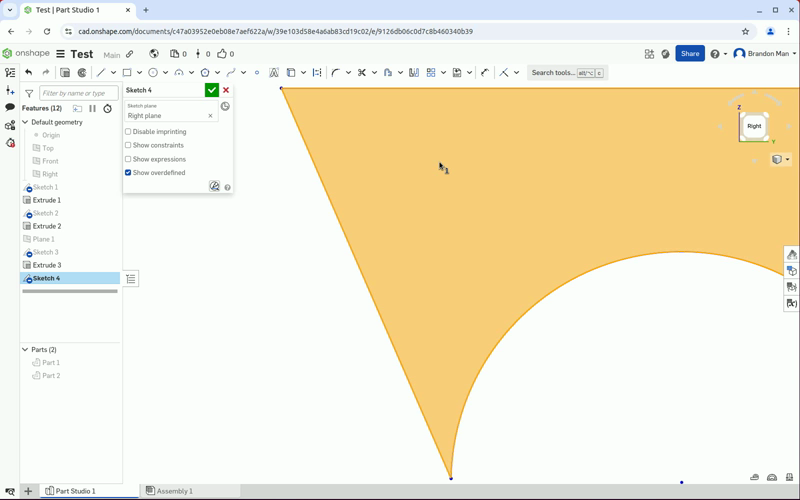
scroll(-6)
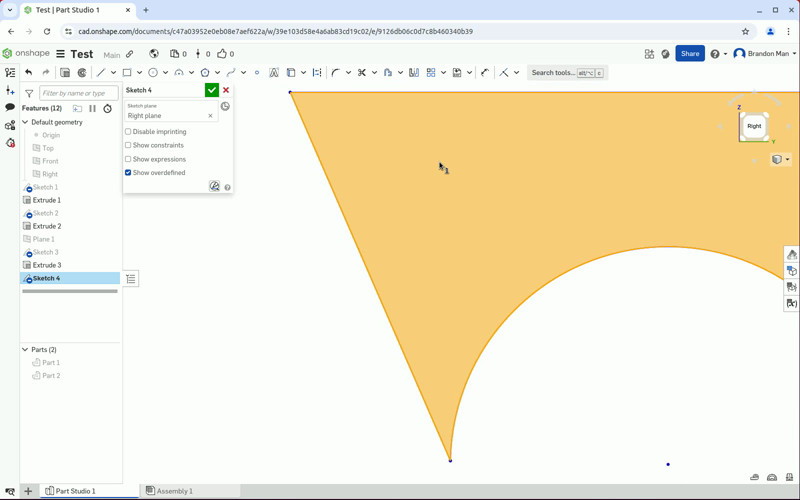
scroll(-6)
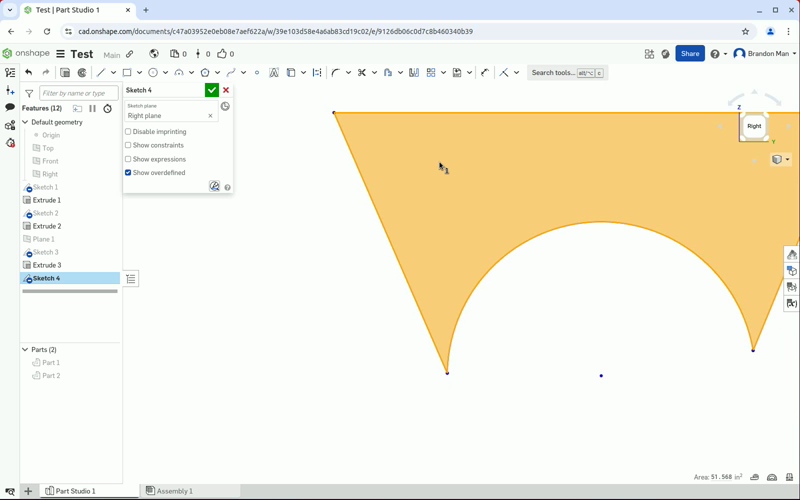
scroll(-6)
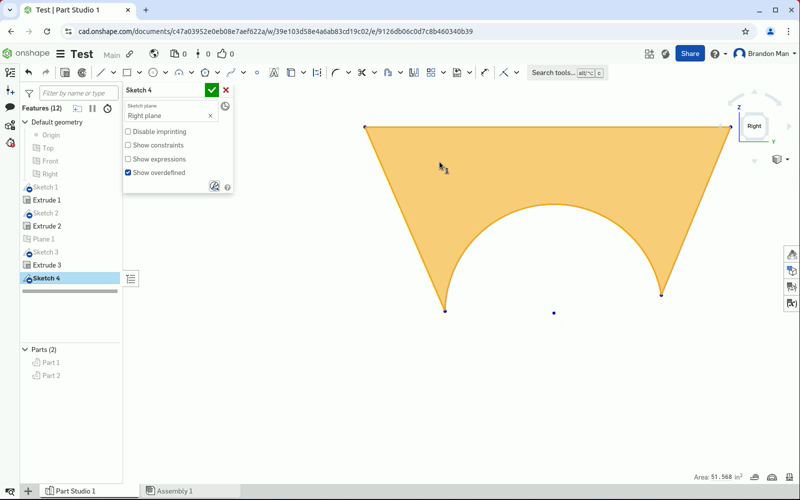
scroll(-6)
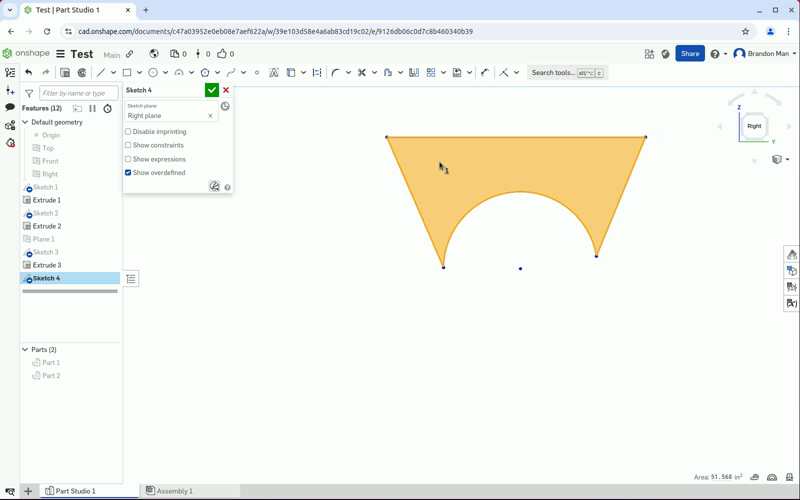
scroll(-6)
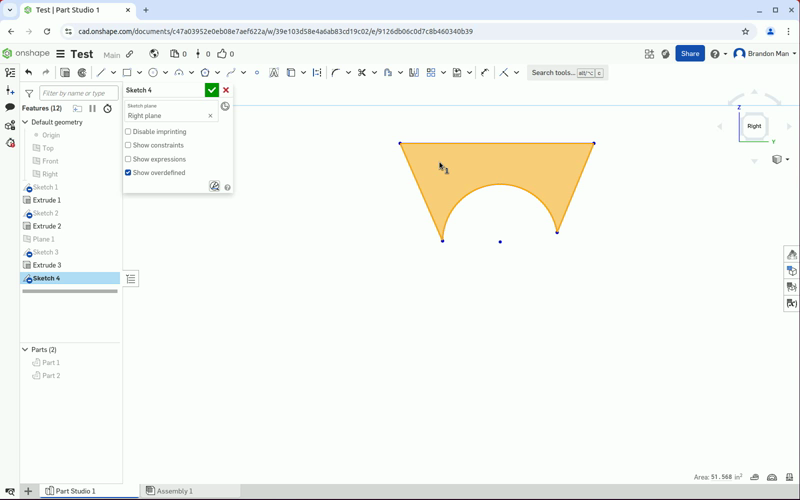
scroll(-6)
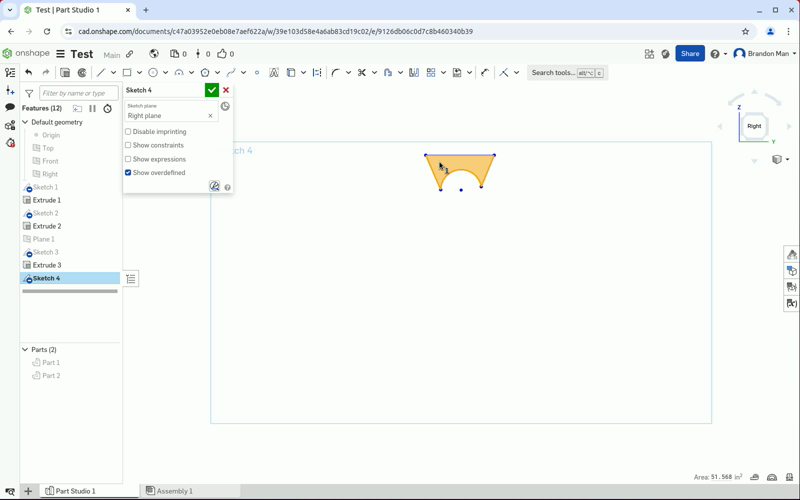
mouse_move(73, 352)
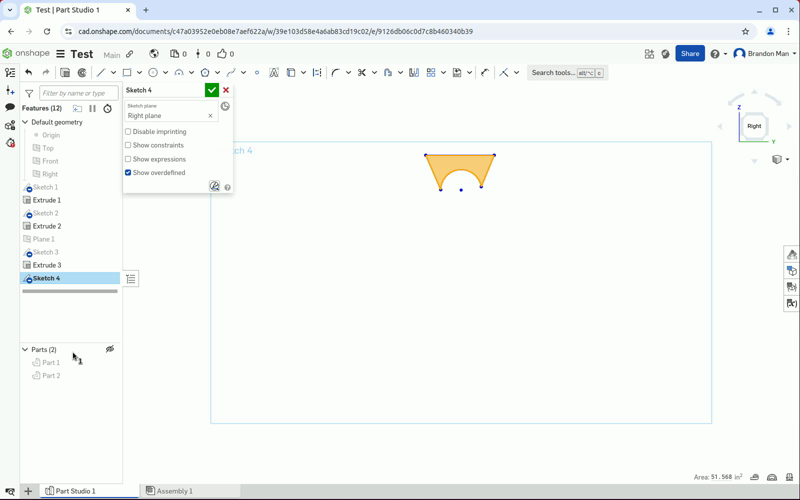
key(shift+y)
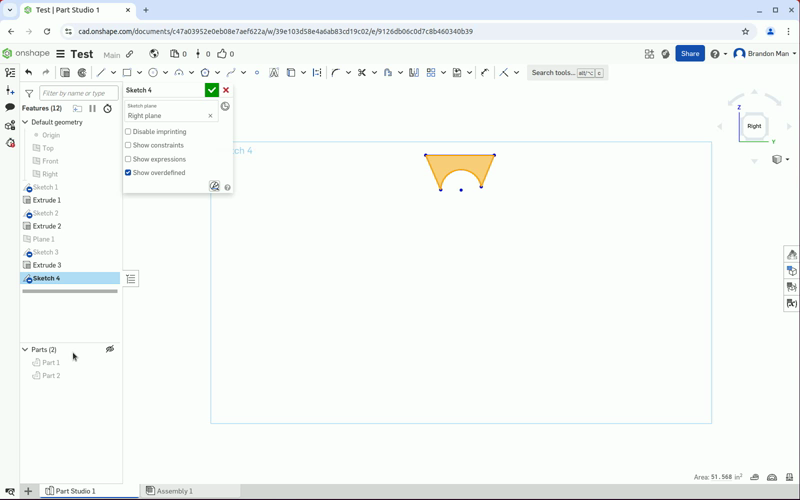
key(shift+e)
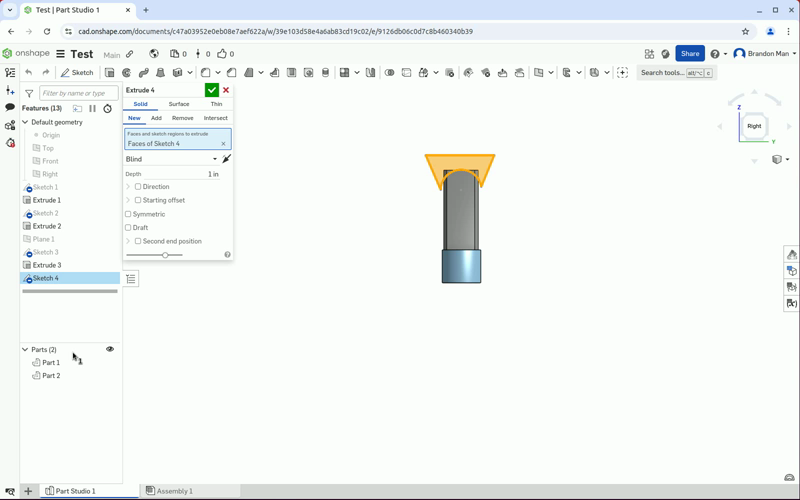
mouse_move(143, 106)
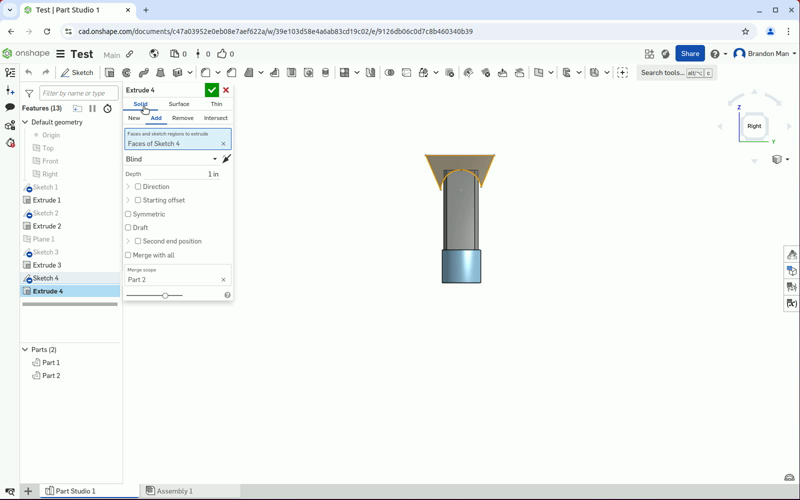
click(143, 106)
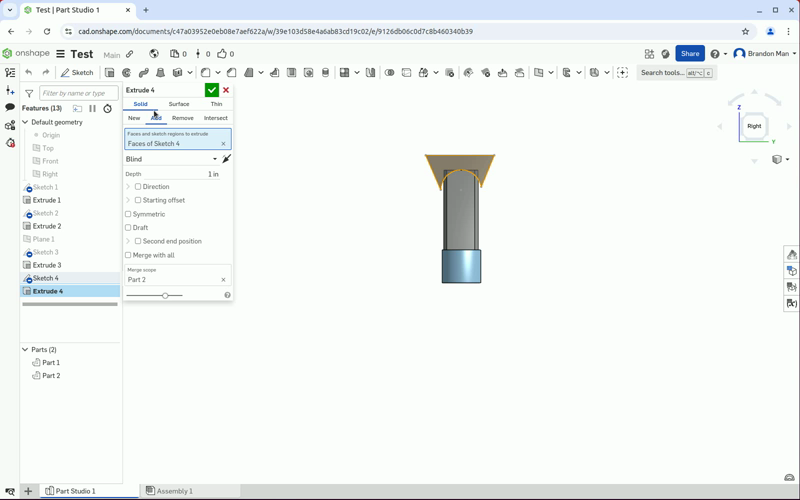
mouse_move(186, 120)
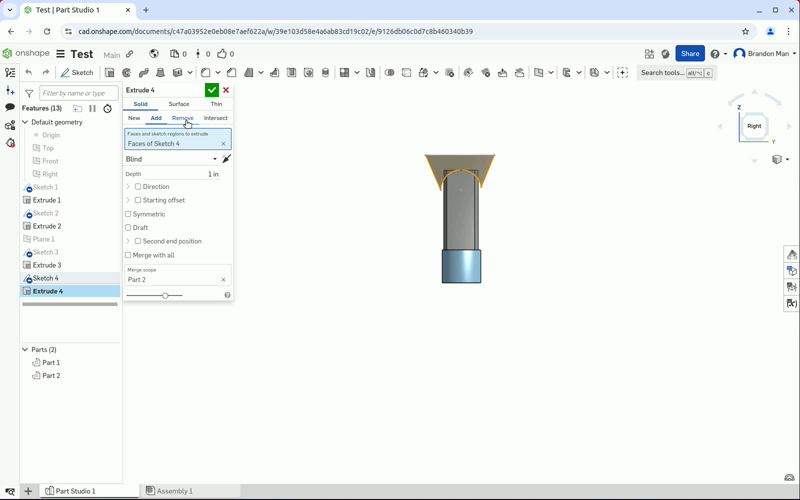
click(186, 120)
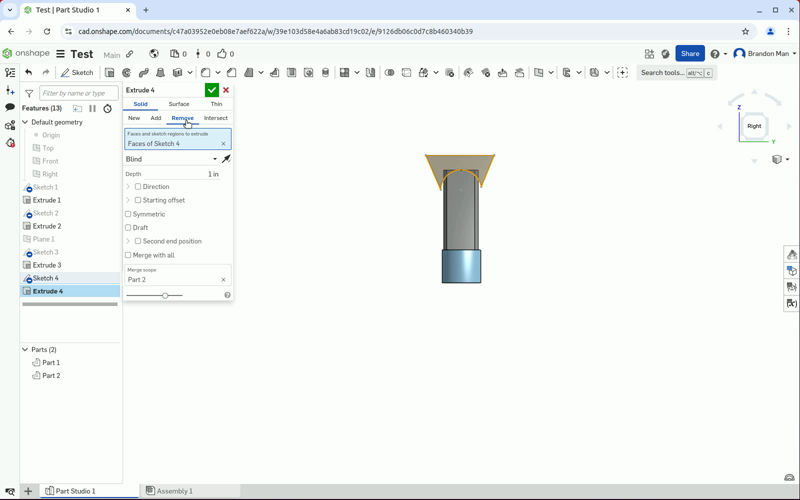
key(tab, 4)
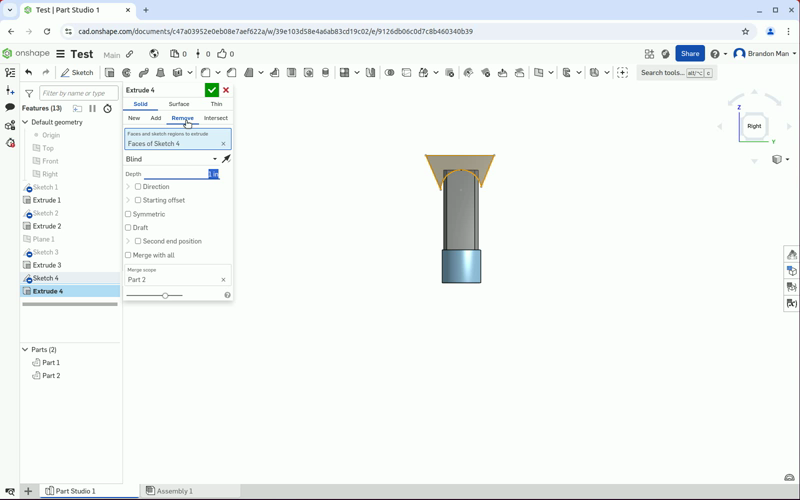
text(4.332)
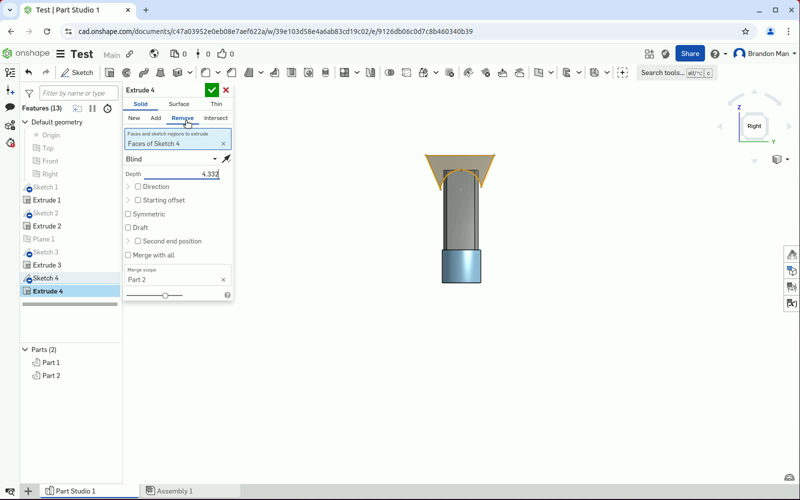
key(tab, 3)
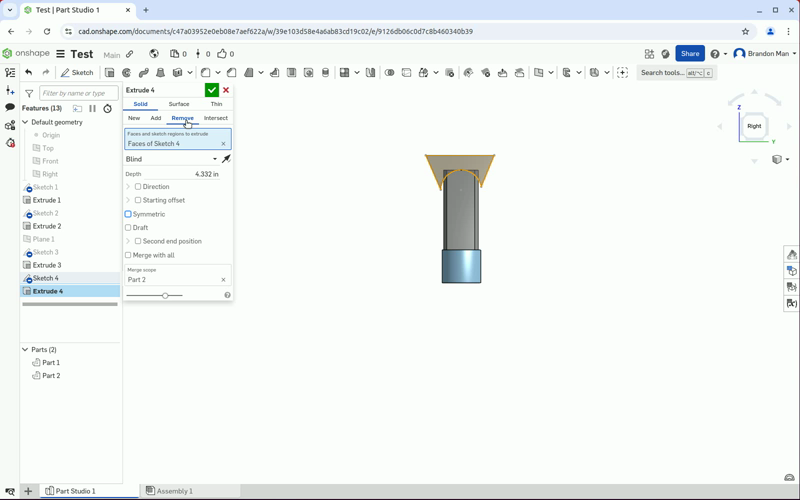
key(space)
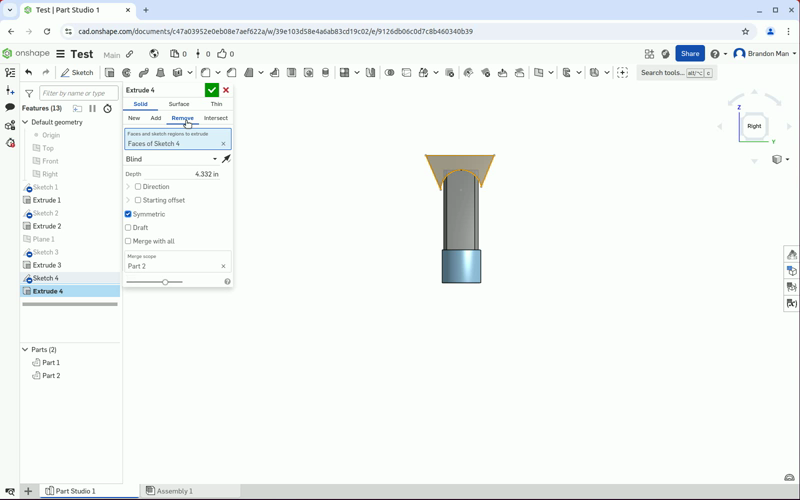
key(tab, 2)
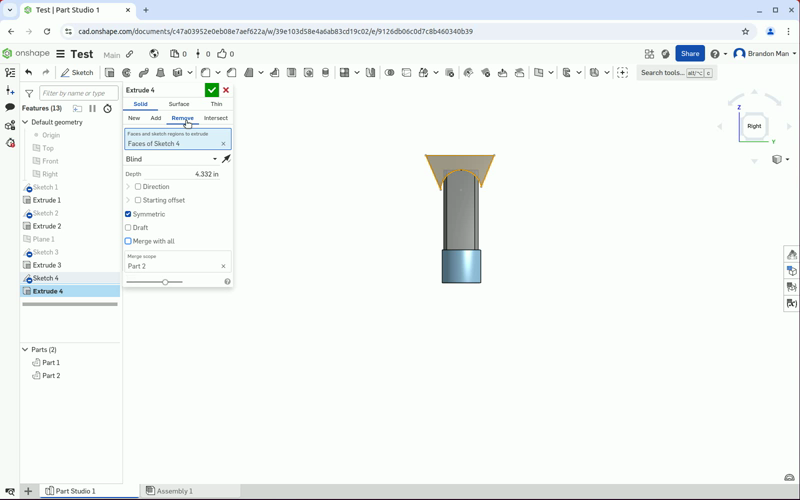
key(space)
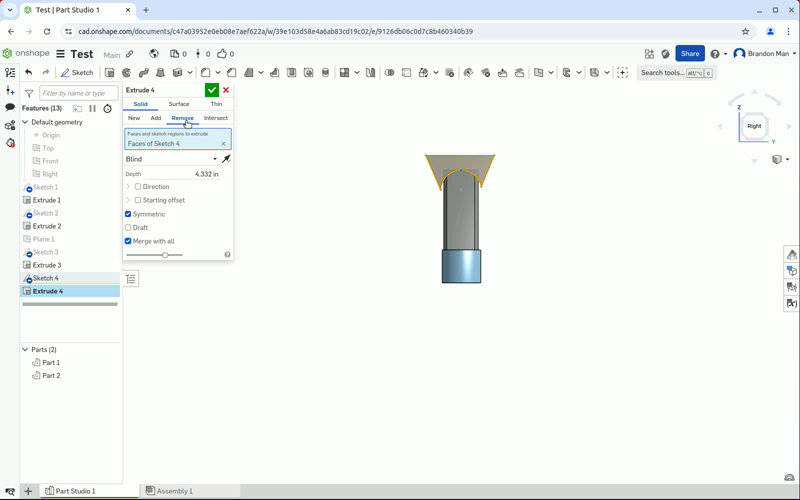
key(enter)
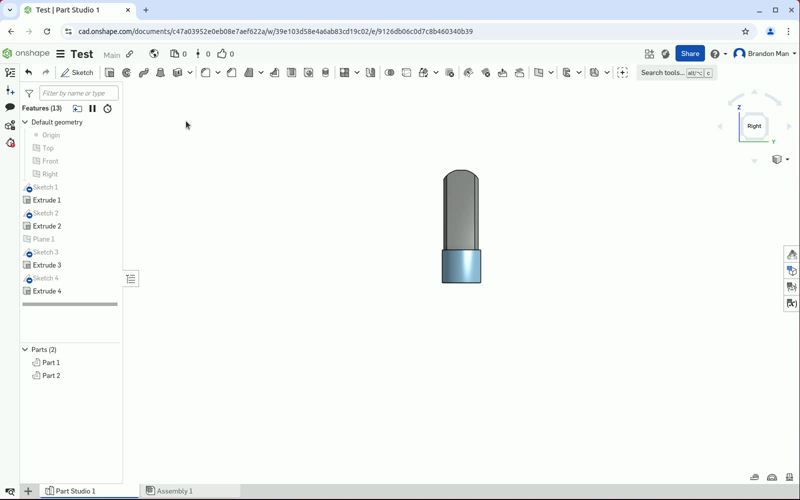
key(shift+h)
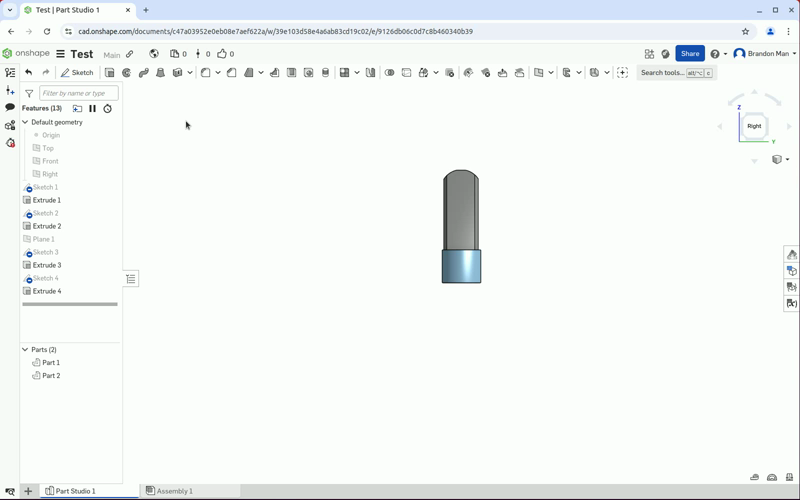
key(shift+h)
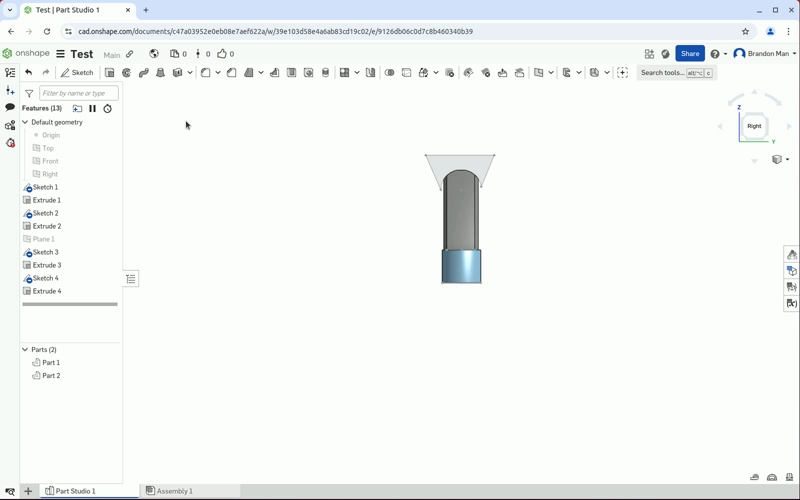
key(shift+7)
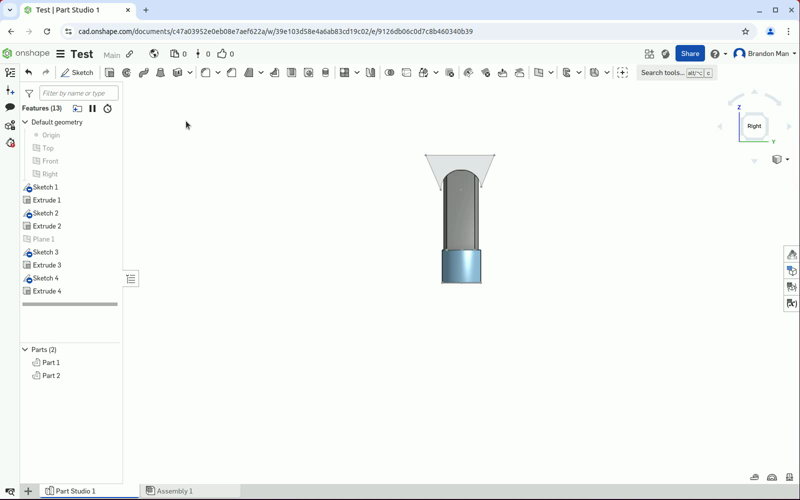
key(right, 2)
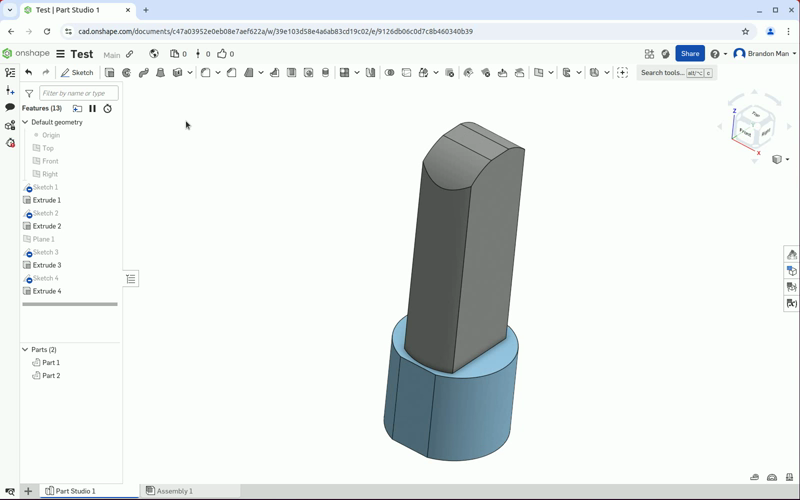
key(down, 2)
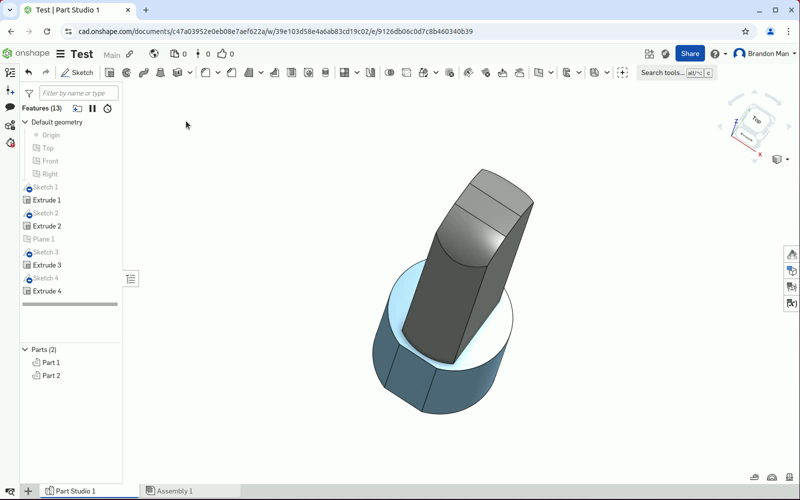
key(up, 2)
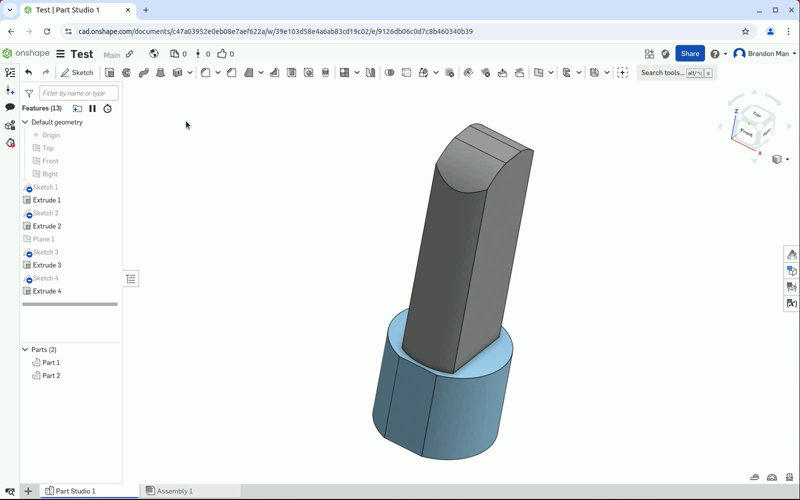
key(left, 2)
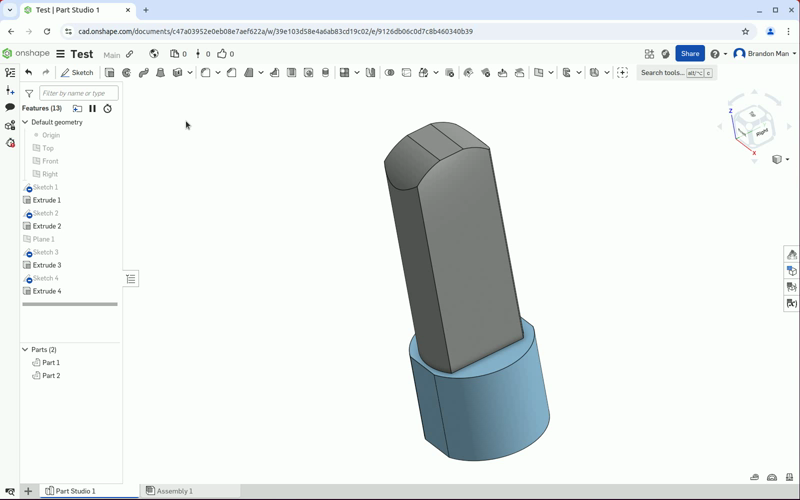
mouse_move(73, 189)
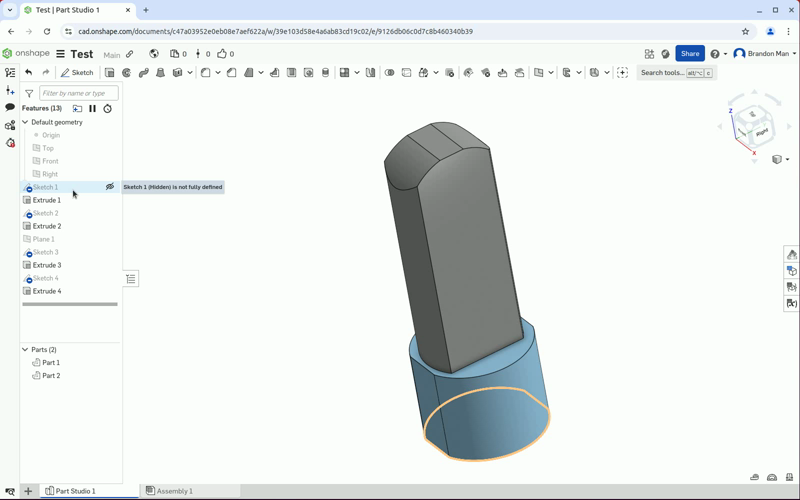
click(73, 189)